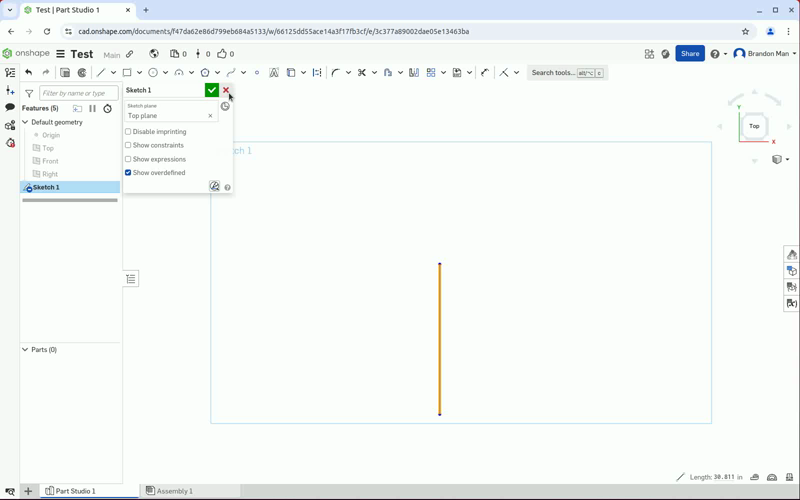
key(shift+h)
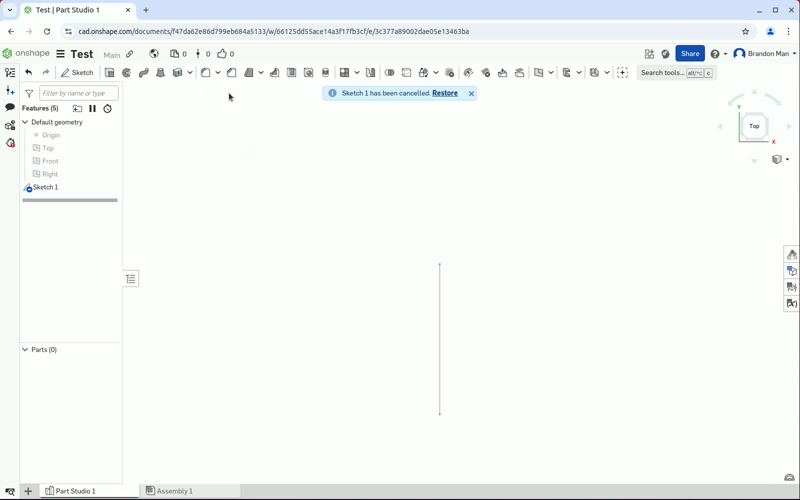
key(shift+s)
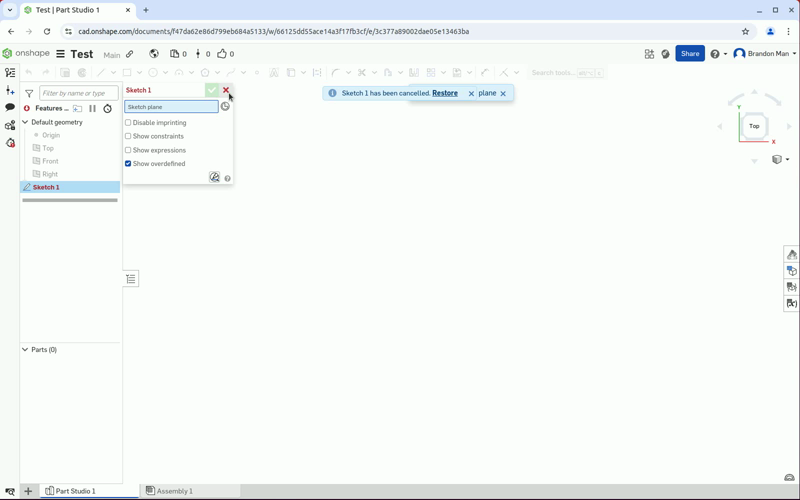
mouse_move(73, 150)
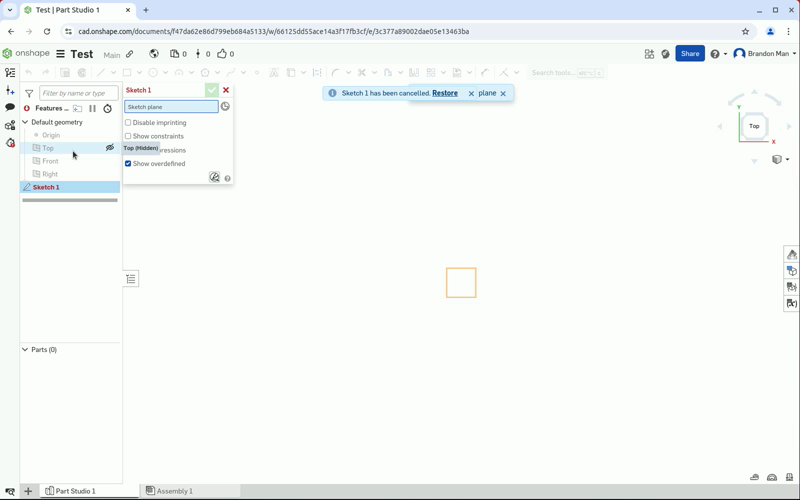
click(73, 150)
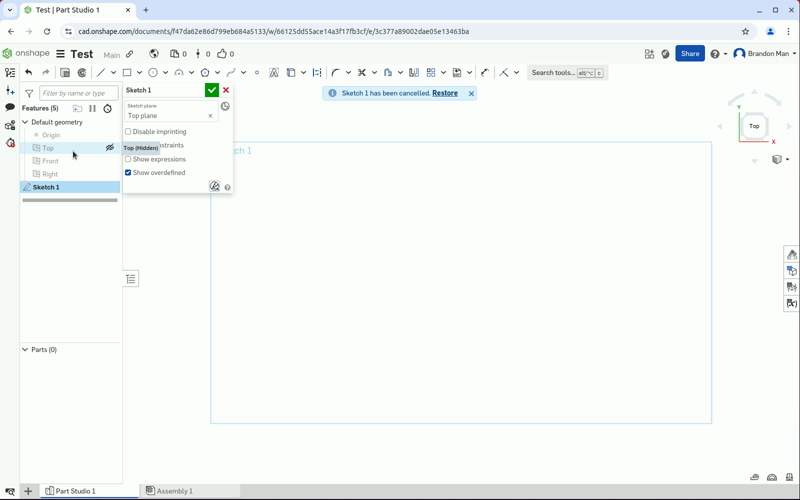
mouse_move(73, 352)
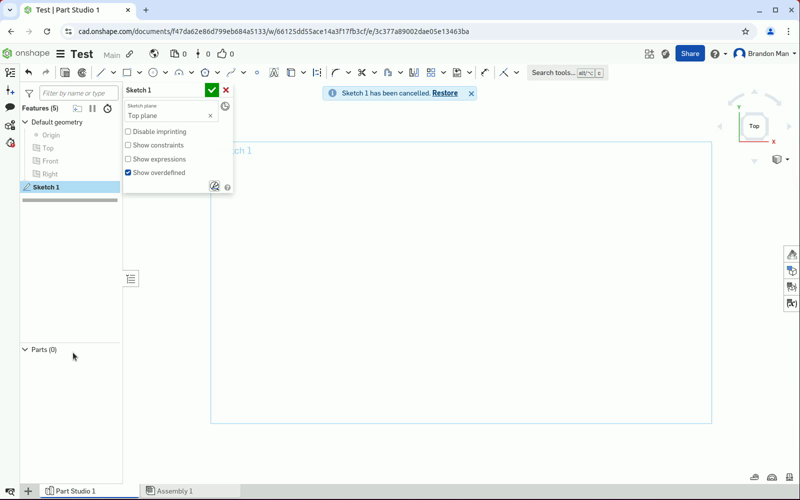
key(y)
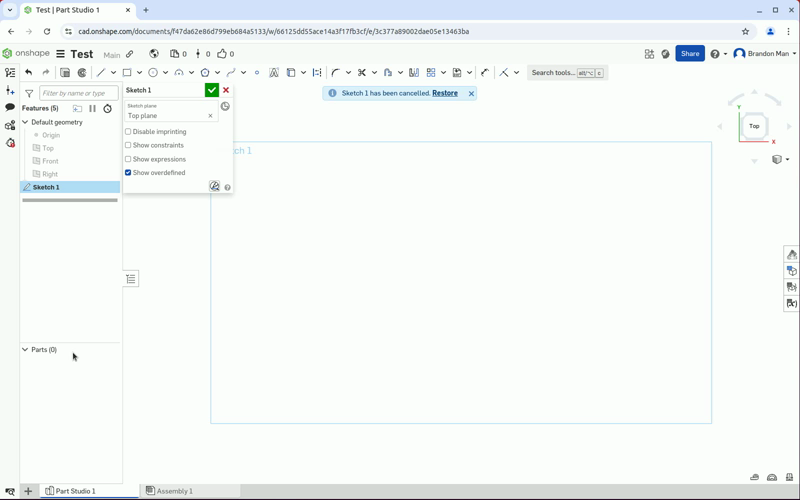
key(l)
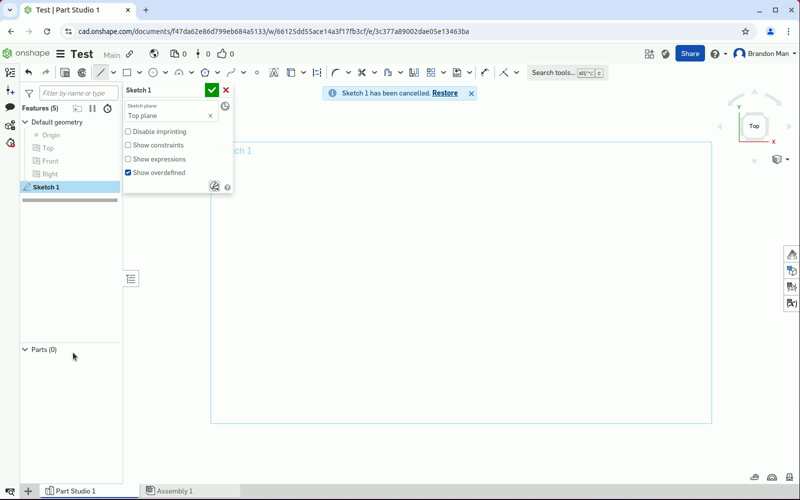
key_down(shift)
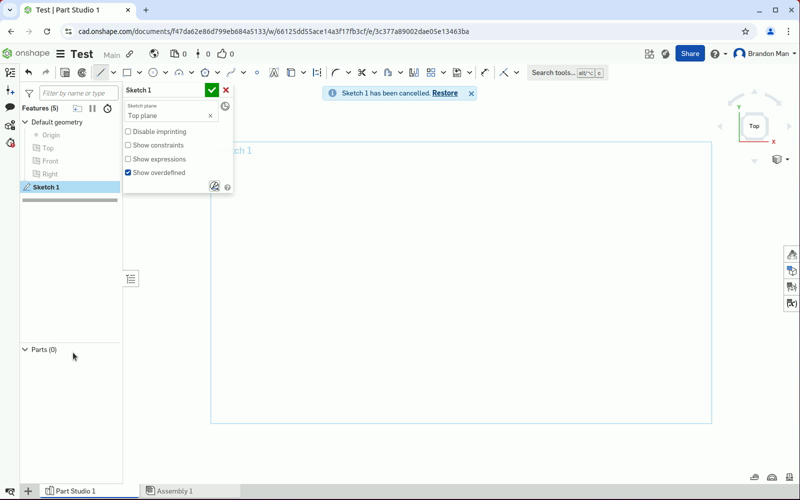
mouse_move(348, 339)
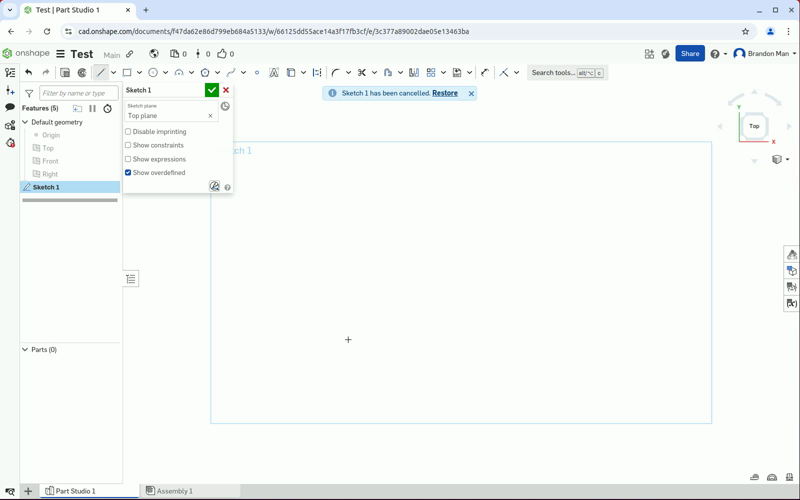
click(348, 339)
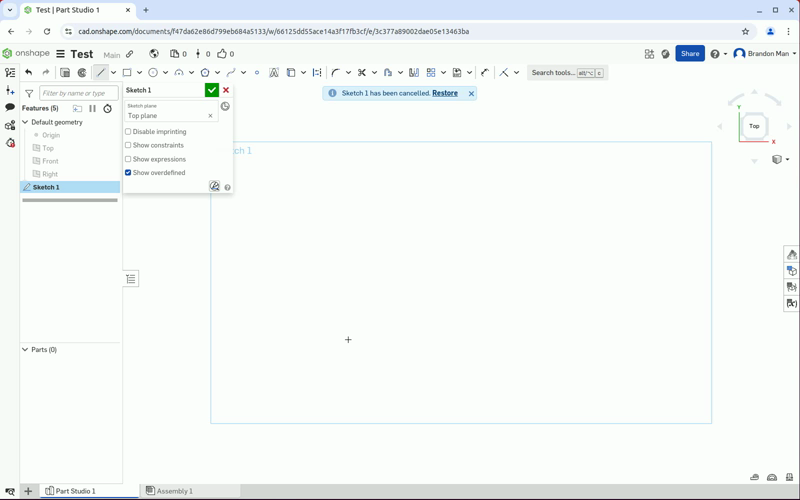
key_up(shift)
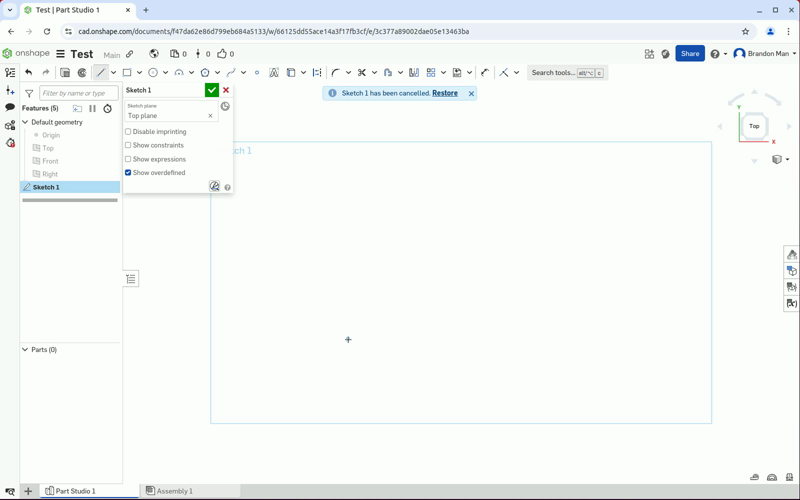
key_down(shift)
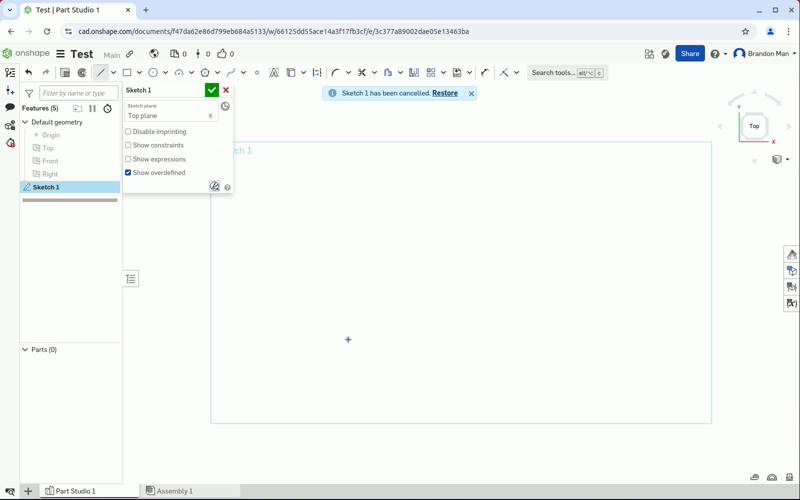
mouse_move(572, 339)
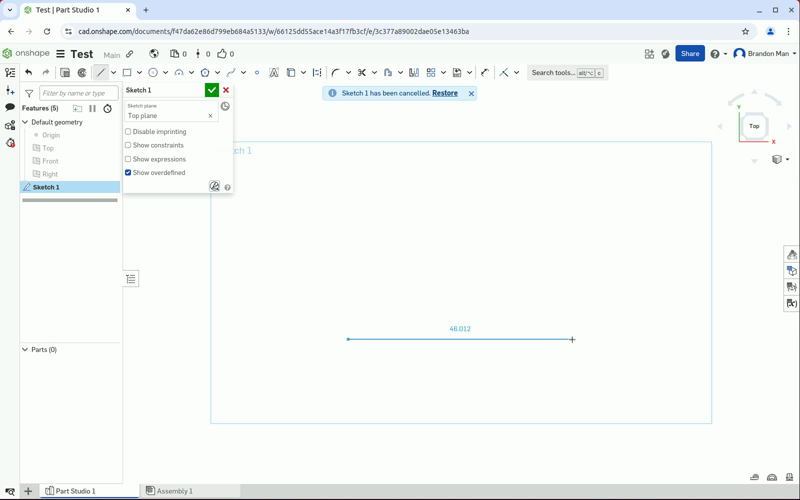
click(572, 339)
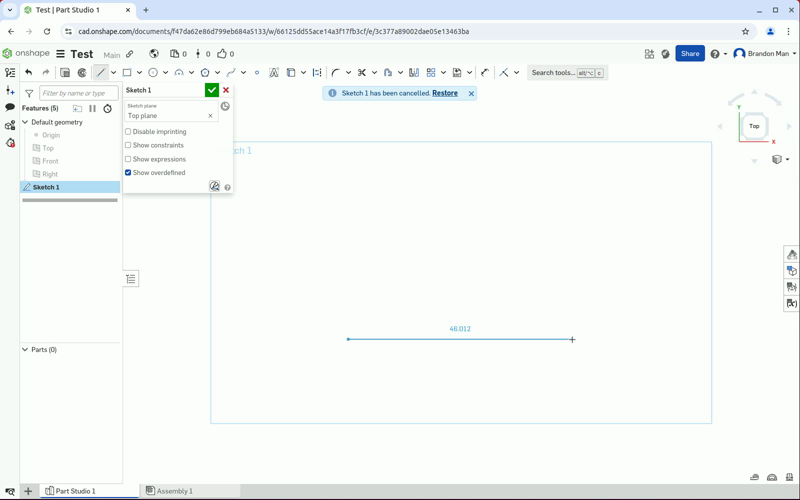
key_up(shift)
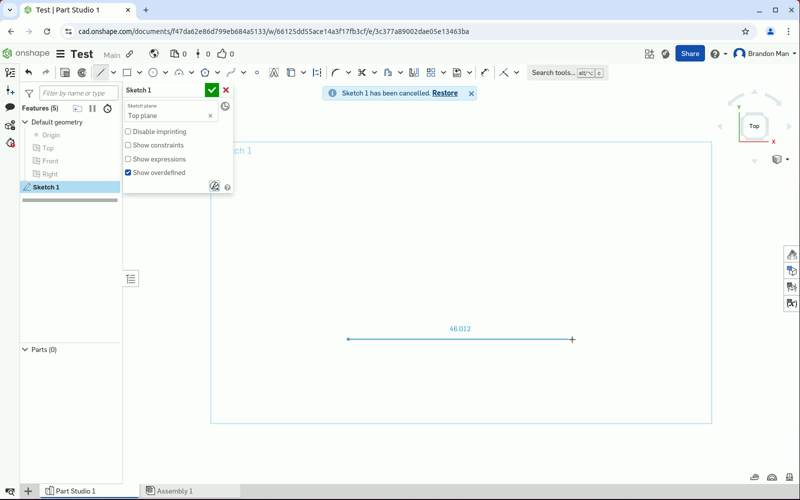
key_down(shift)
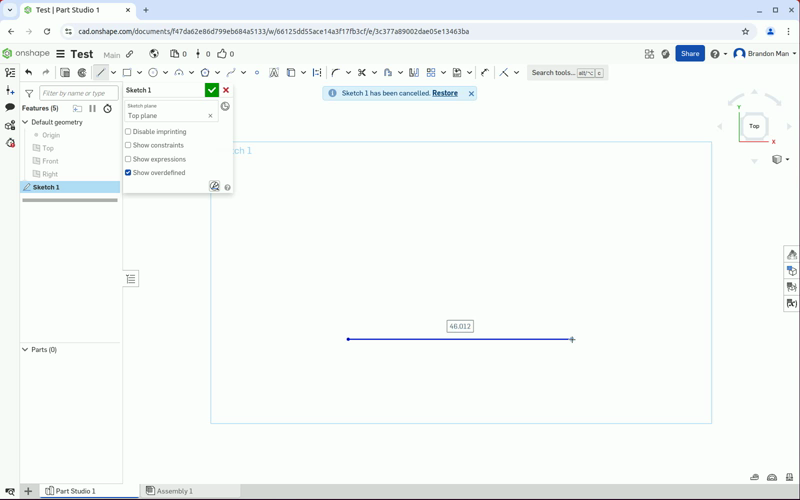
mouse_move(572, 226)
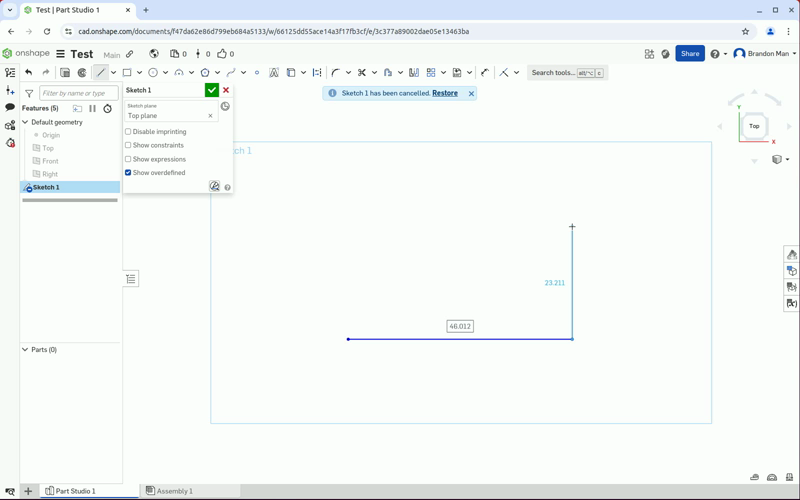
click(572, 226)
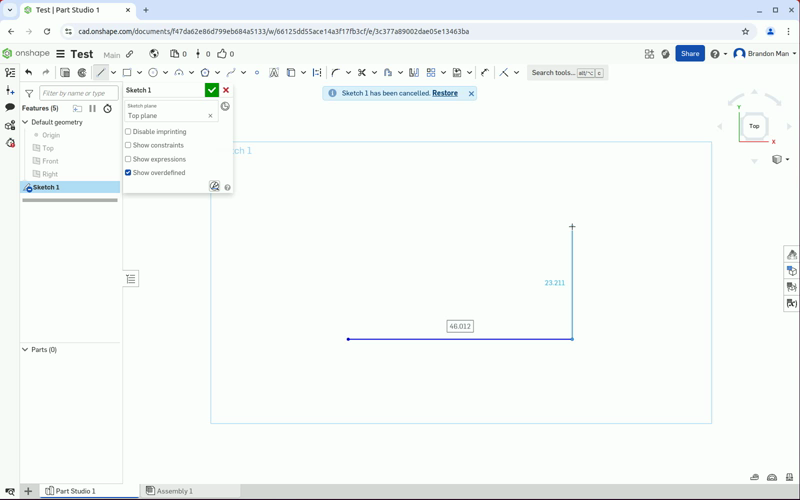
key_up(shift)
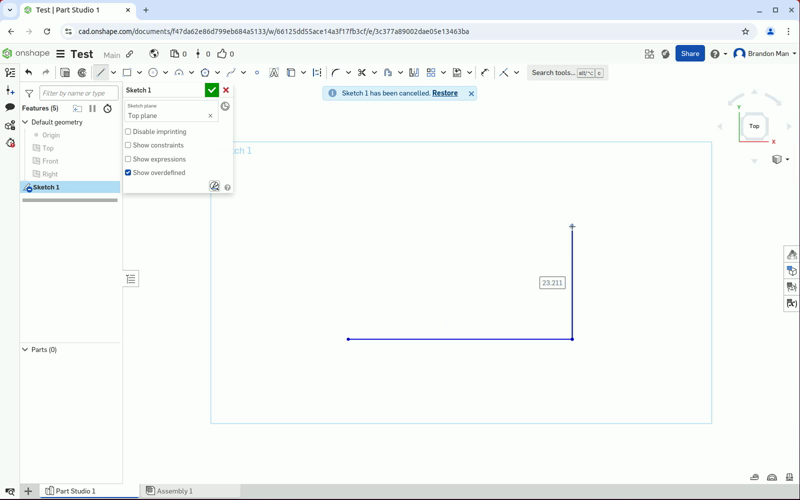
key_down(shift)
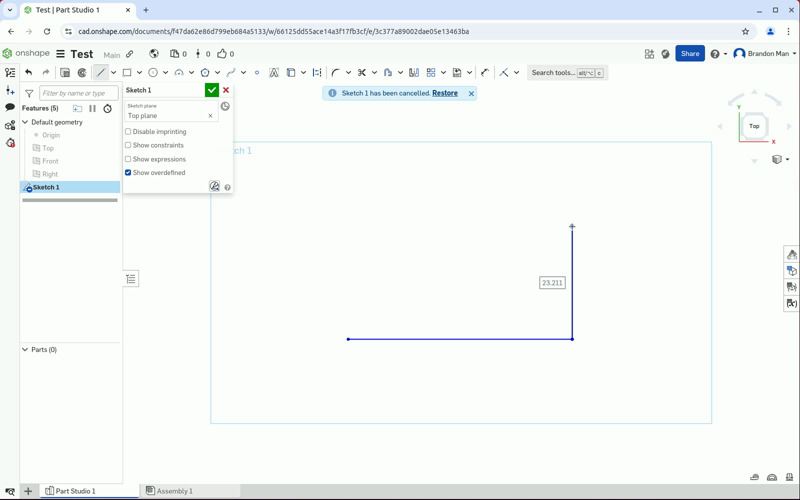
mouse_move(348, 226)
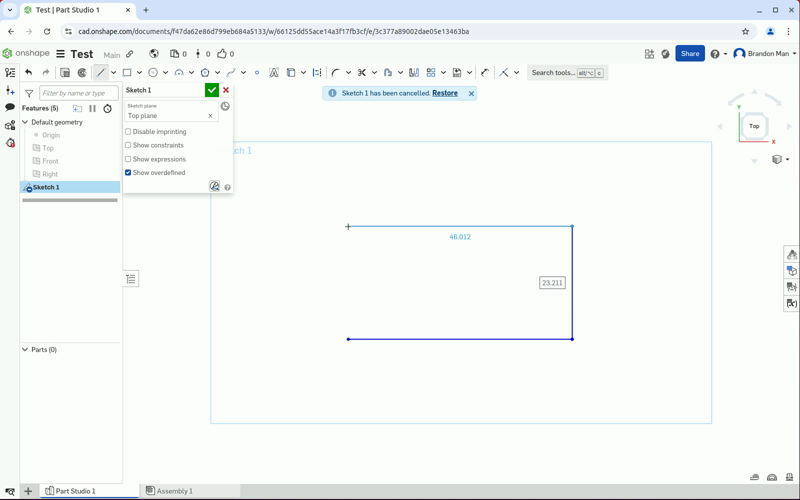
click(348, 226)
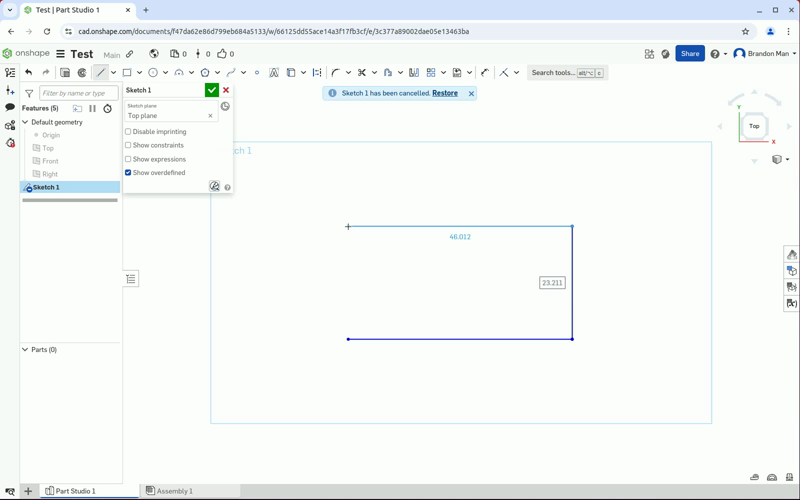
key_up(shift)
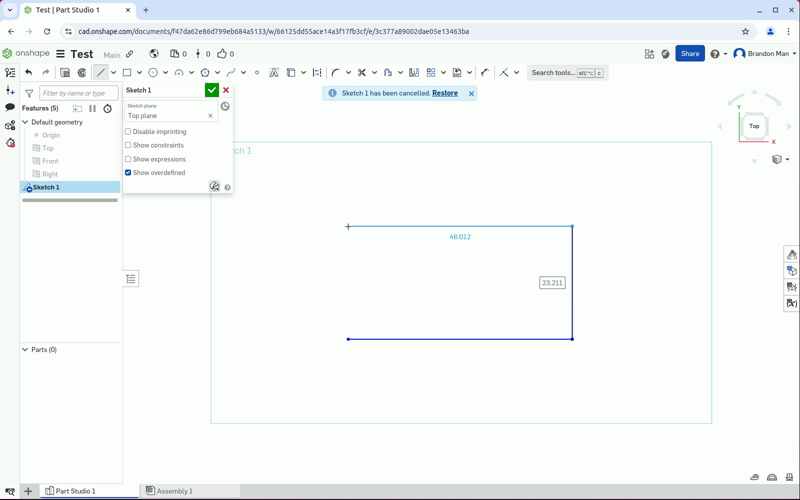
key_down(shift)
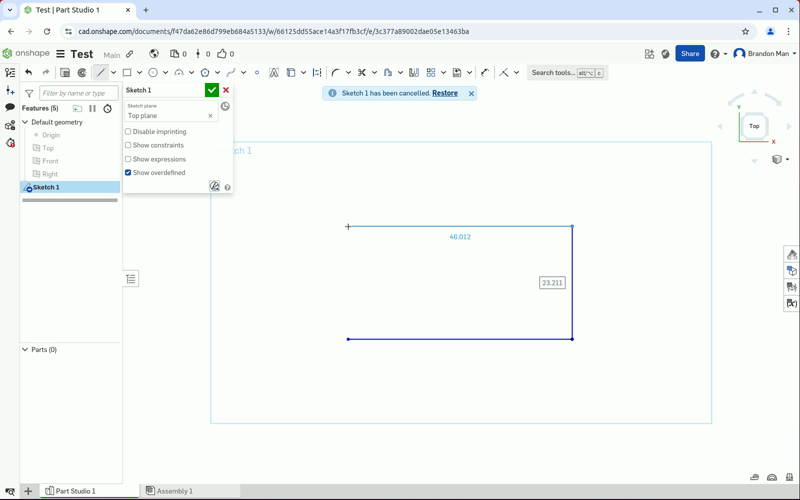
mouse_move(348, 339)
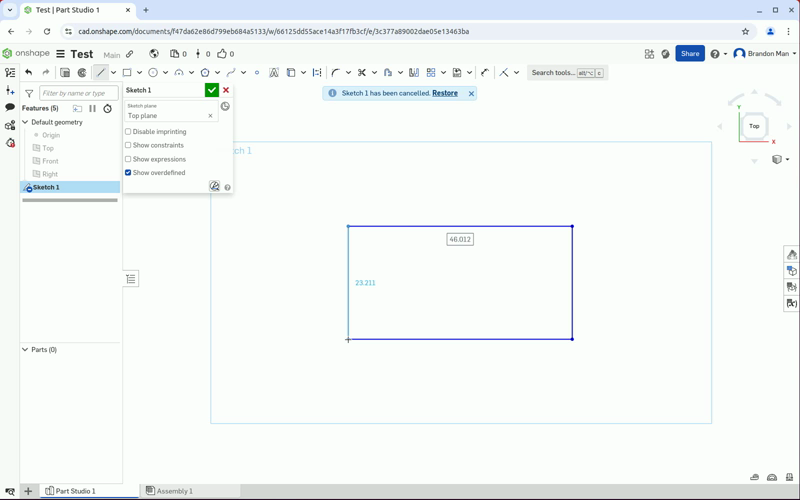
key_up(shift)
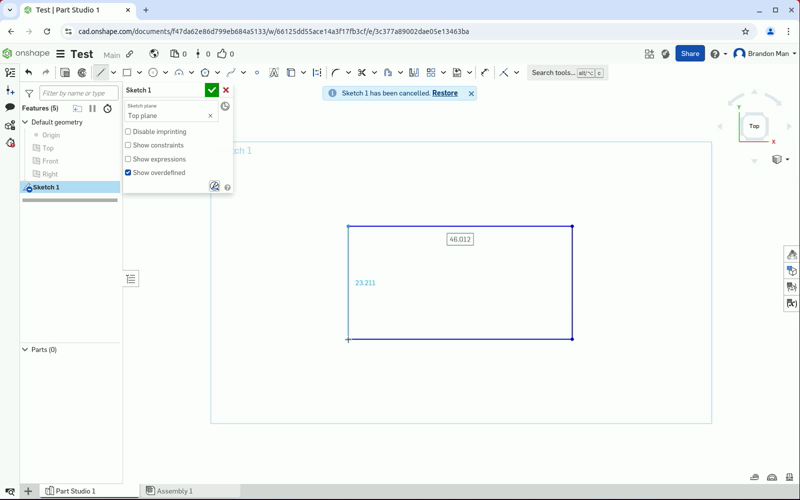
click(348, 339)
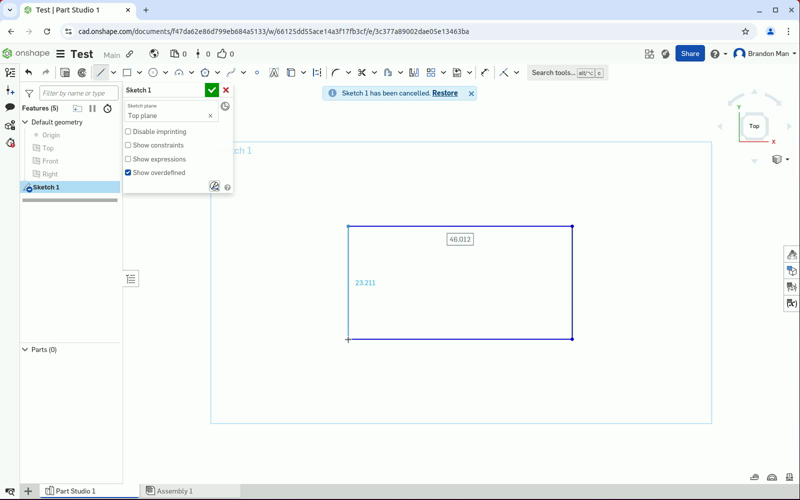
key(esc)
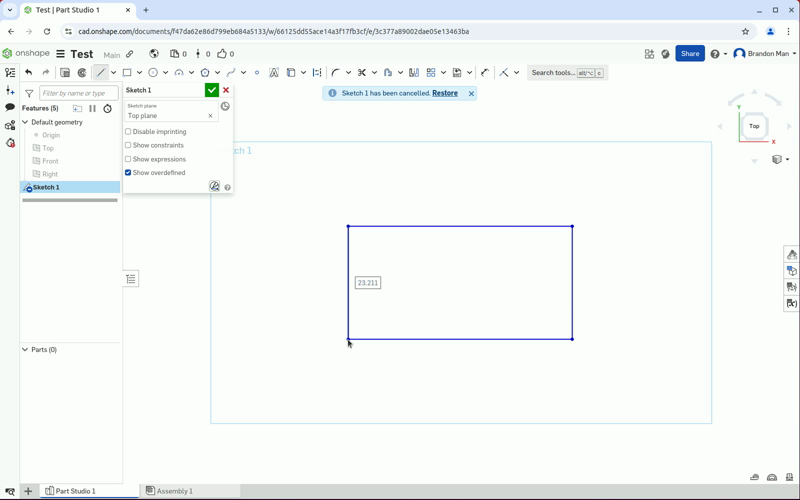
mouse_move(438, 252)
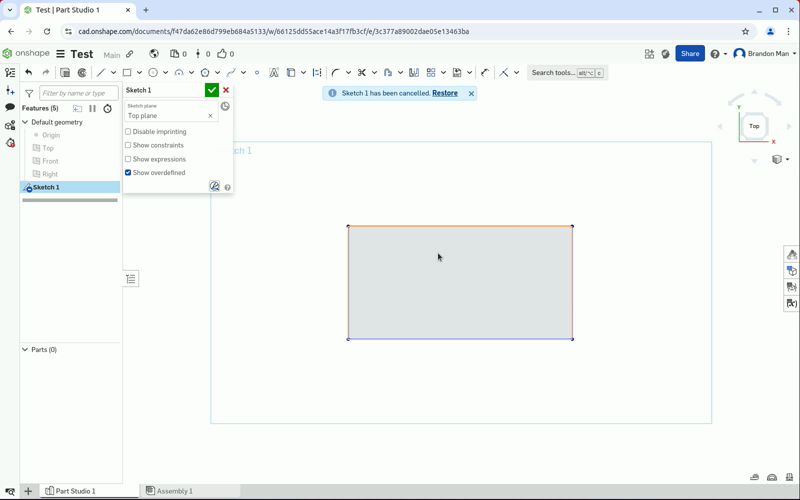
click(438, 252)
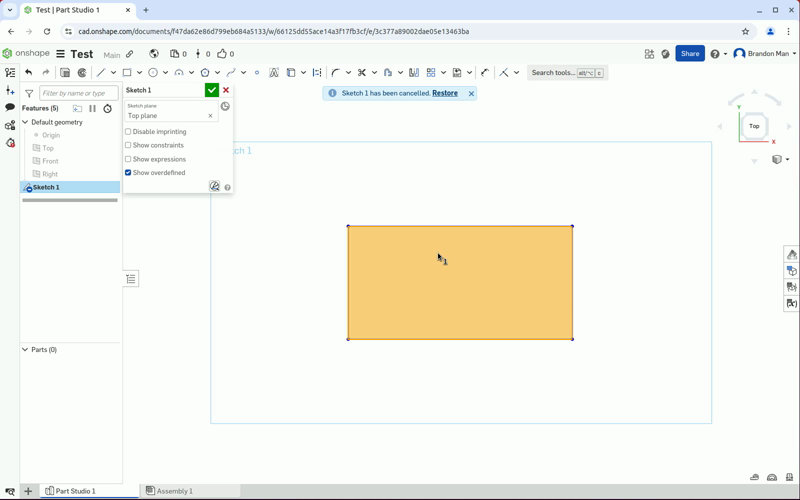
mouse_move(73, 352)
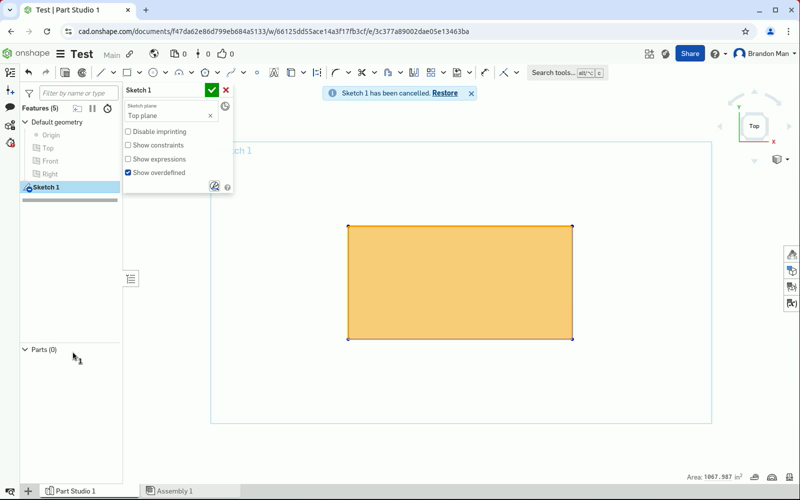
key(shift+y)
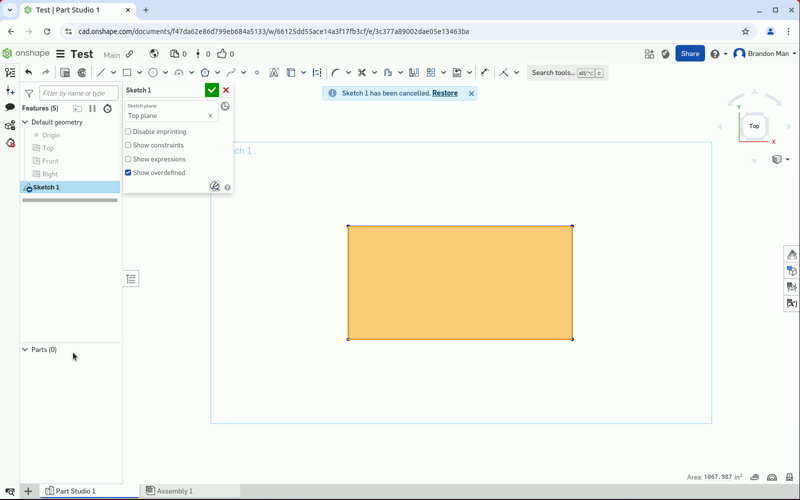
key(shift+e)
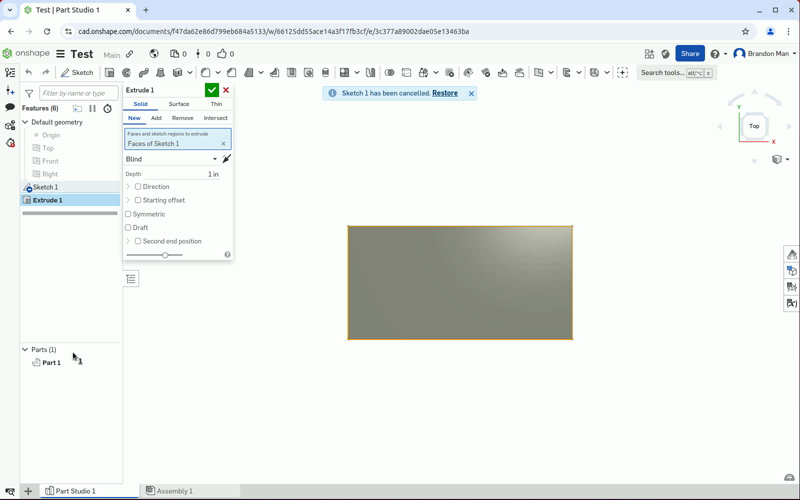
mouse_move(143, 106)
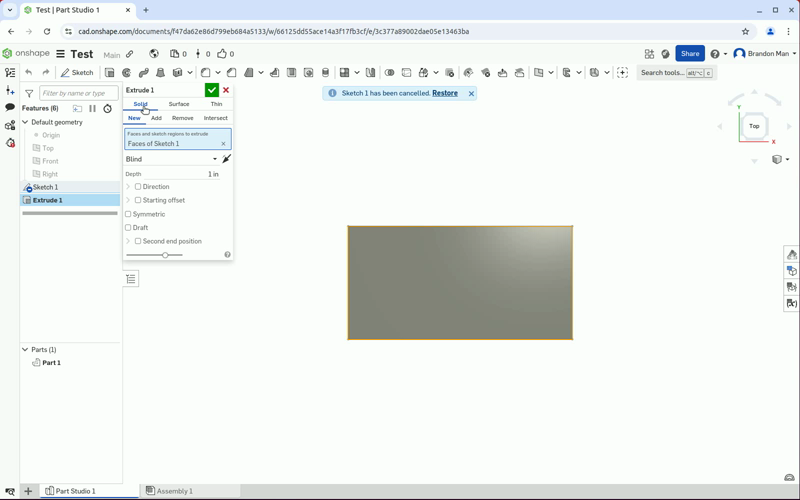
click(143, 106)
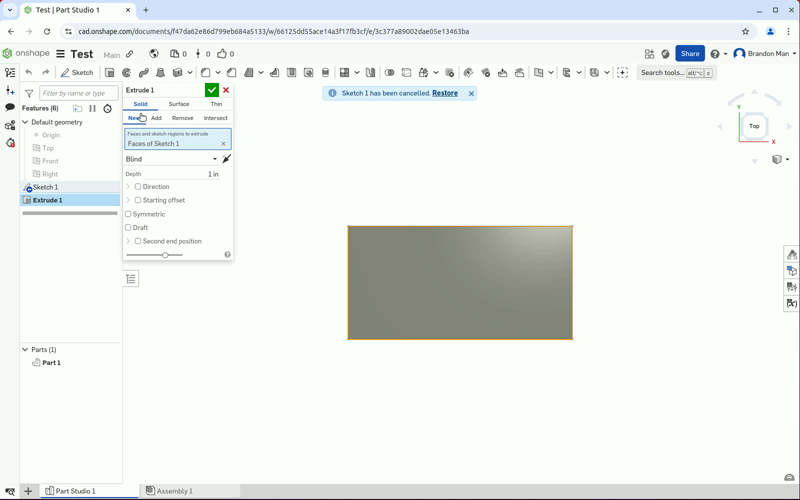
mouse_move(137, 120)
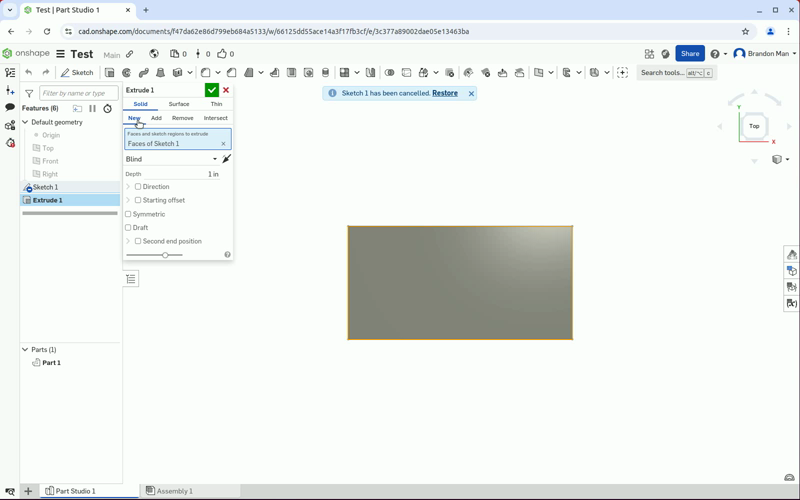
click(137, 120)
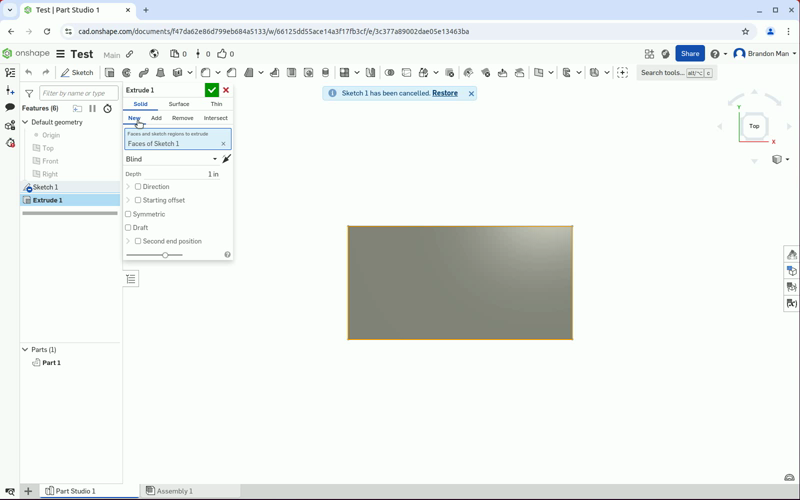
key(tab, 4)
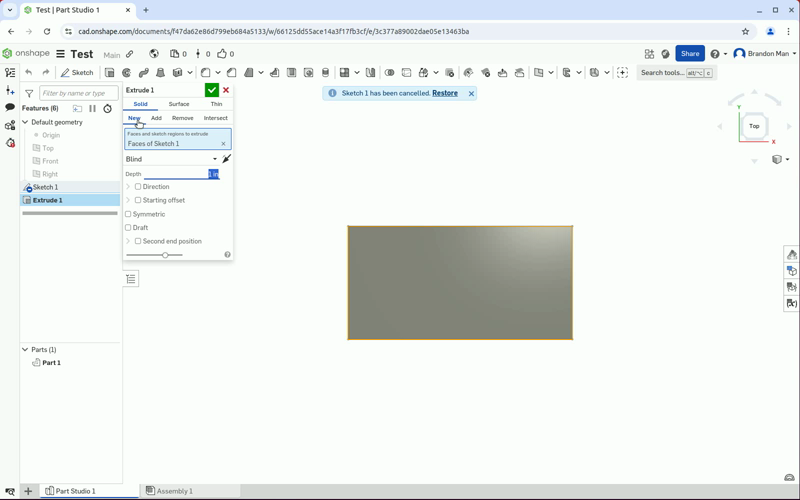
text(0.722)
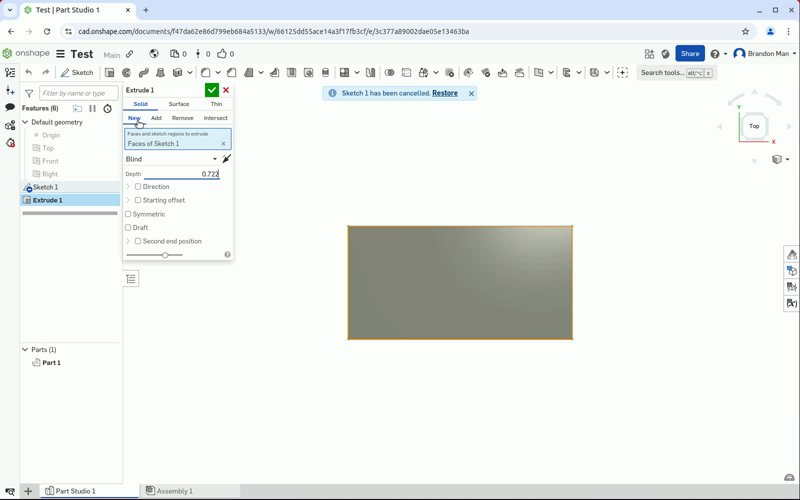
key(enter)
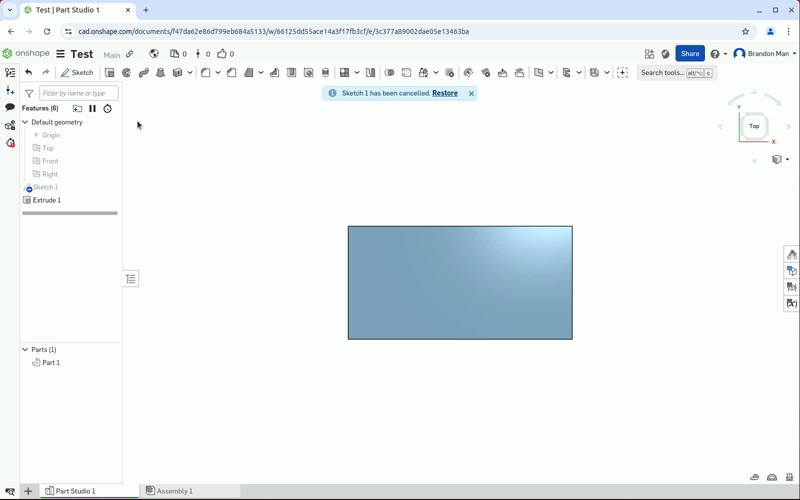
key(shift+h)
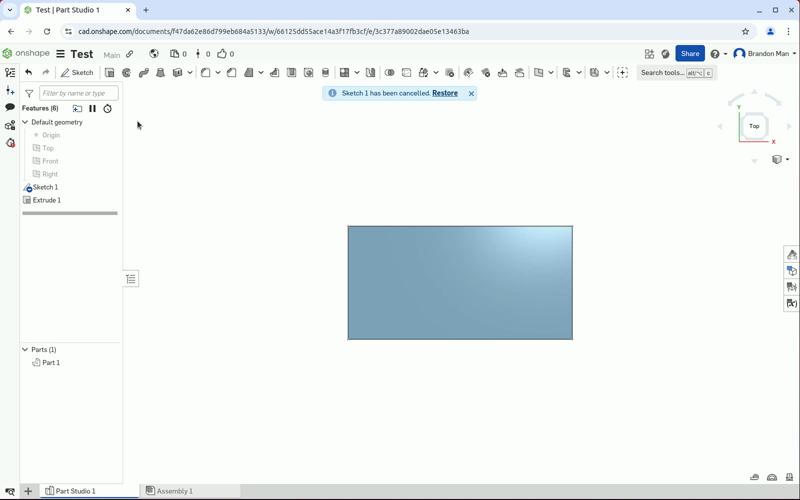
key(shift+h)
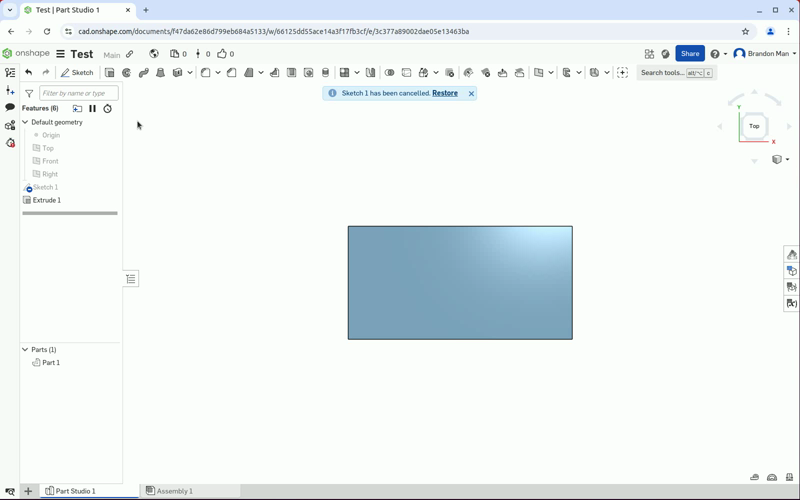
mouse_move(73, 189)
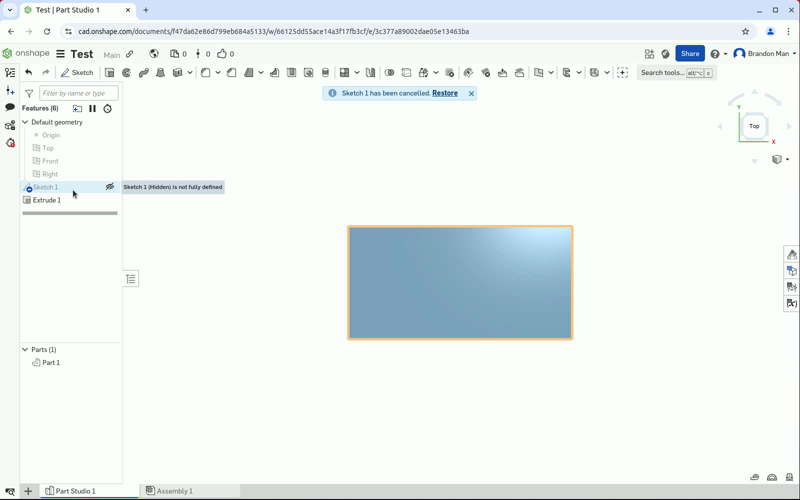
click(73, 189)
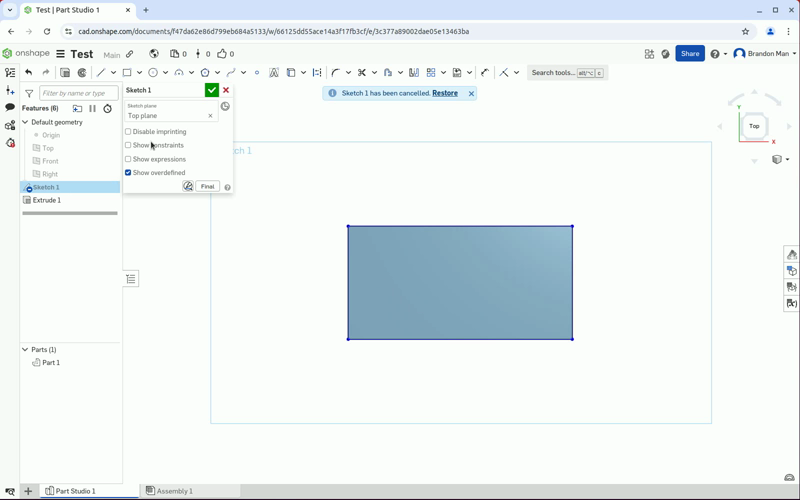
mouse_move(229, 92)
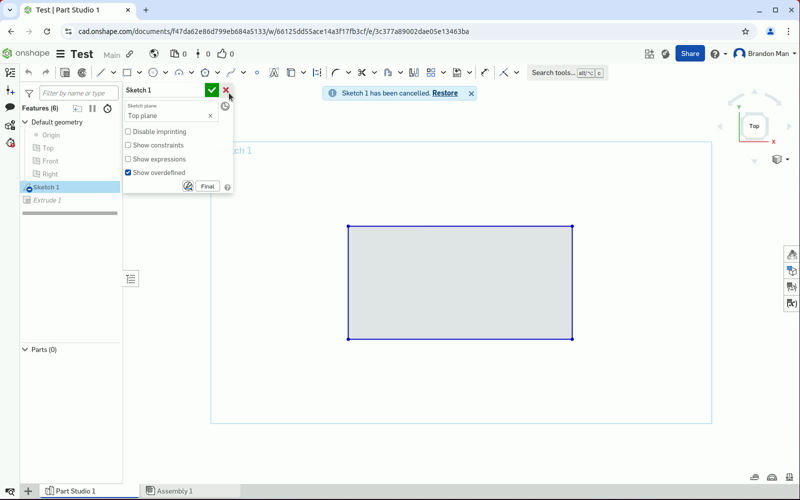
click(229, 92)
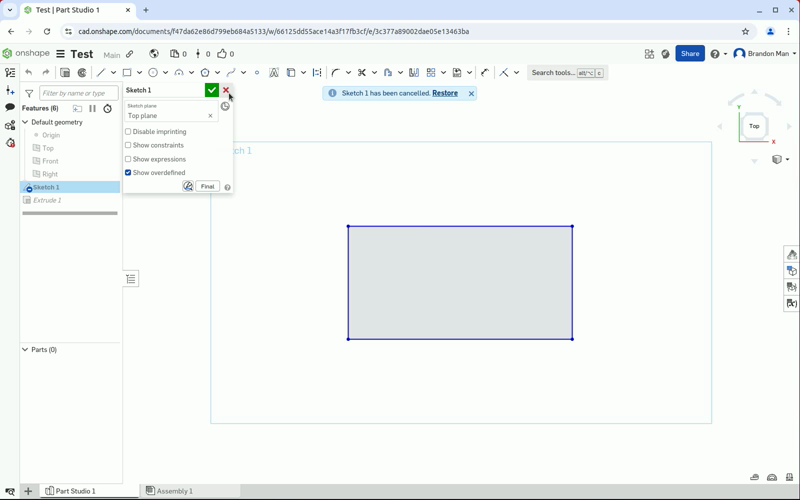
key(shift+s)
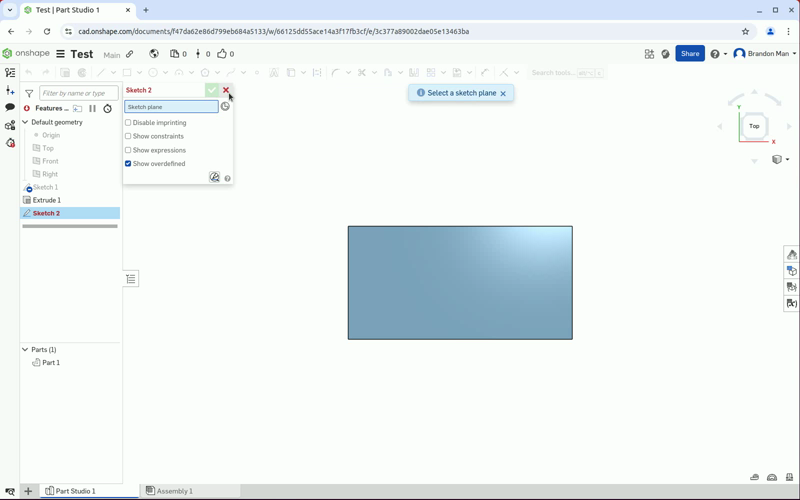
mouse_move(73, 150)
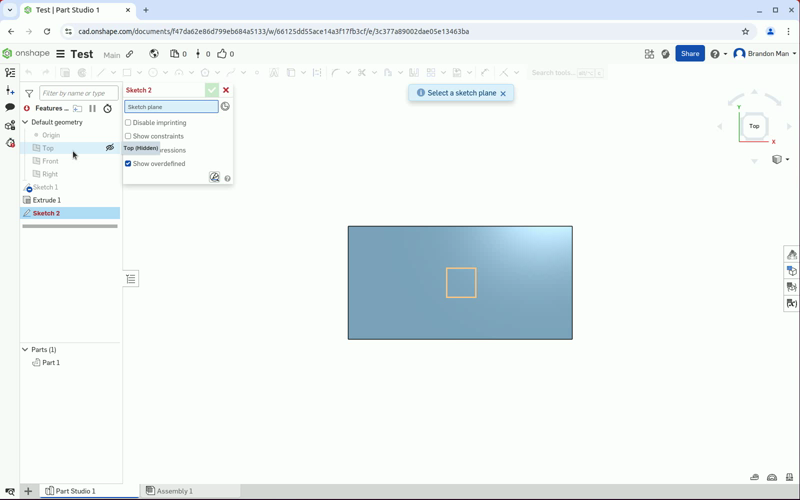
click(73, 150)
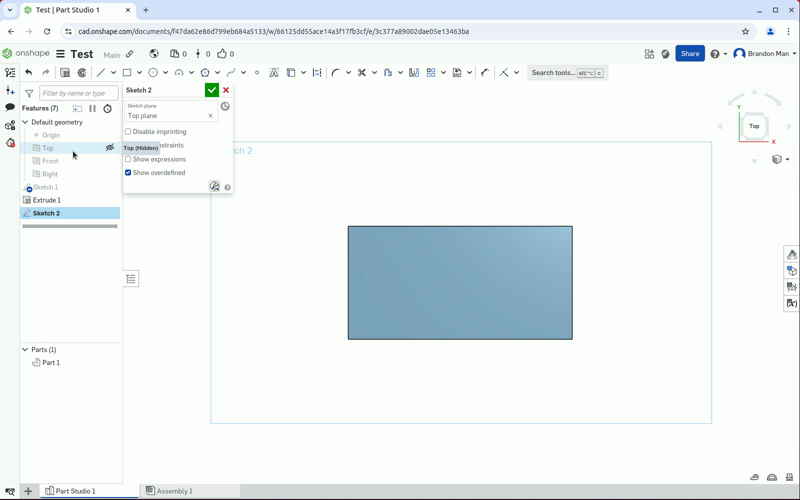
mouse_move(73, 352)
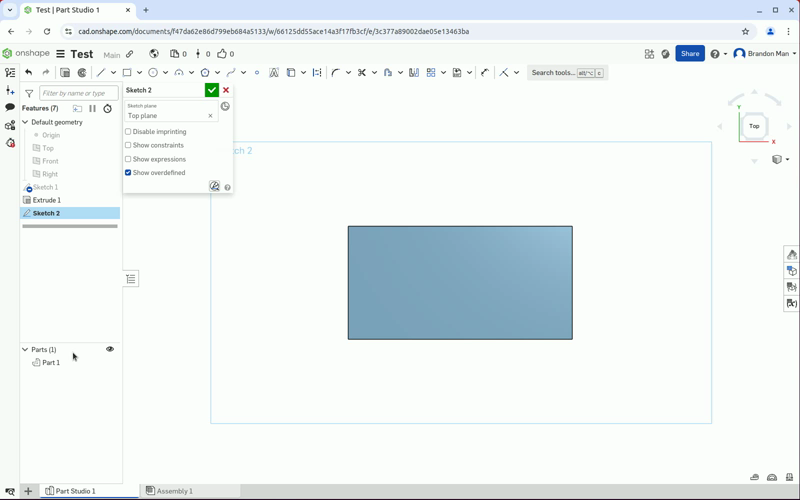
key(y)
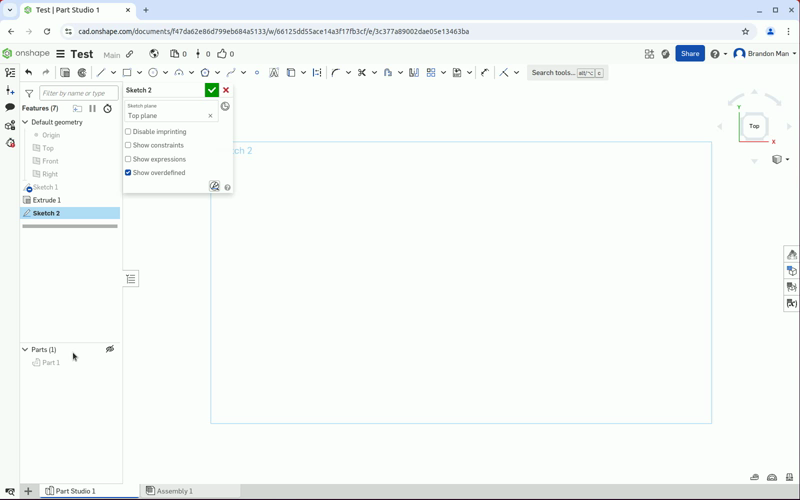
key(l)
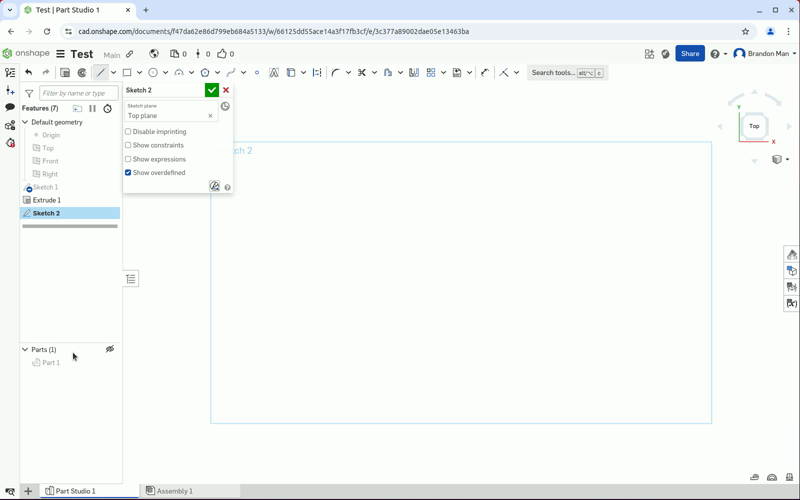
key_down(shift)
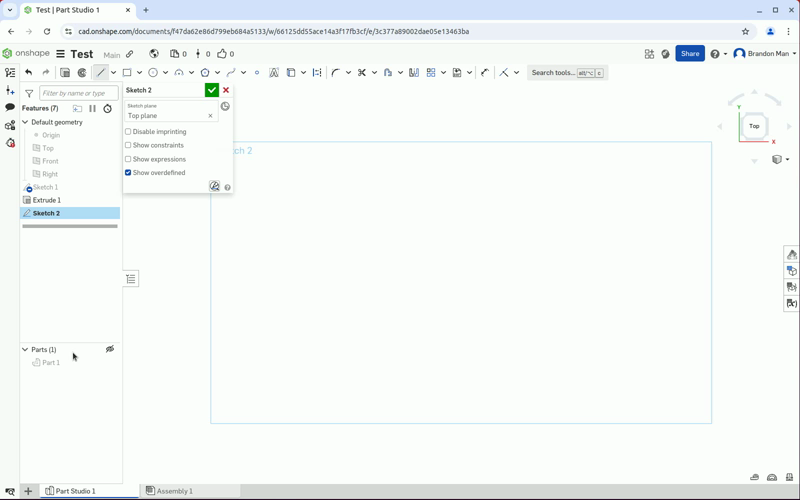
mouse_move(348, 339)
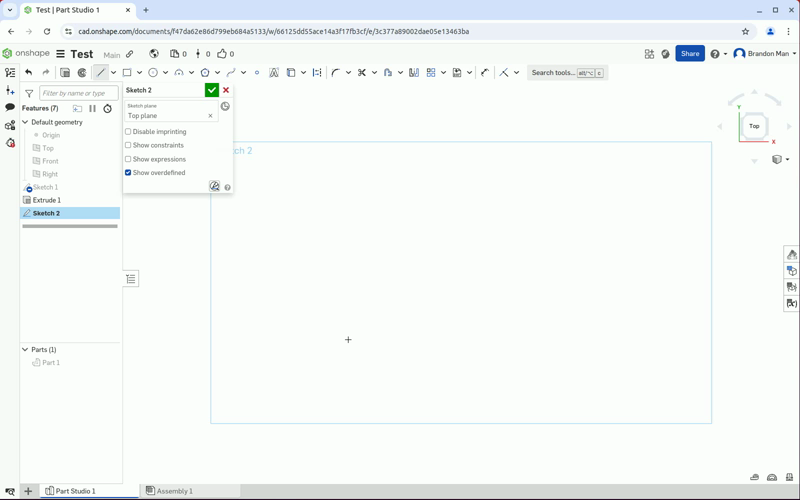
click(348, 339)
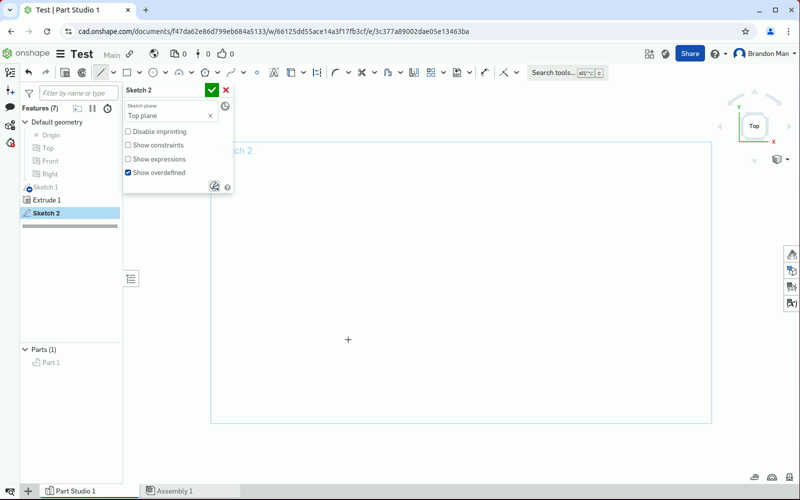
key_up(shift)
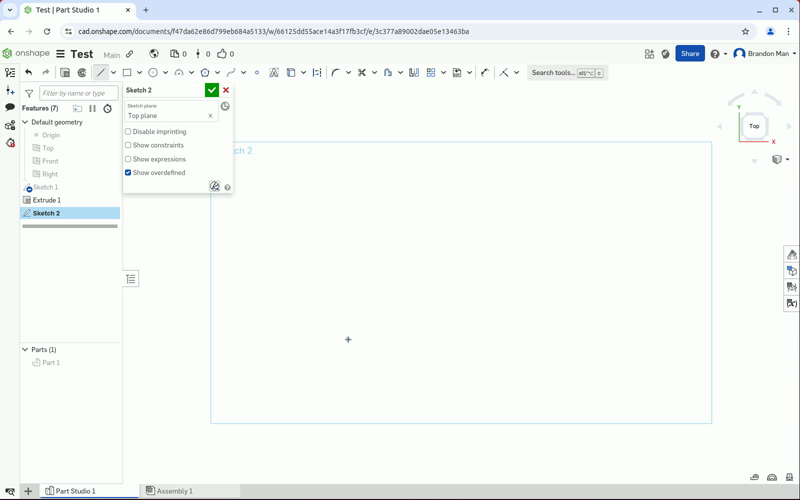
key_down(shift)
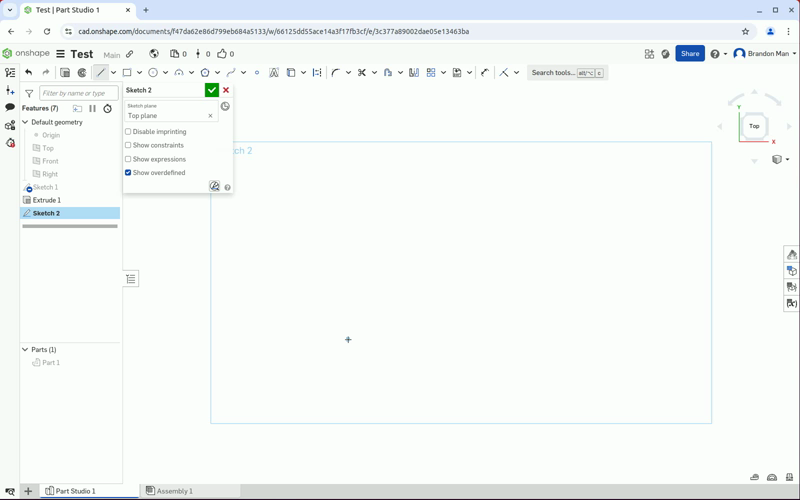
mouse_move(572, 339)
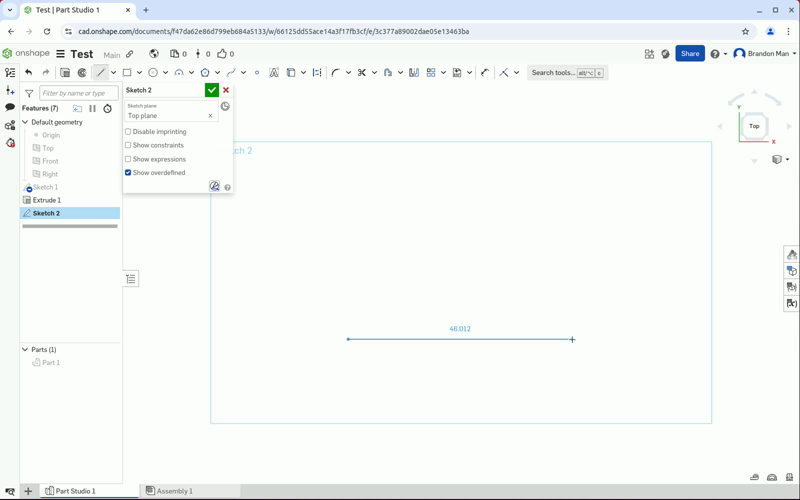
click(572, 339)
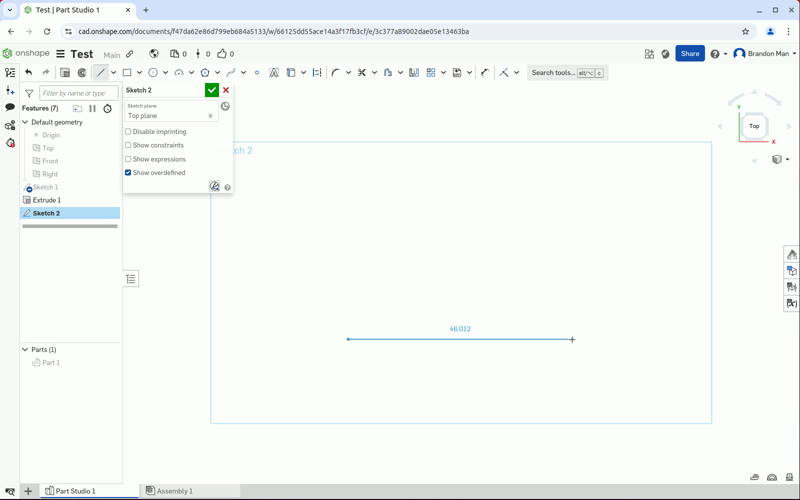
key_up(shift)
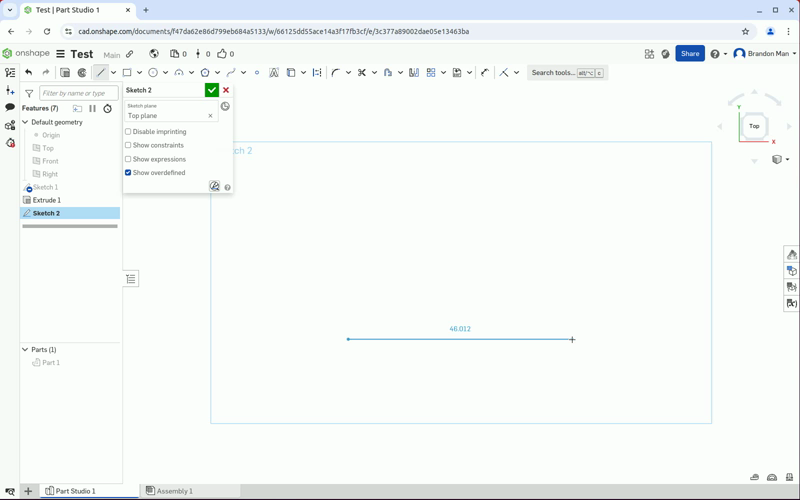
key_down(shift)
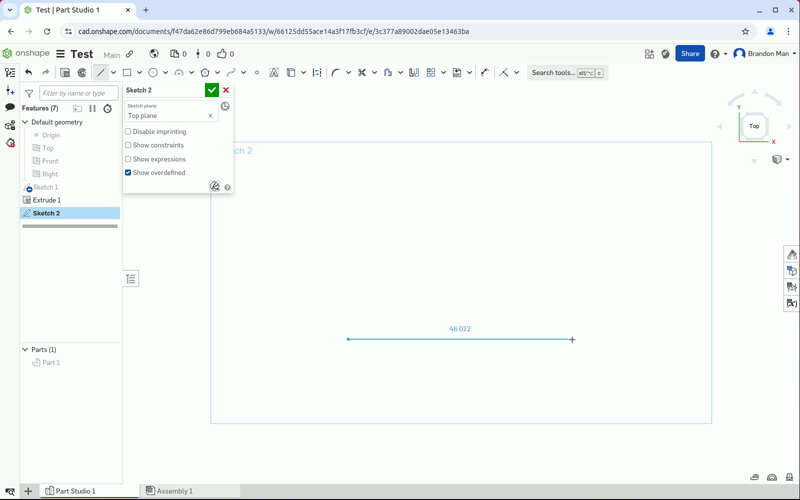
mouse_move(589, 339)
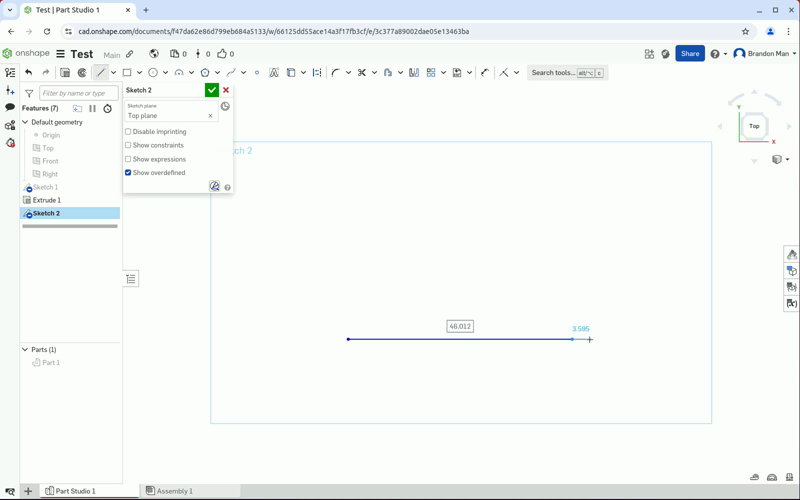
mouse_move(572, 334)
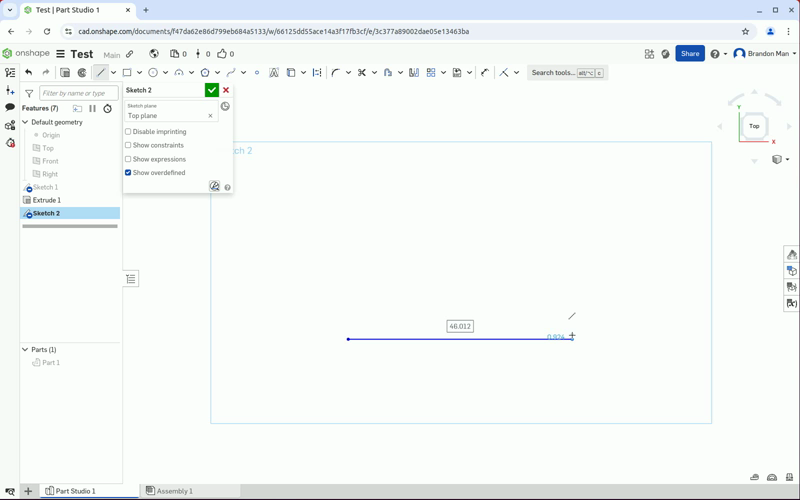
scroll(6)
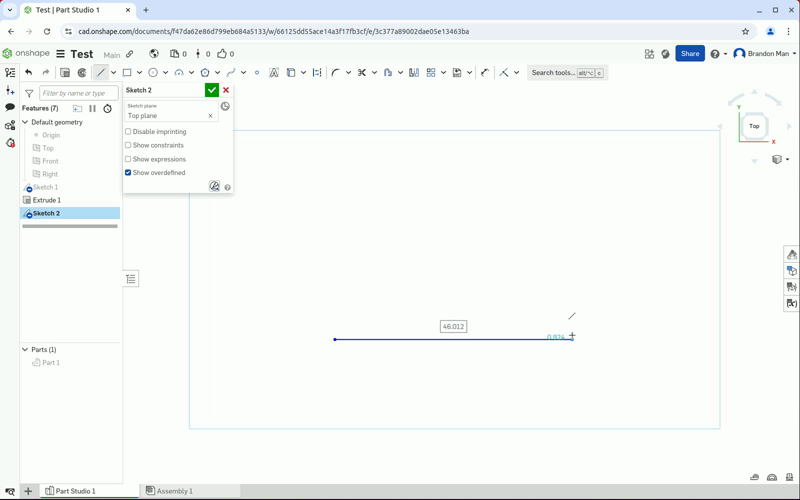
scroll(6)
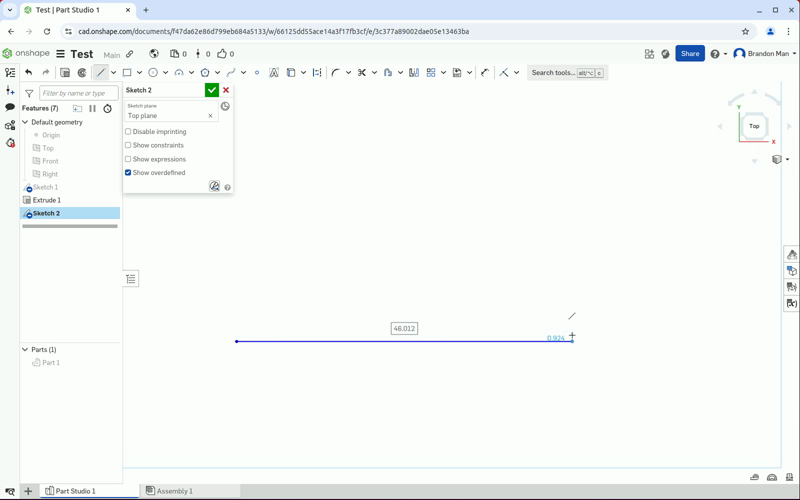
scroll(6)
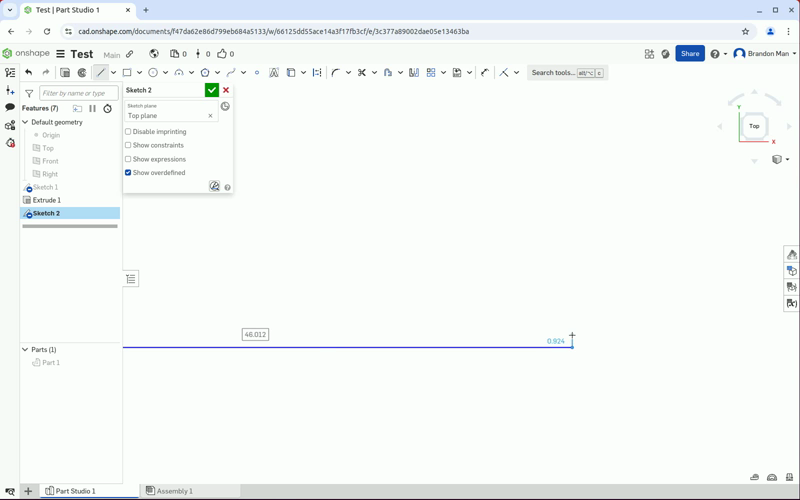
scroll(6)
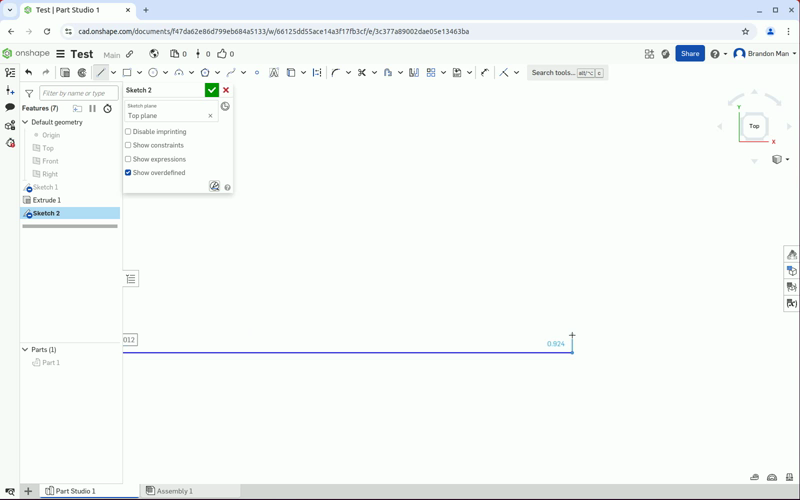
scroll(6)
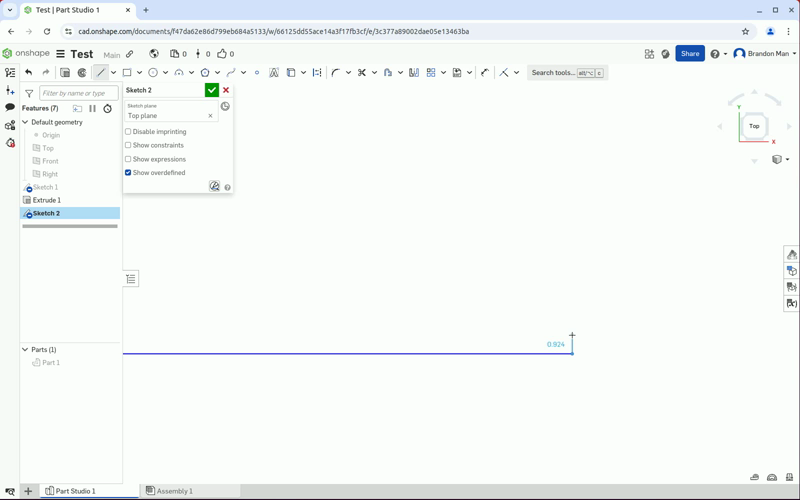
scroll(6)
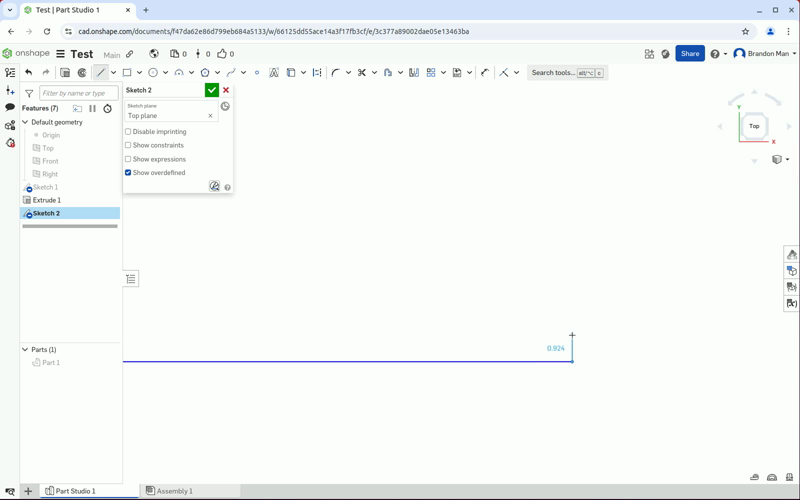
scroll(6)
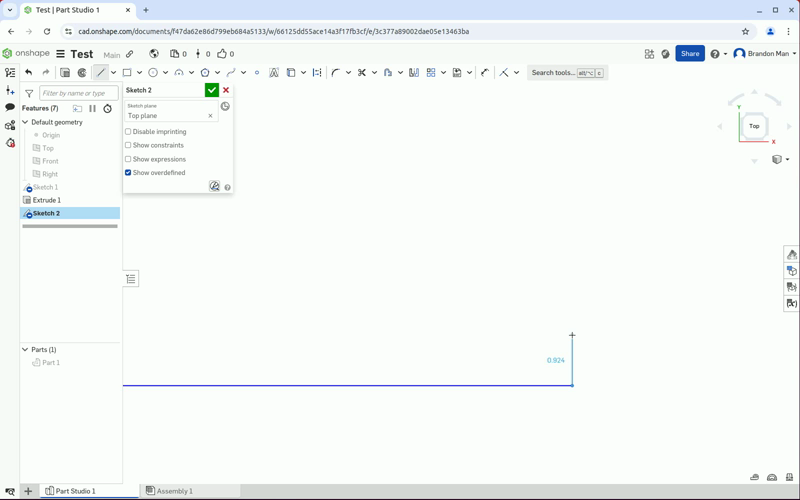
click(572, 334)
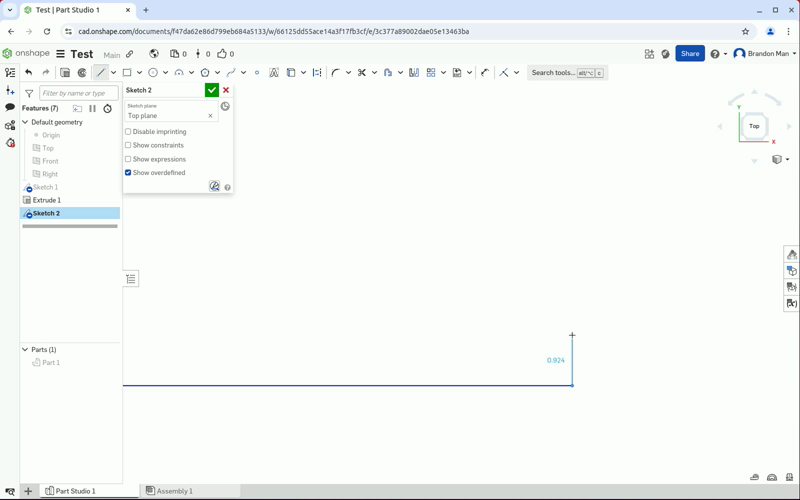
scroll(-6)
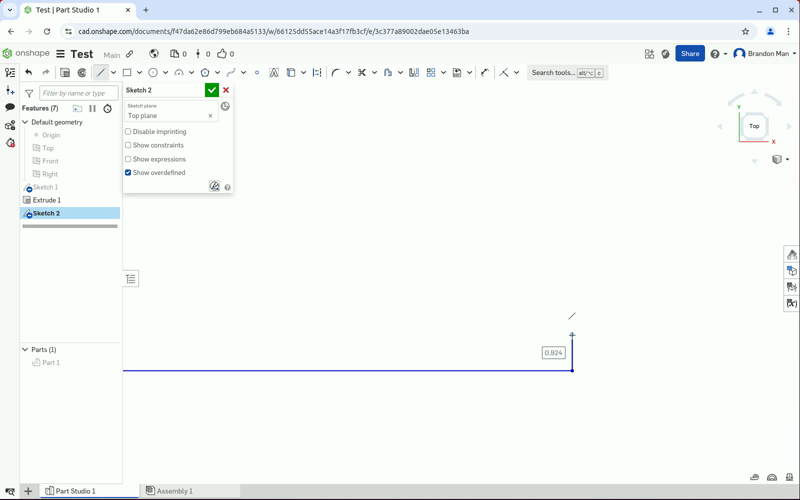
scroll(-6)
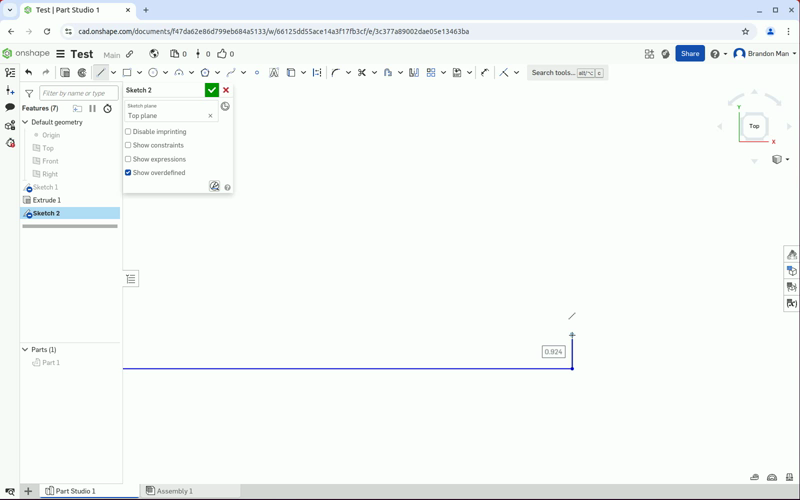
scroll(-6)
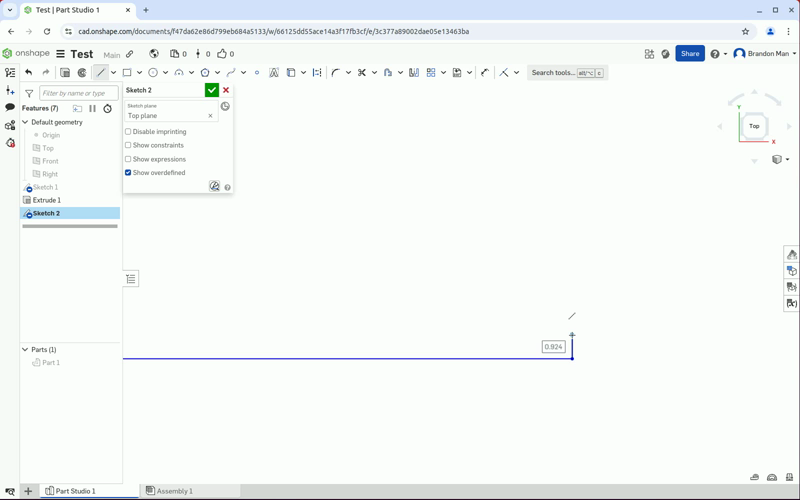
scroll(-6)
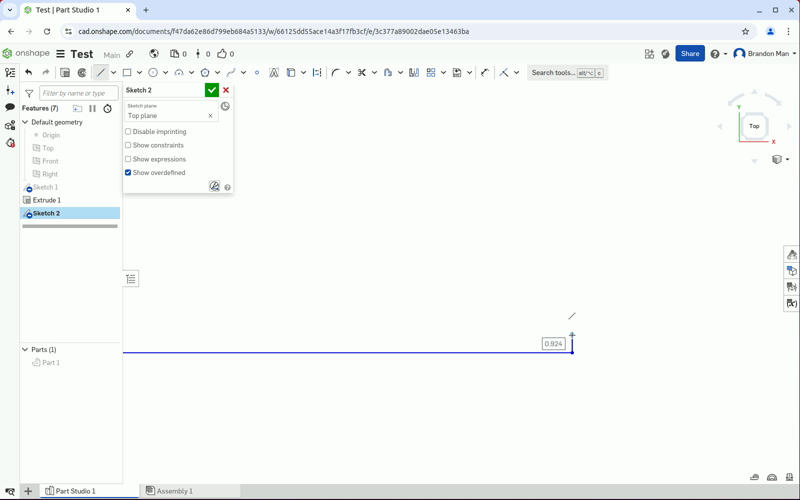
scroll(-6)
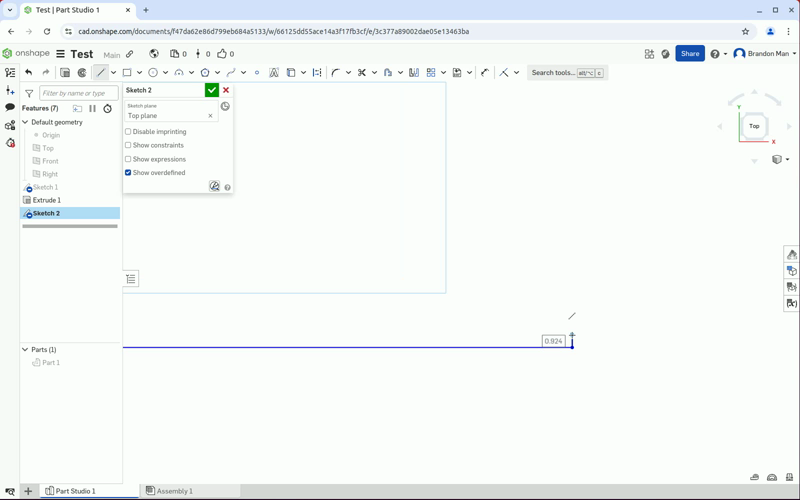
scroll(-6)
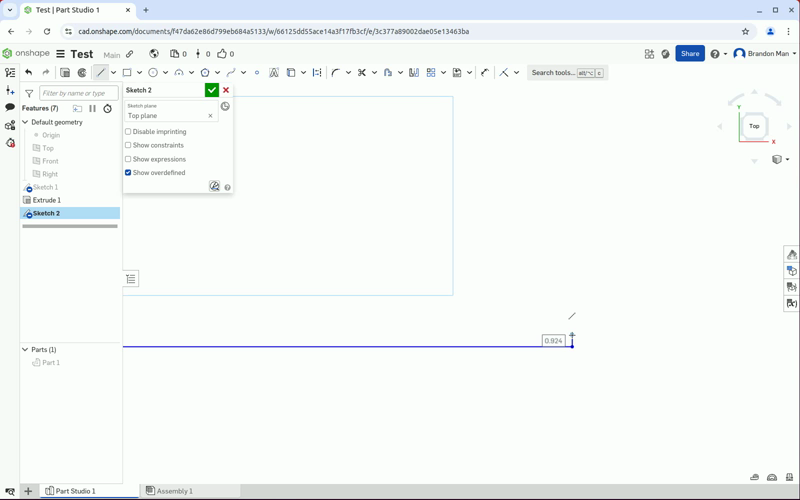
scroll(-6)
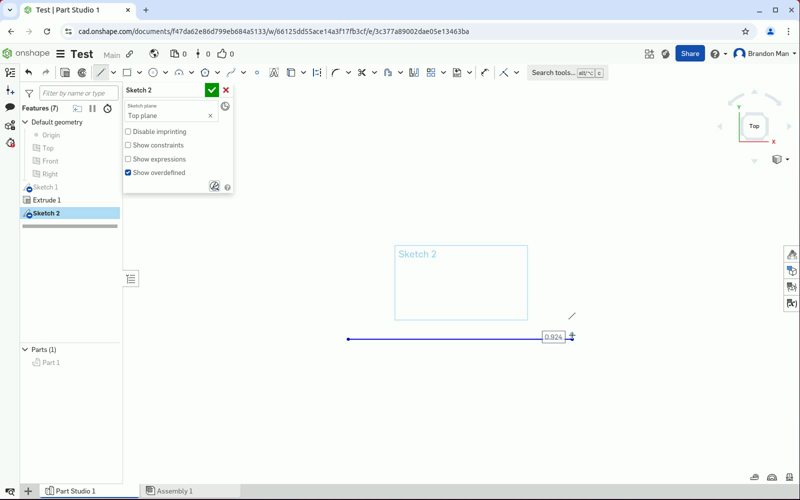
key_up(shift)
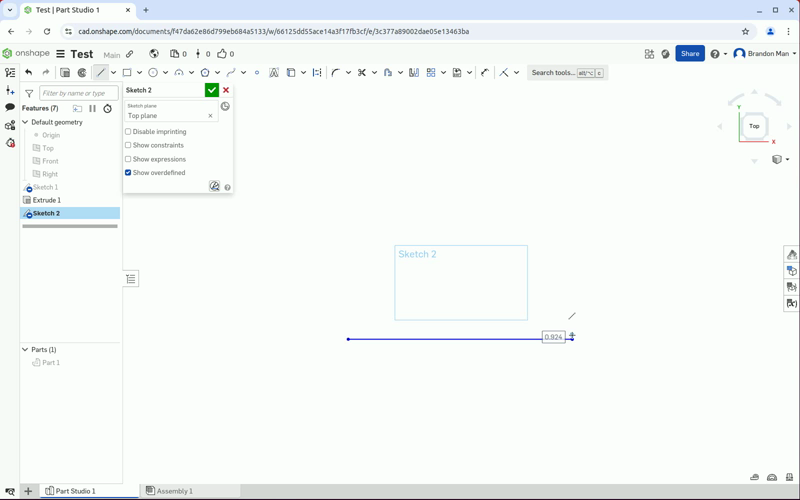
key_down(shift)
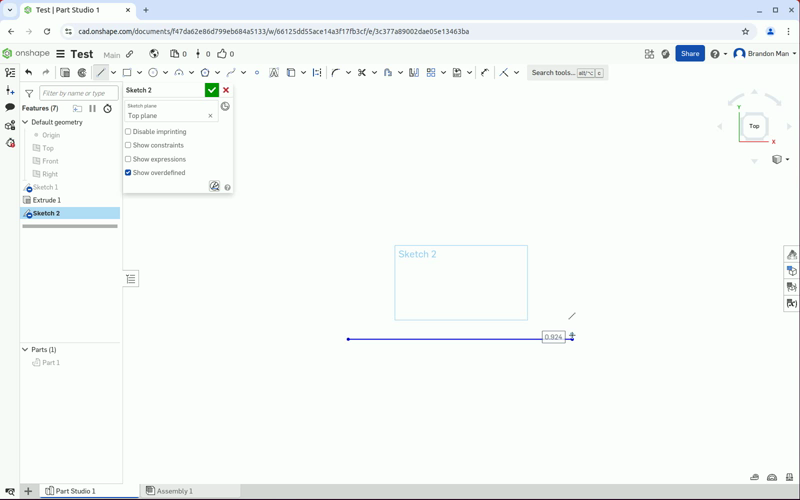
mouse_move(348, 334)
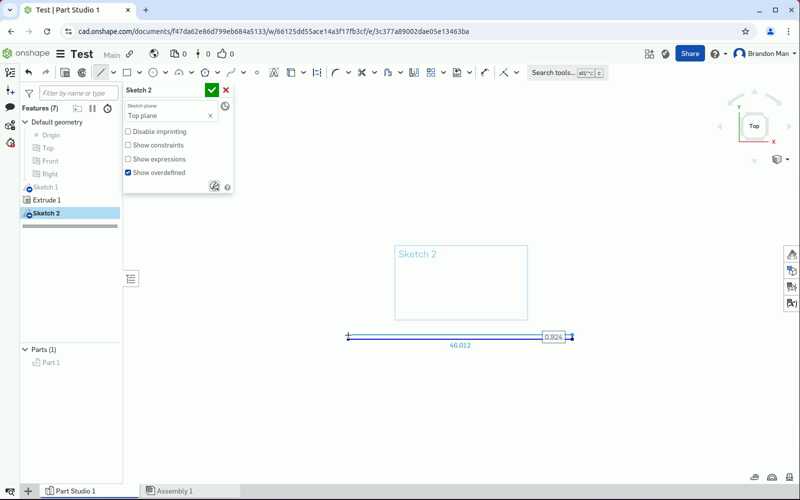
click(348, 334)
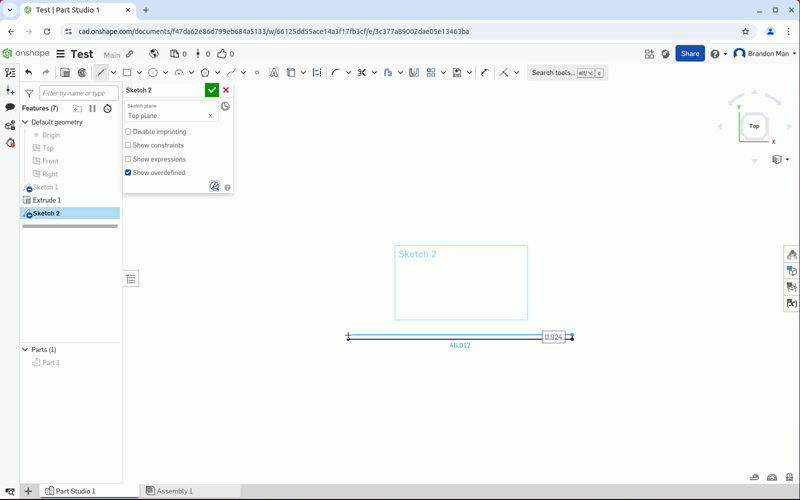
key_up(shift)
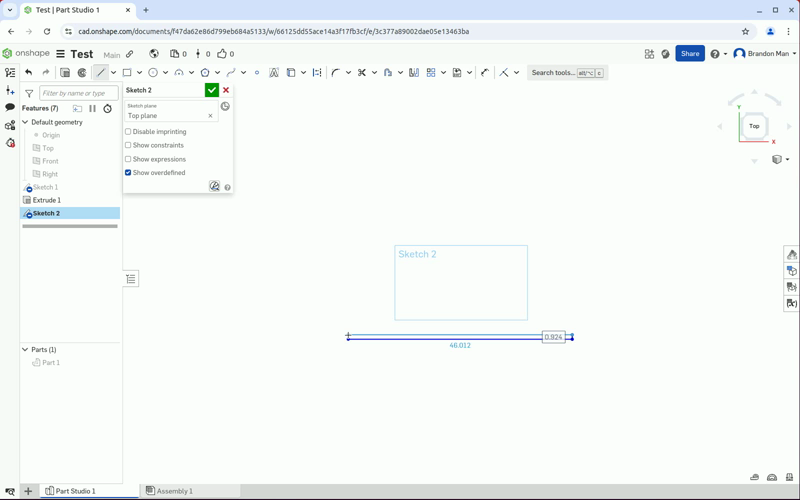
mouse_move(378, 334)
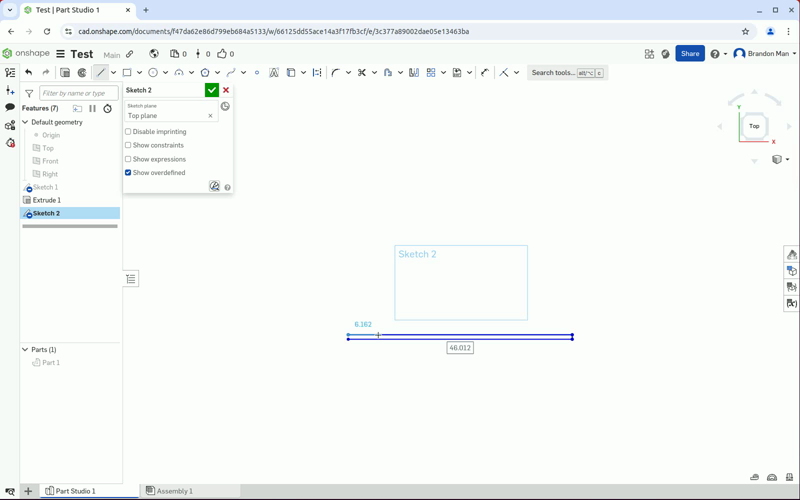
key_down(shift)
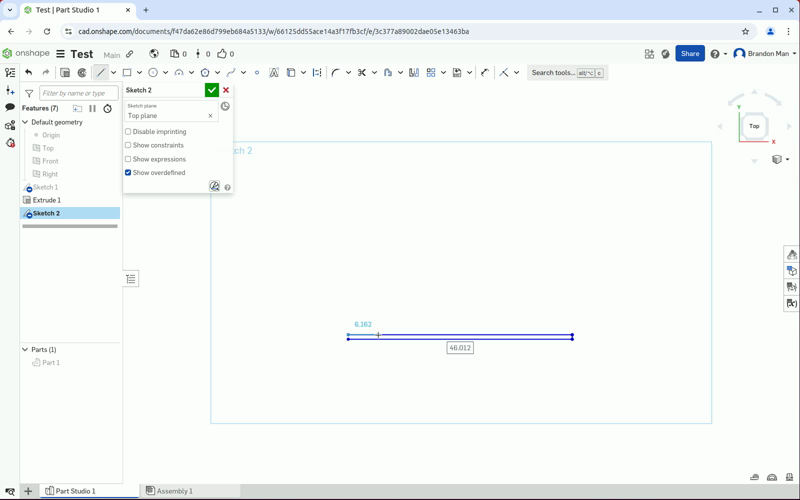
mouse_move(348, 339)
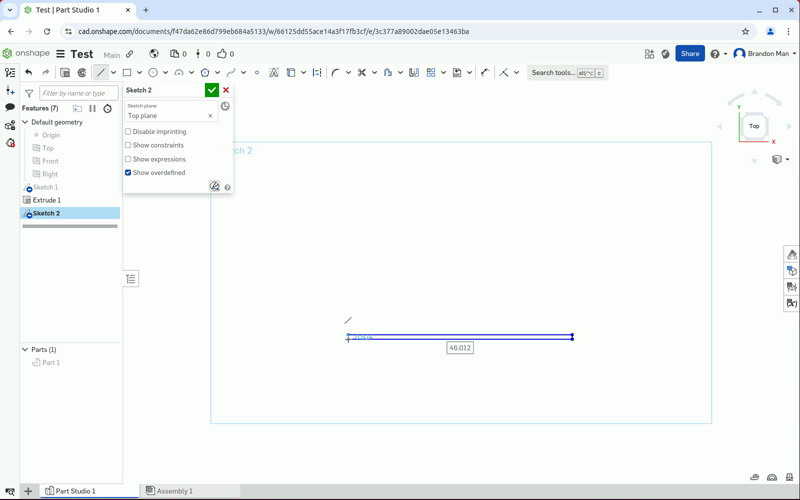
scroll(6)
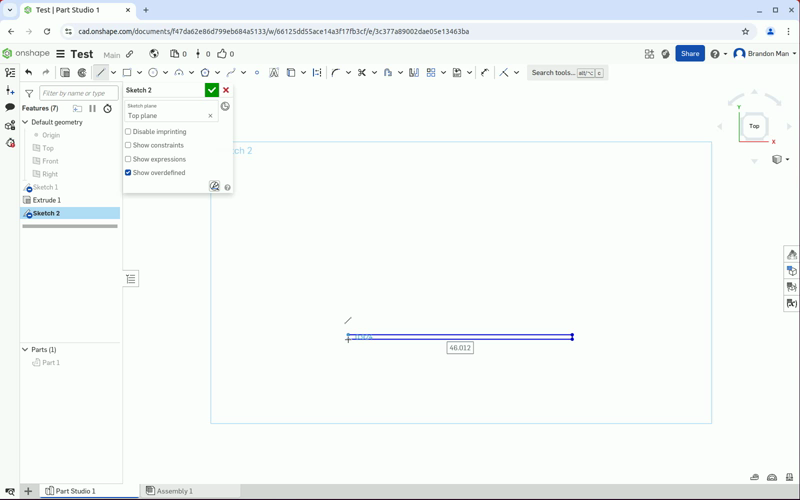
scroll(6)
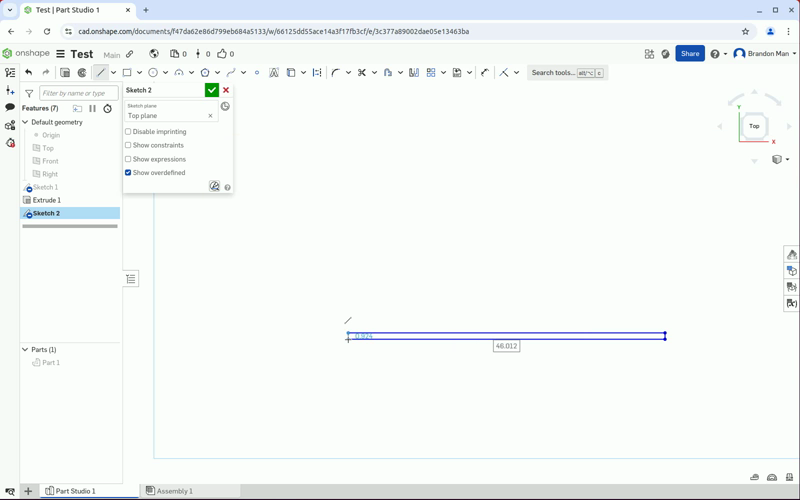
scroll(6)
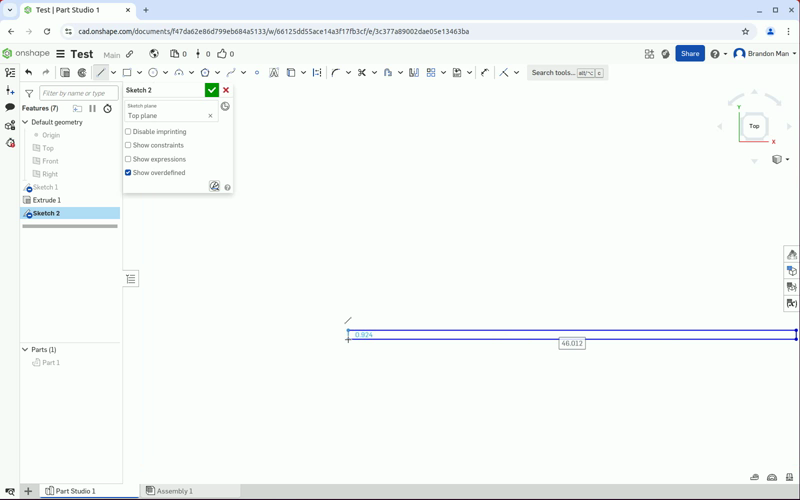
scroll(6)
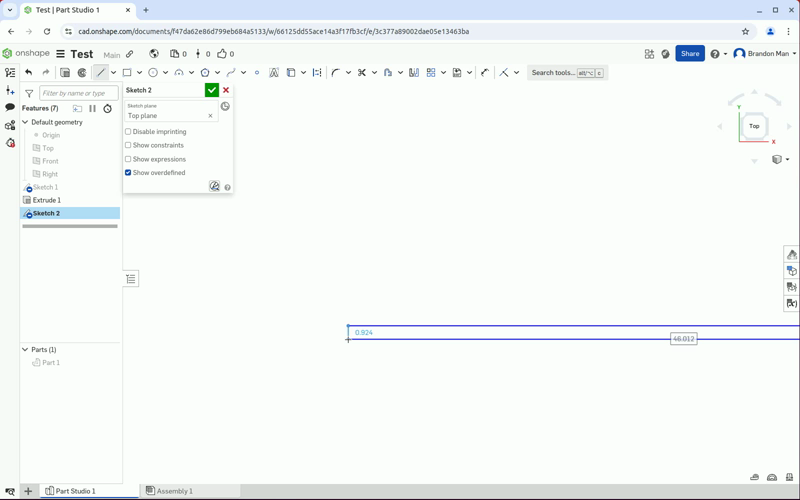
scroll(6)
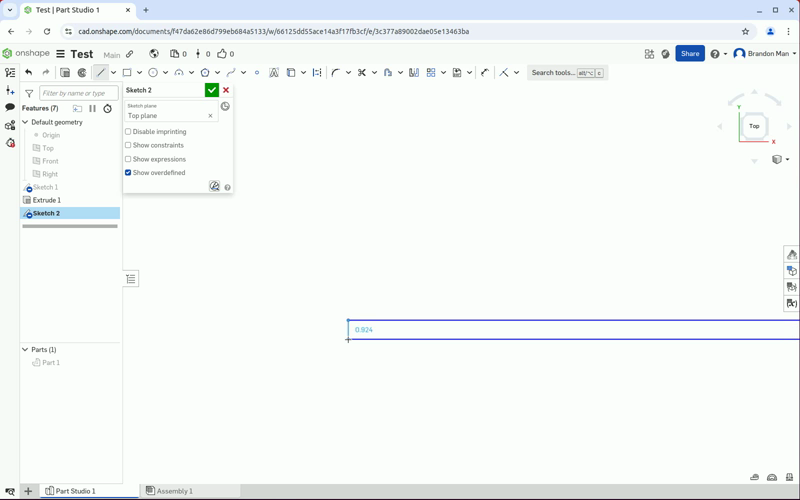
scroll(6)
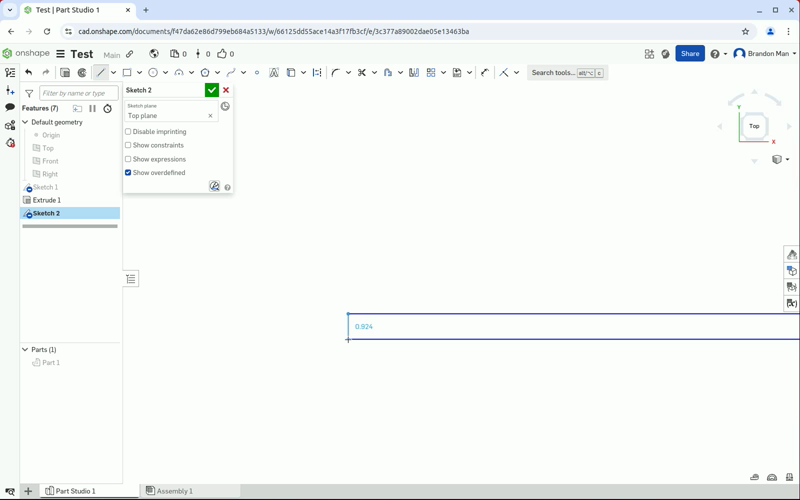
scroll(6)
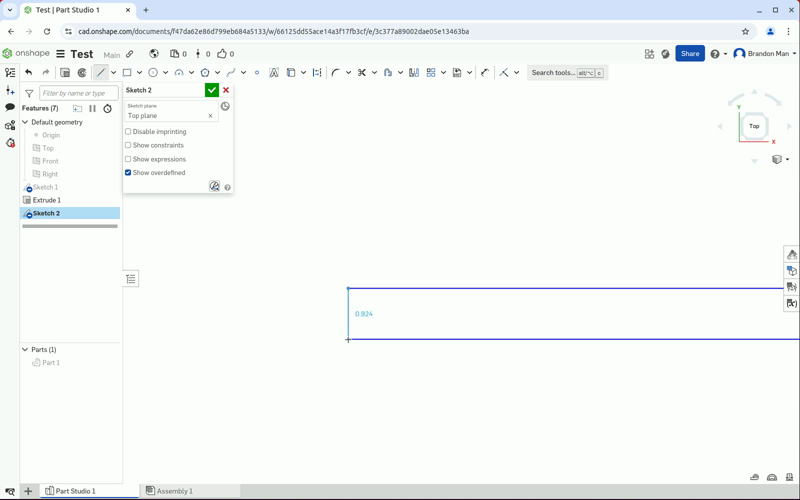
key_up(shift)
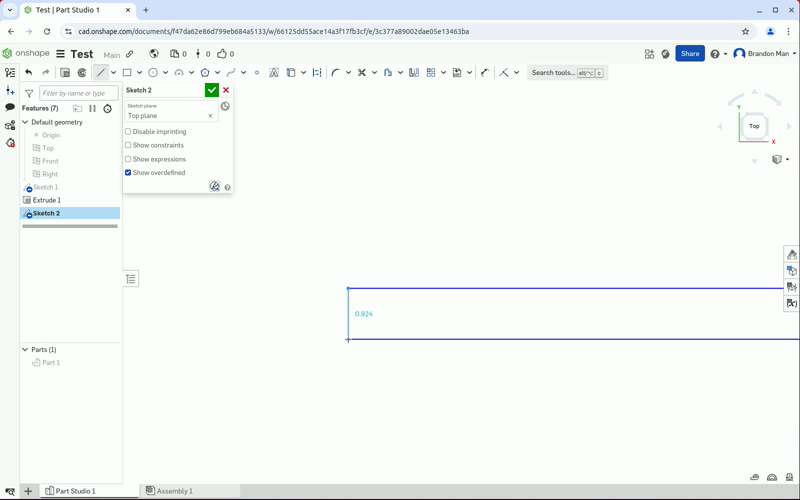
click(348, 339)
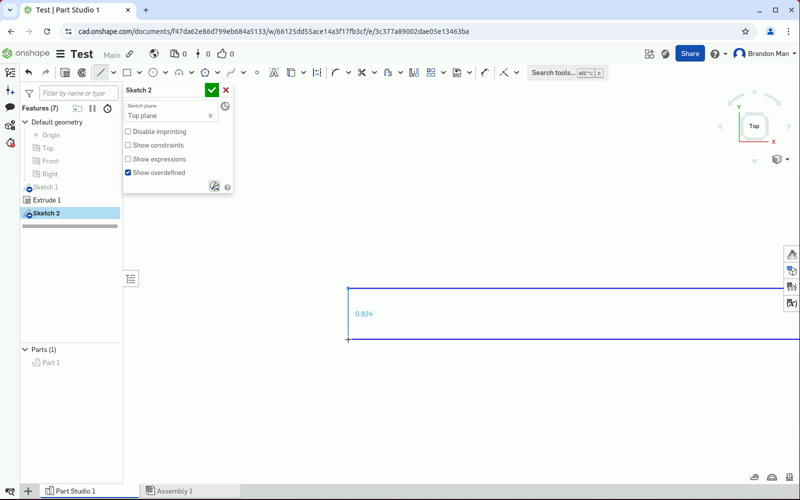
scroll(-6)
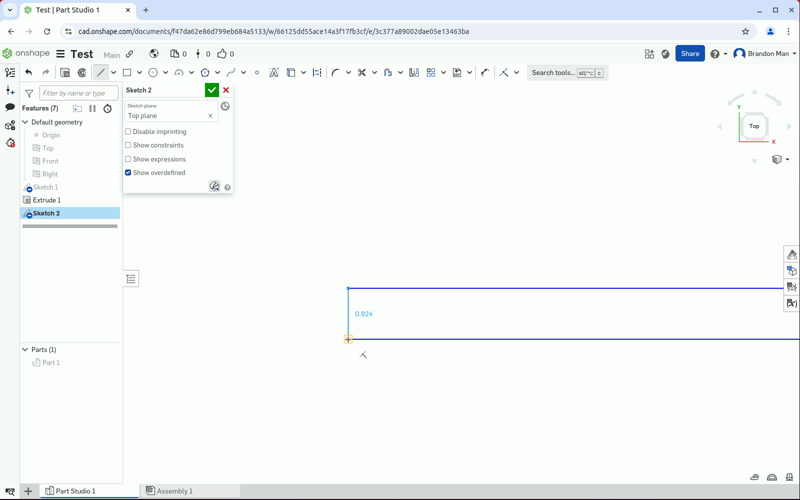
scroll(-6)
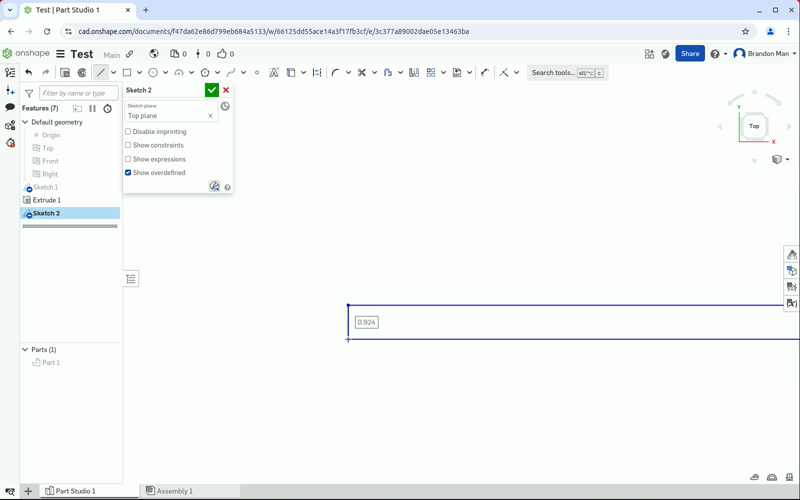
scroll(-6)
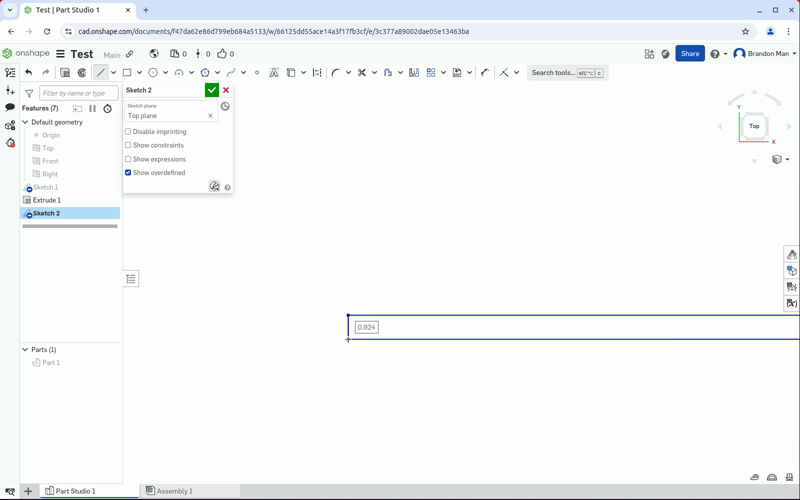
scroll(-6)
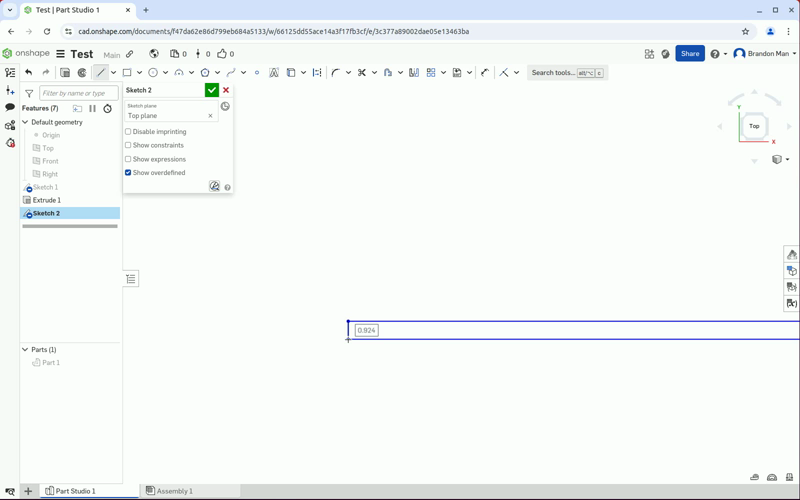
scroll(-6)
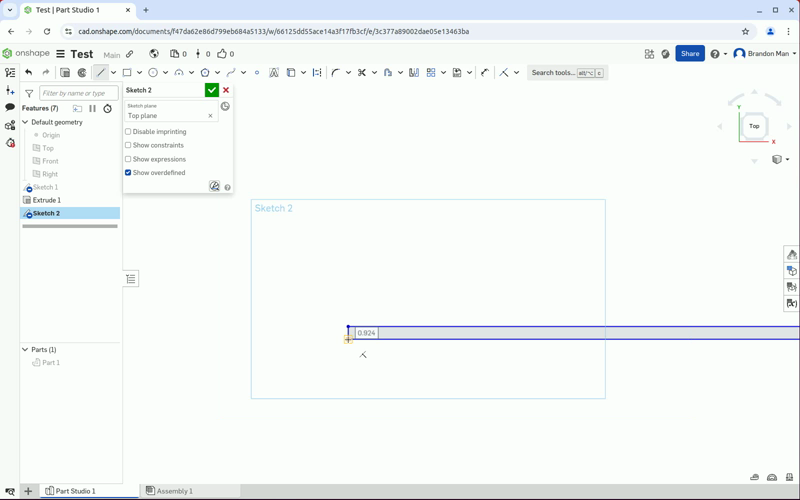
scroll(-6)
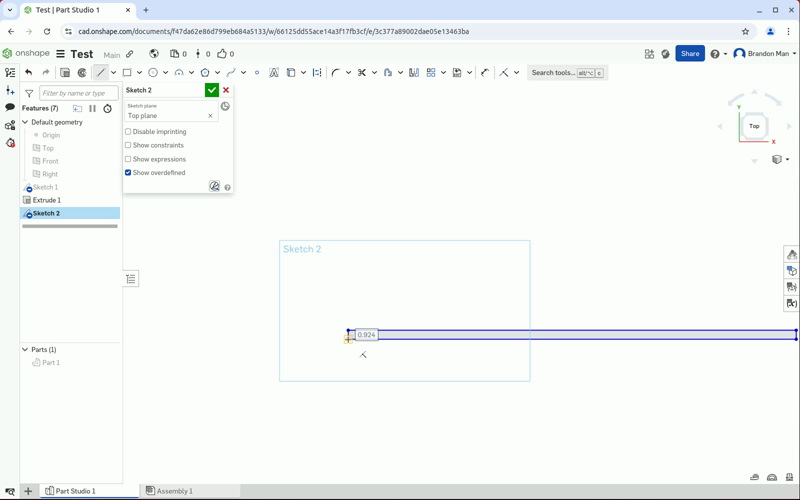
scroll(-6)
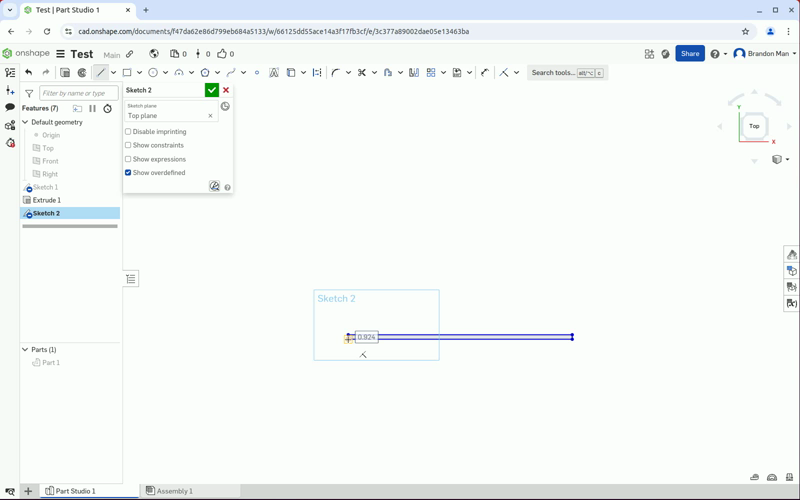
key(esc)
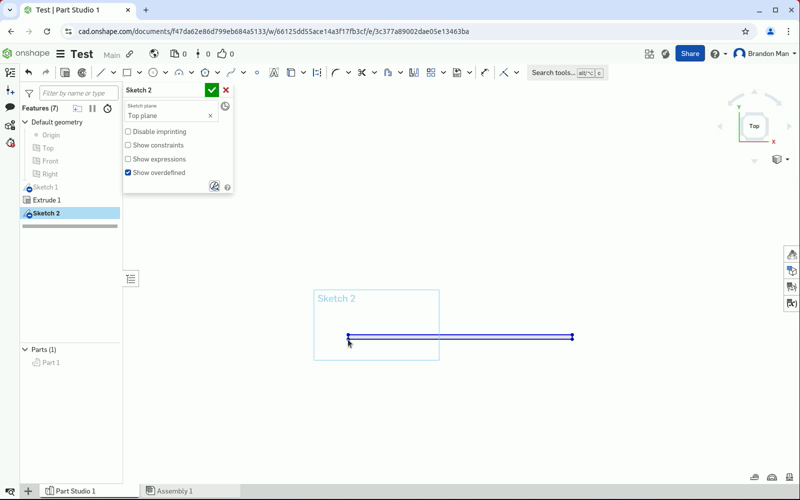
mouse_move(550, 335)
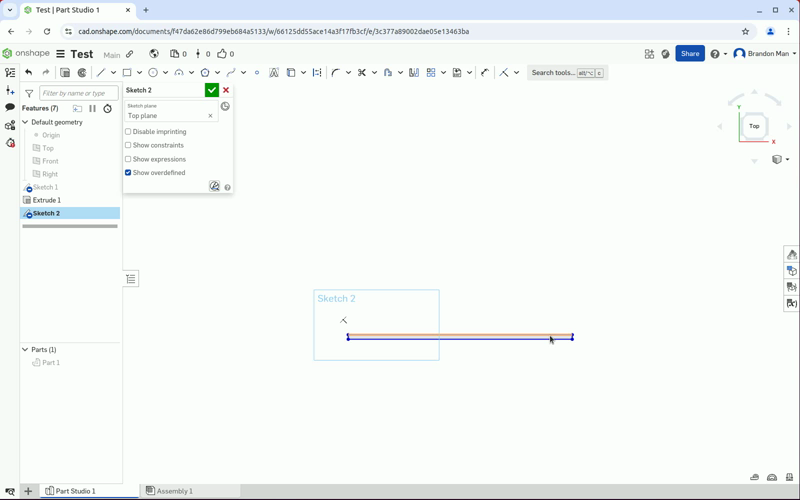
scroll(6)
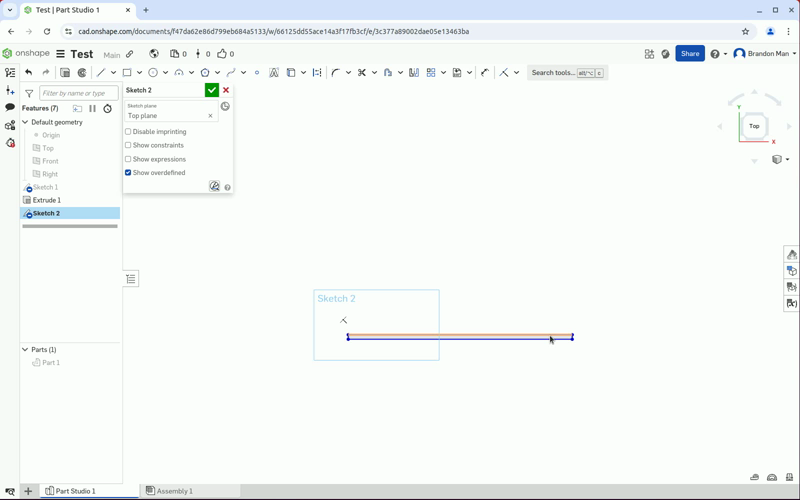
scroll(6)
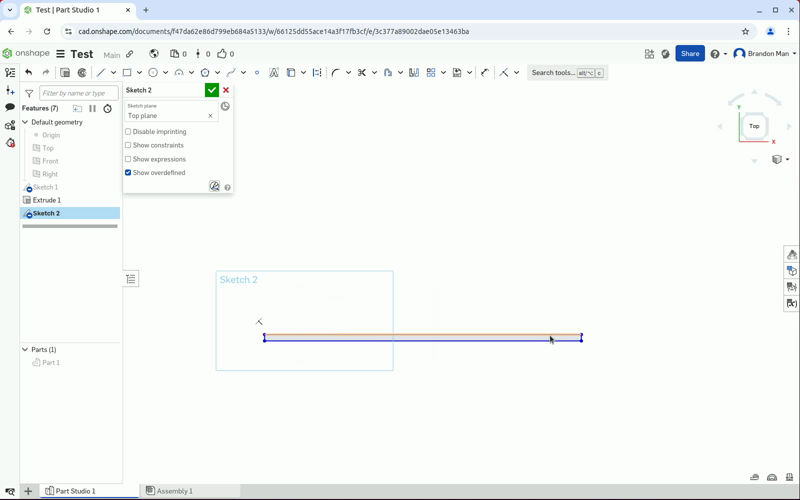
scroll(6)
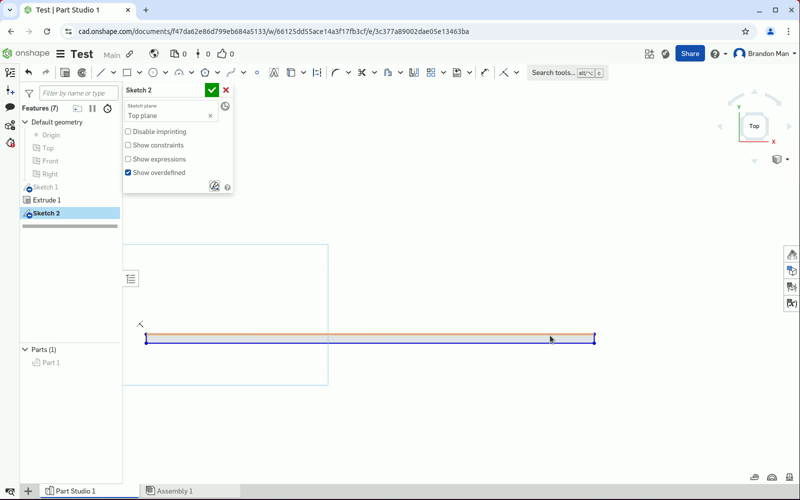
scroll(6)
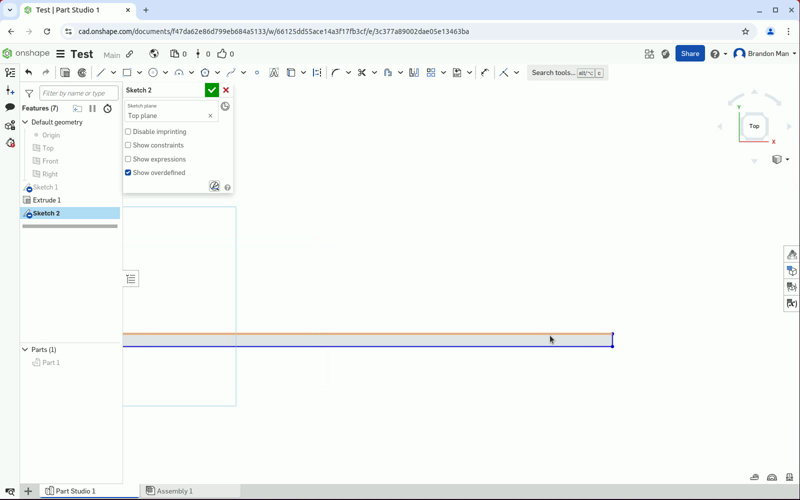
scroll(6)
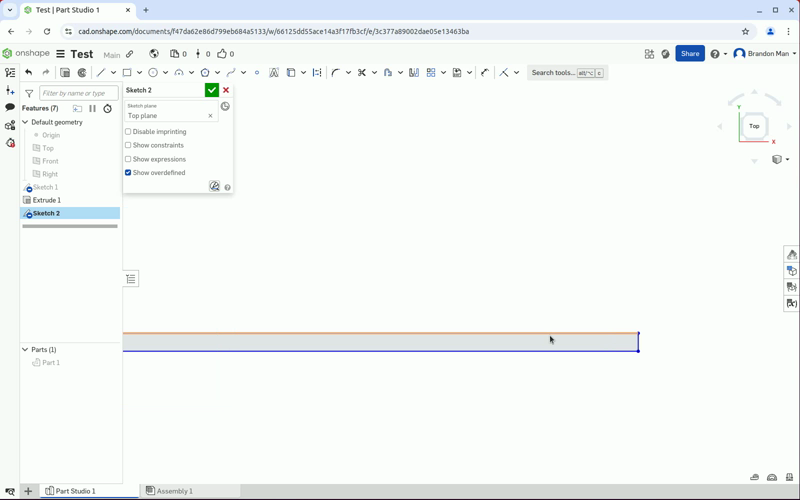
scroll(6)
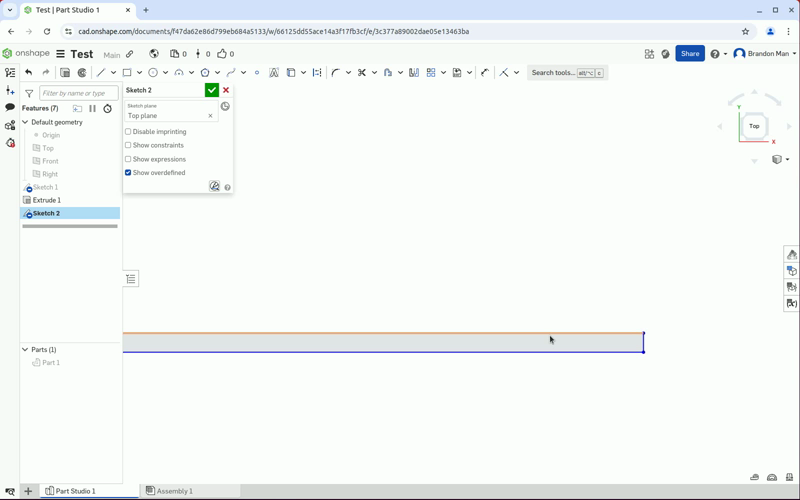
scroll(6)
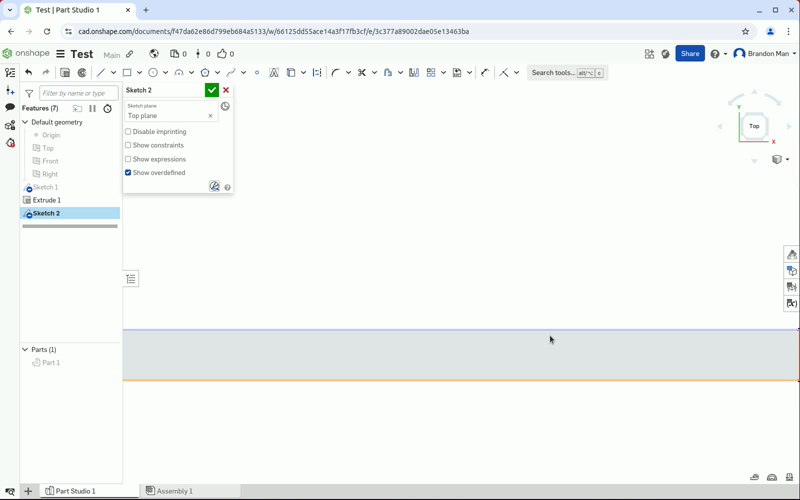
click(550, 335)
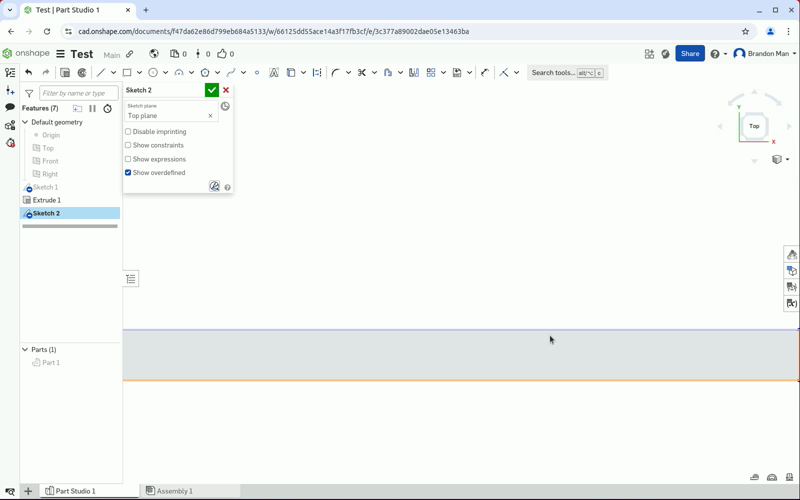
scroll(-6)
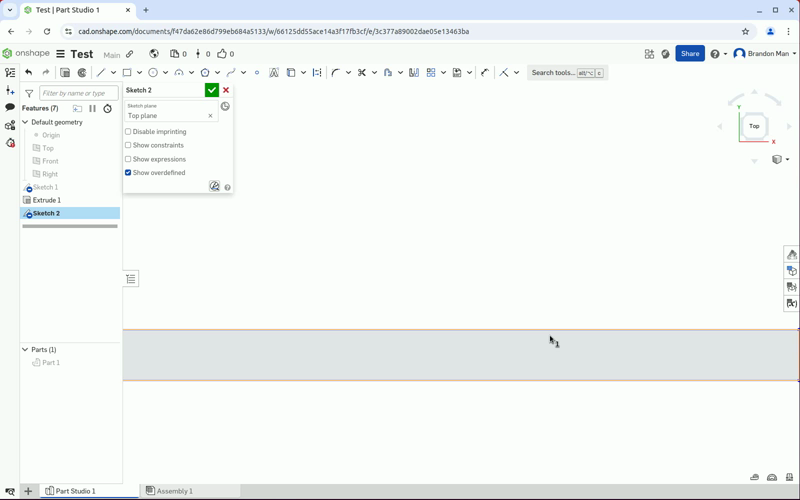
scroll(-6)
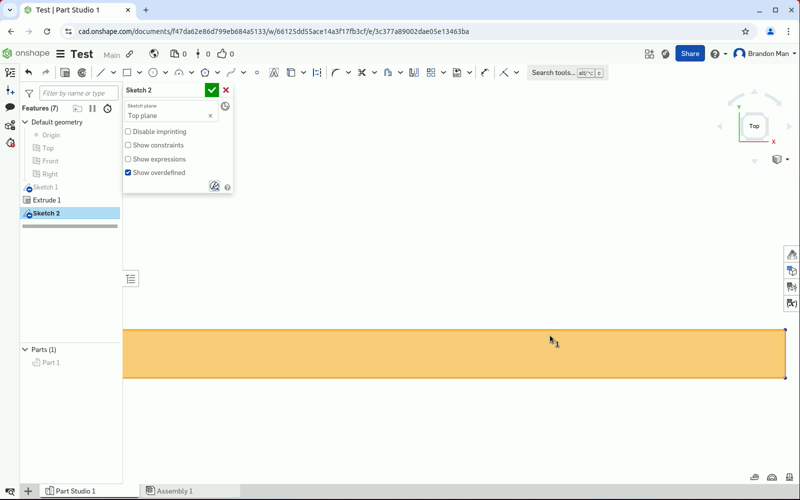
scroll(-6)
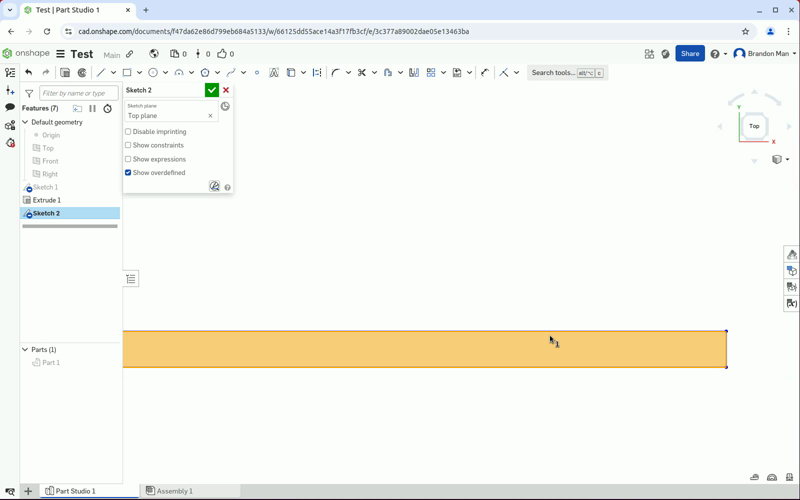
scroll(-6)
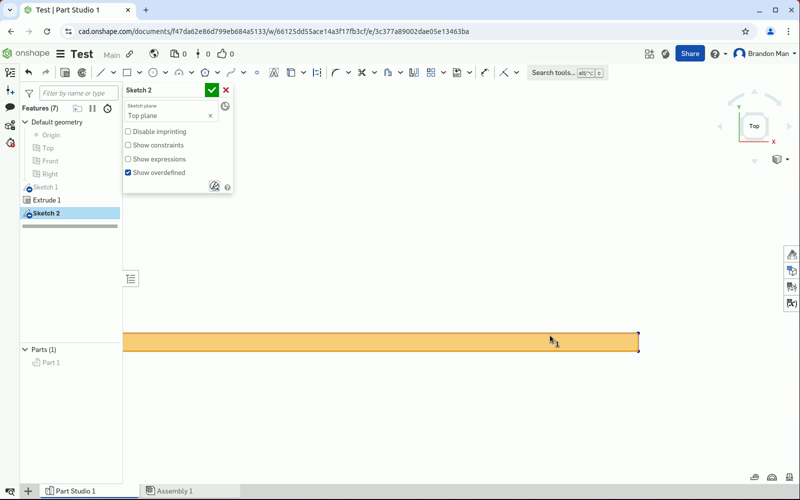
scroll(-6)
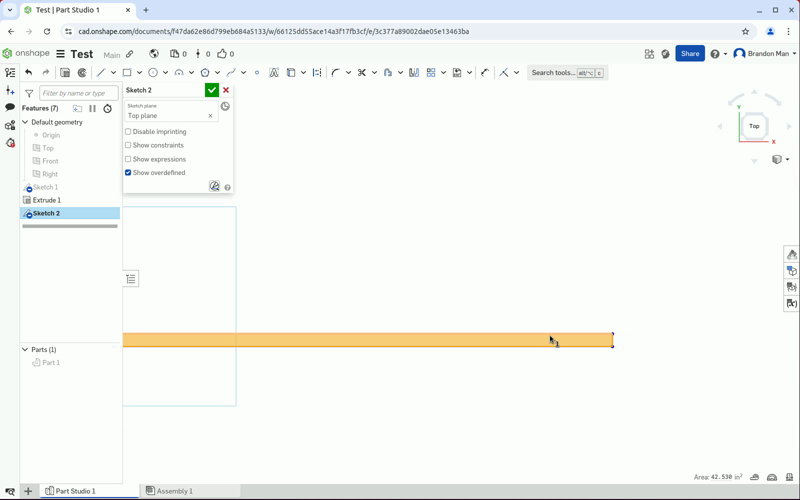
scroll(-6)
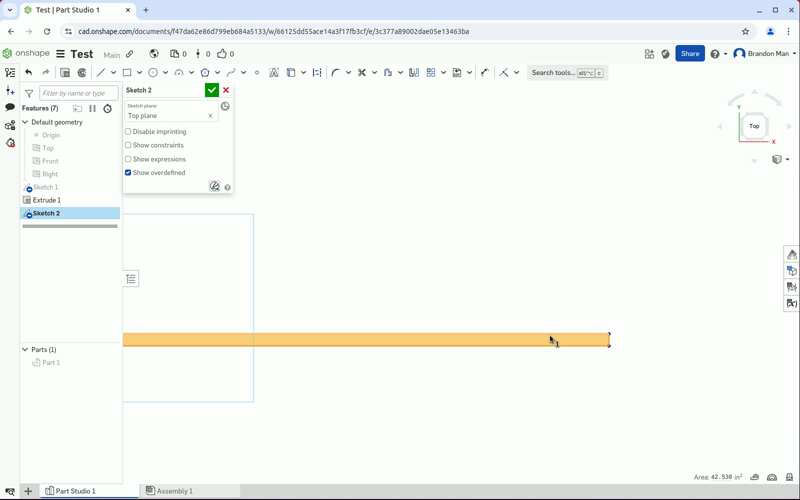
scroll(-6)
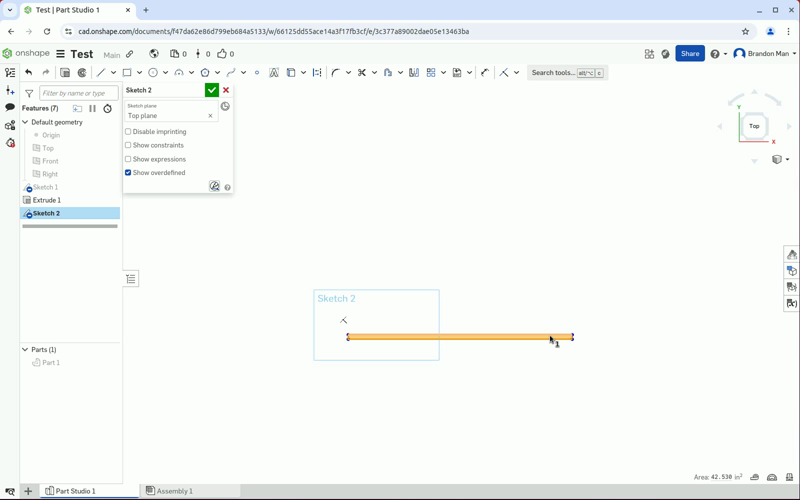
mouse_move(73, 352)
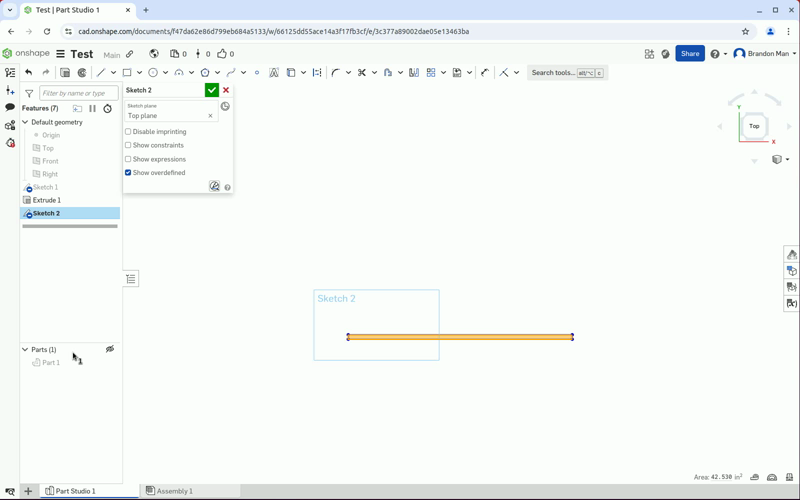
key(shift+y)
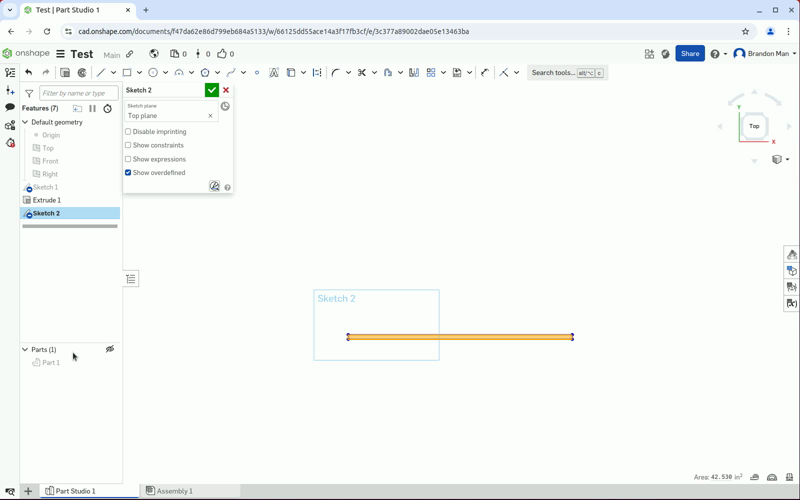
key(shift+e)
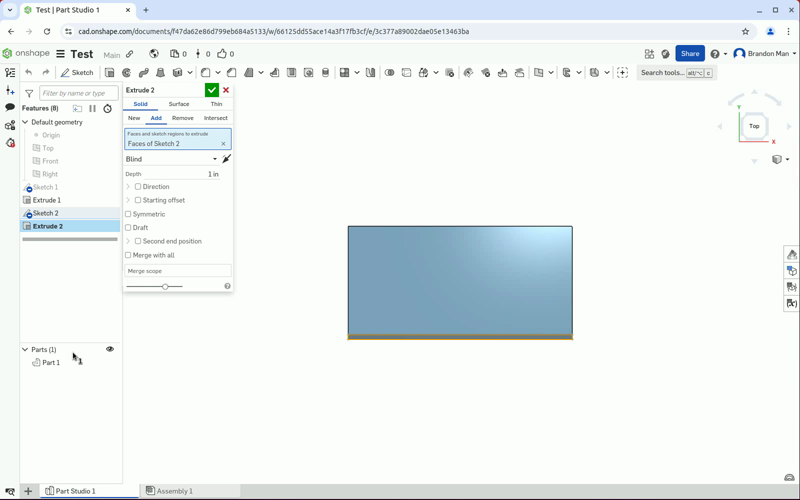
mouse_move(143, 106)
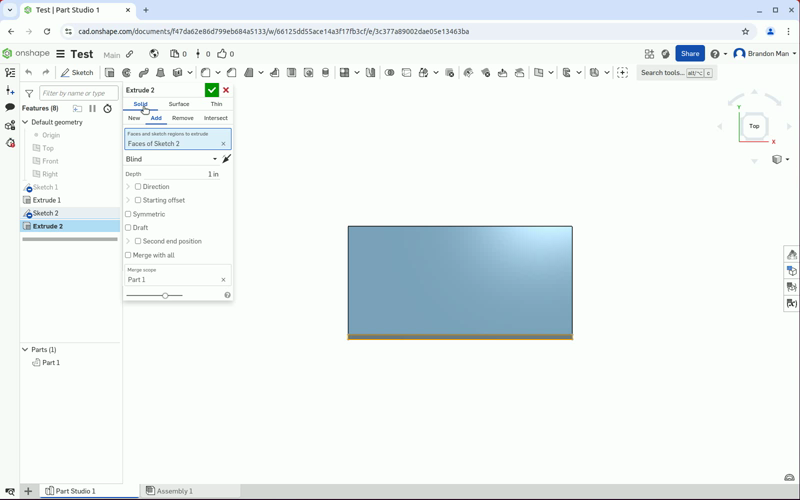
click(143, 106)
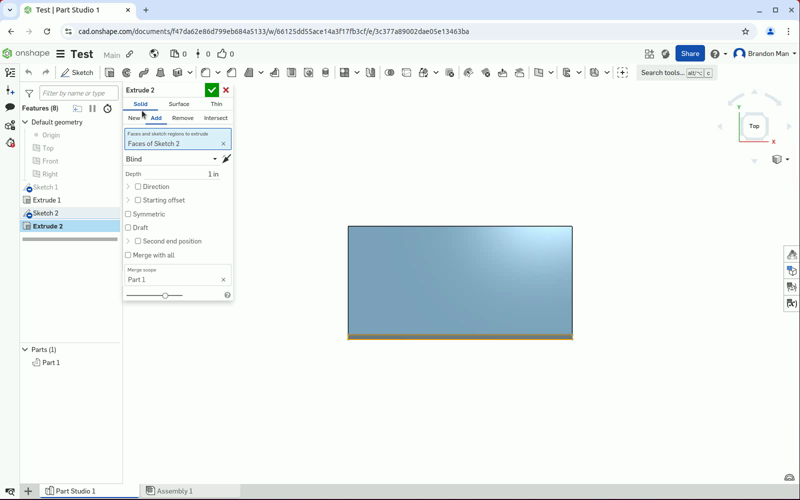
mouse_move(137, 120)
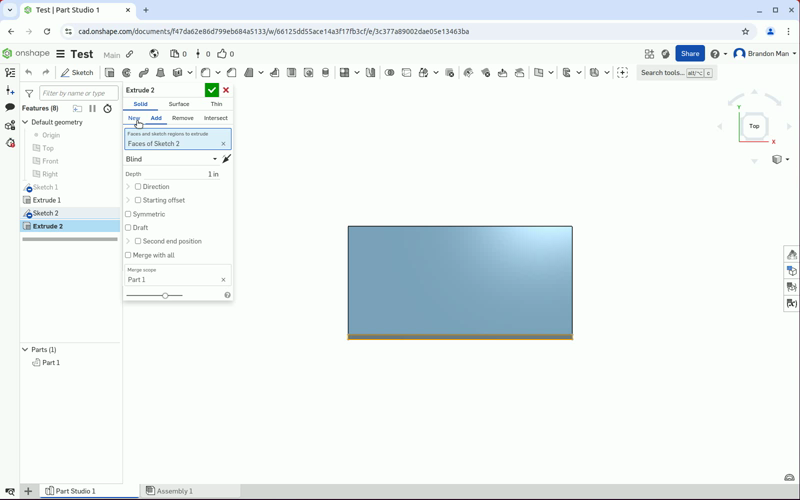
click(137, 120)
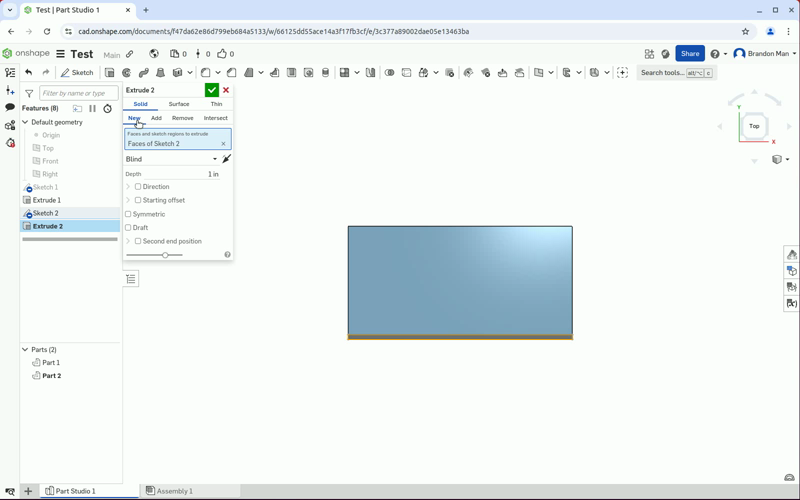
key(tab, 4)
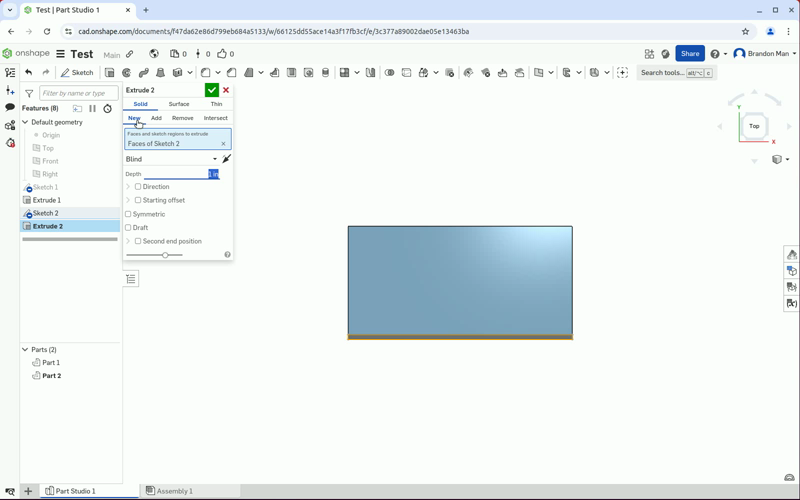
text(-0.722)
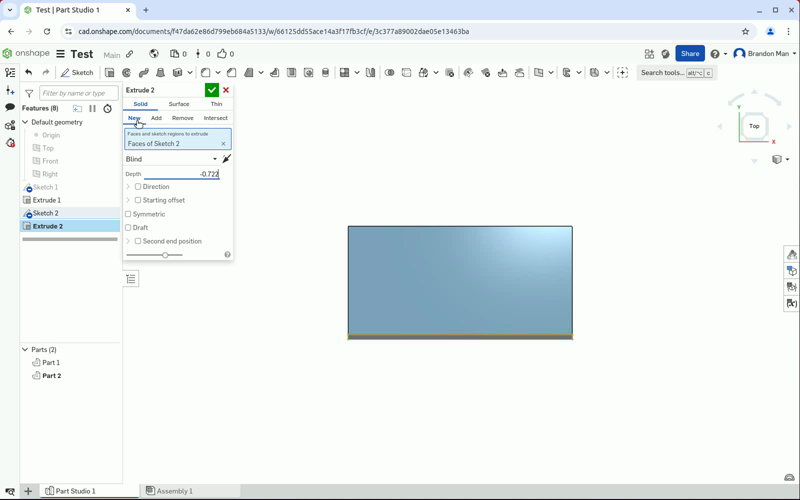
key(enter)
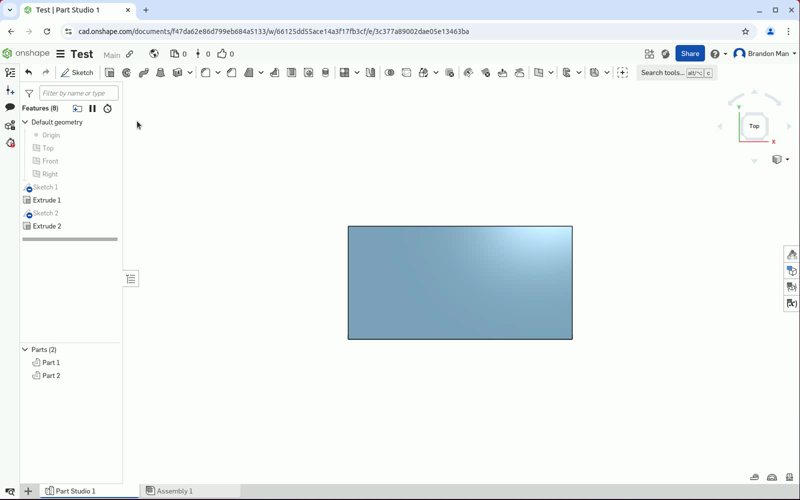
key(shift+h)
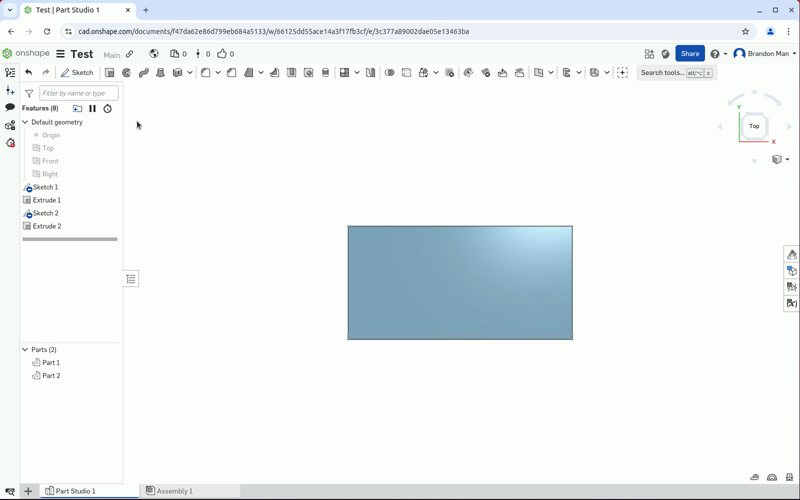
key(shift+h)
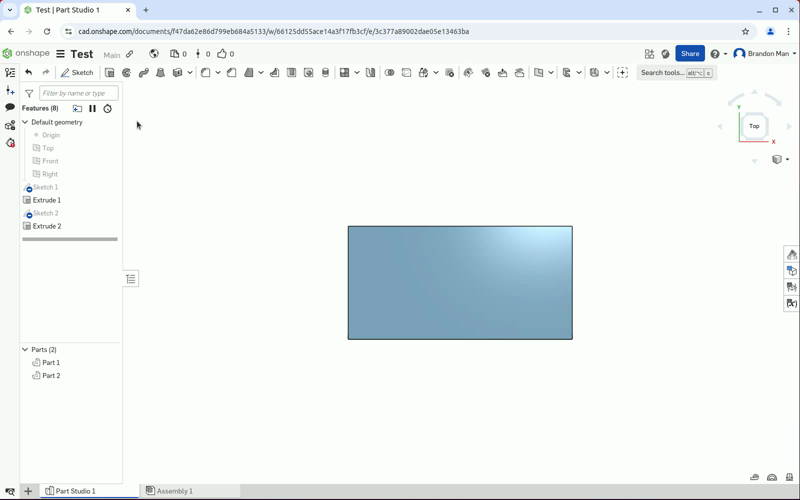
mouse_move(73, 189)
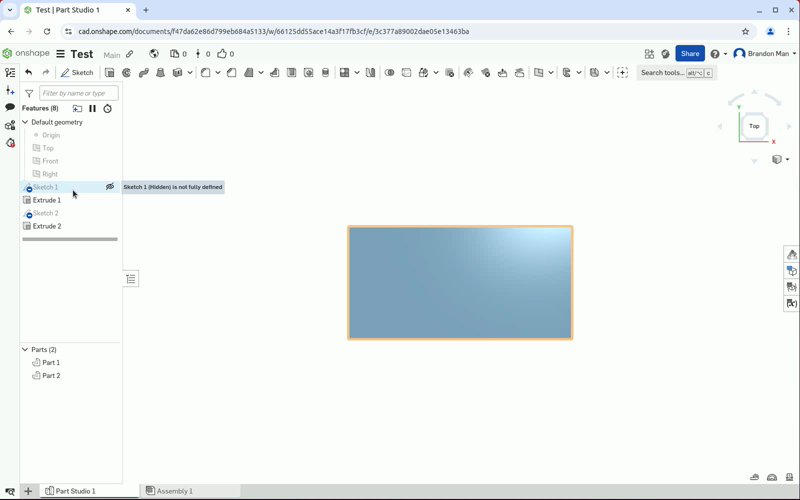
click(73, 189)
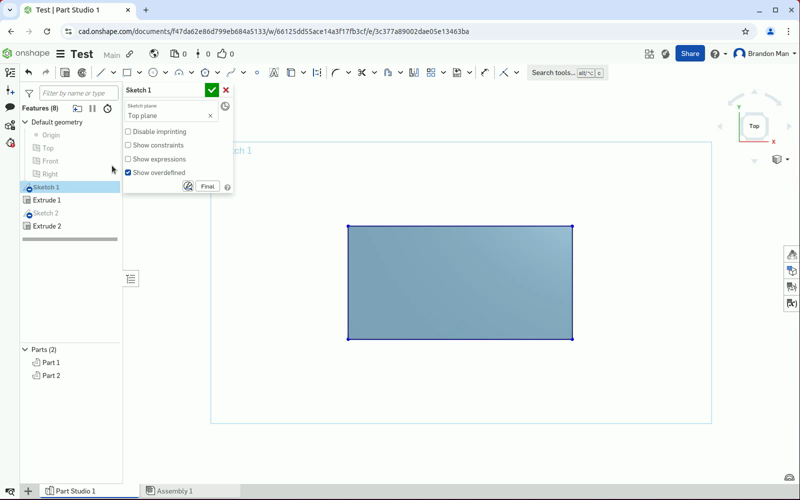
mouse_move(229, 92)
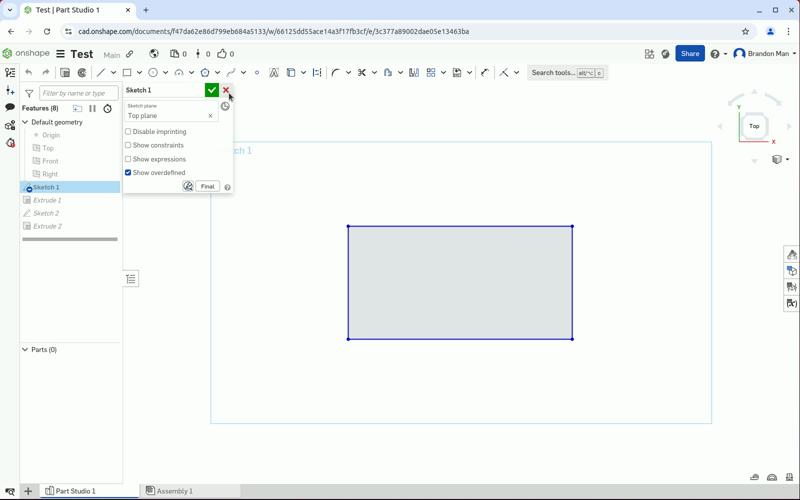
click(229, 92)
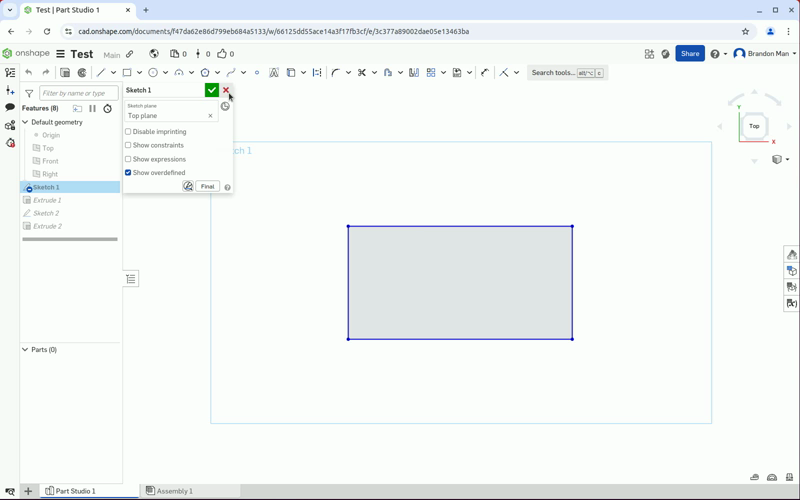
key(shift+s)
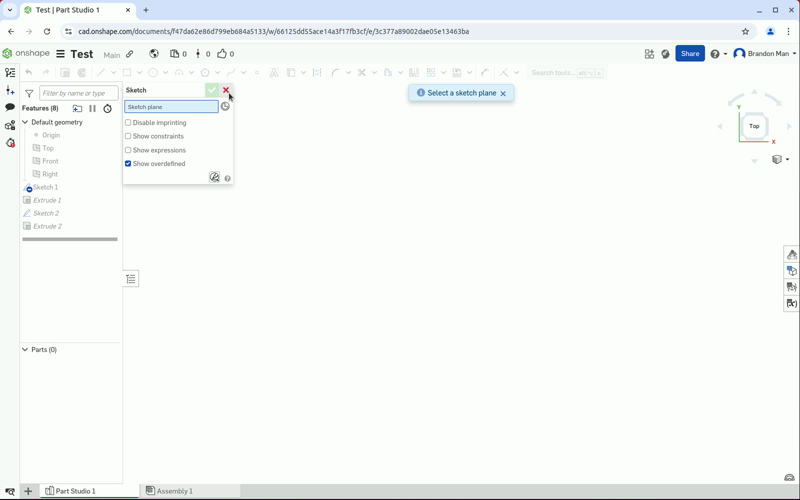
mouse_move(73, 150)
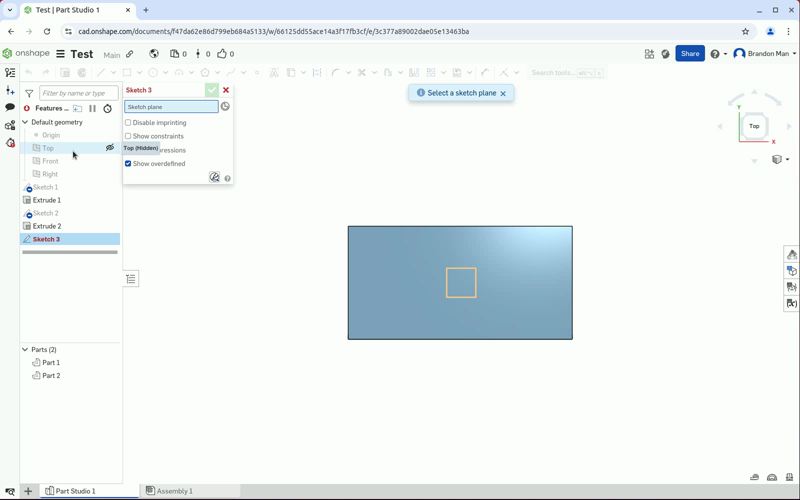
click(73, 150)
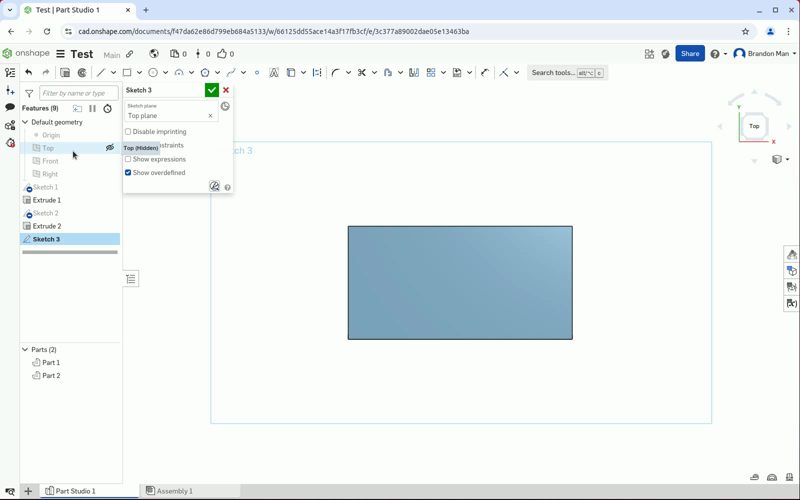
mouse_move(73, 352)
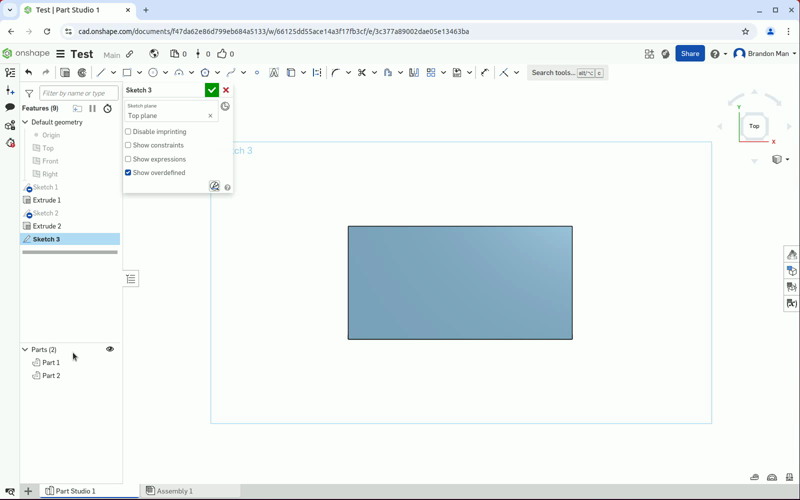
key(y)
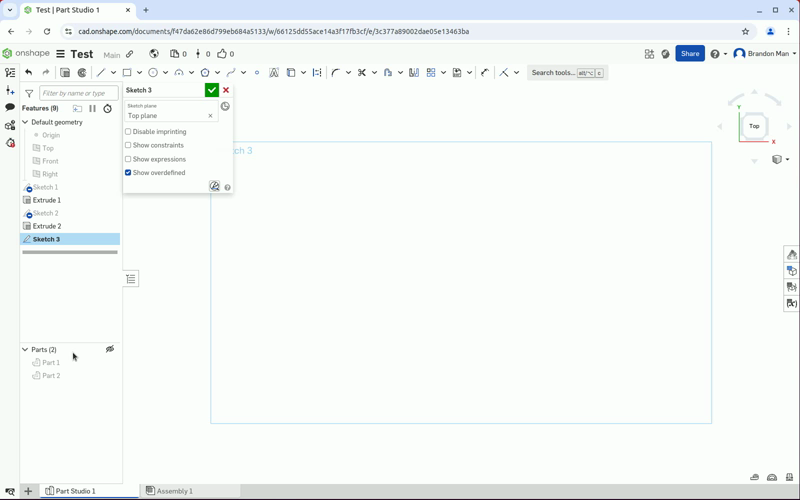
key(l)
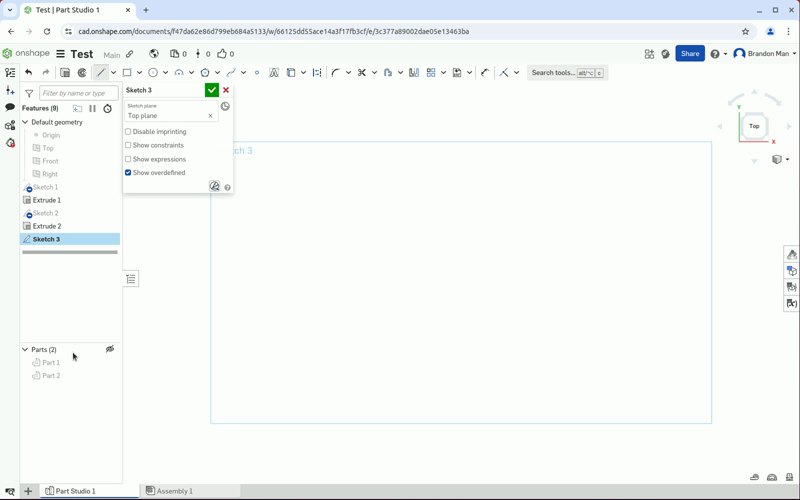
key_down(shift)
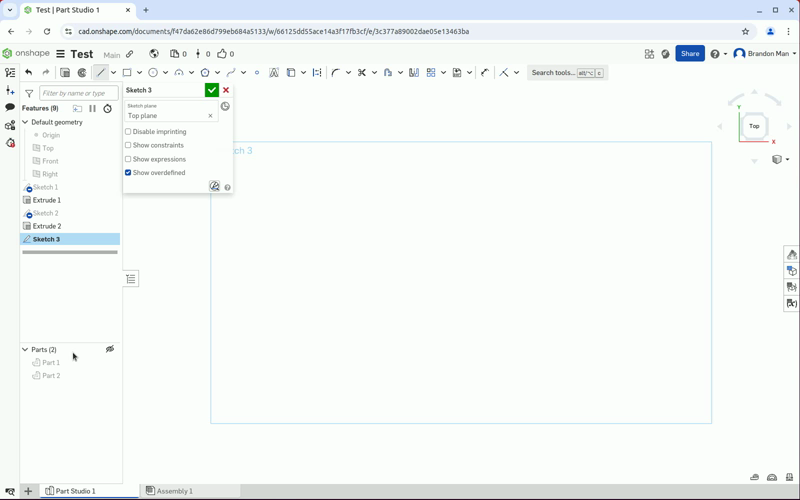
mouse_move(348, 342)
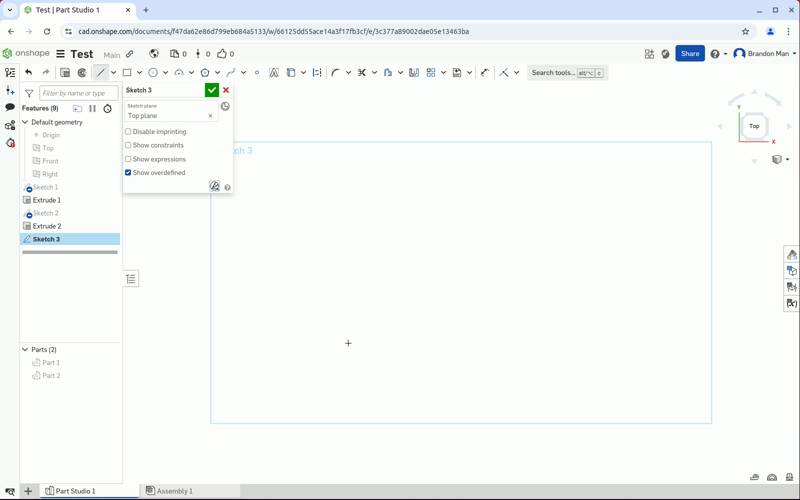
click(348, 342)
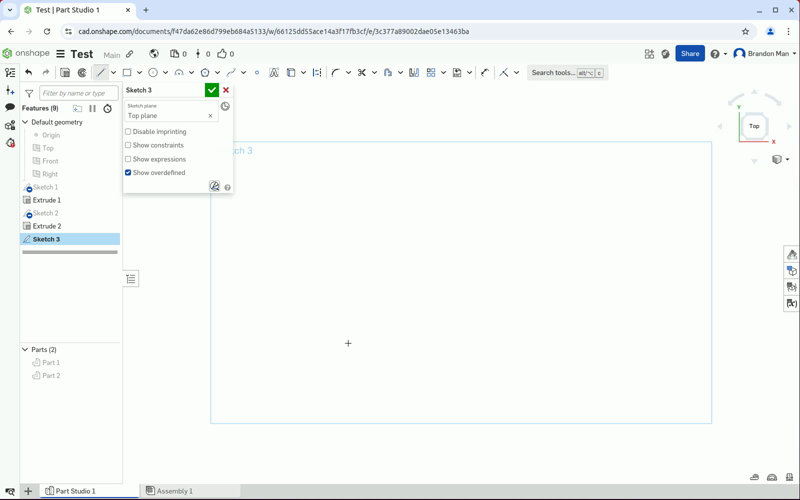
key_up(shift)
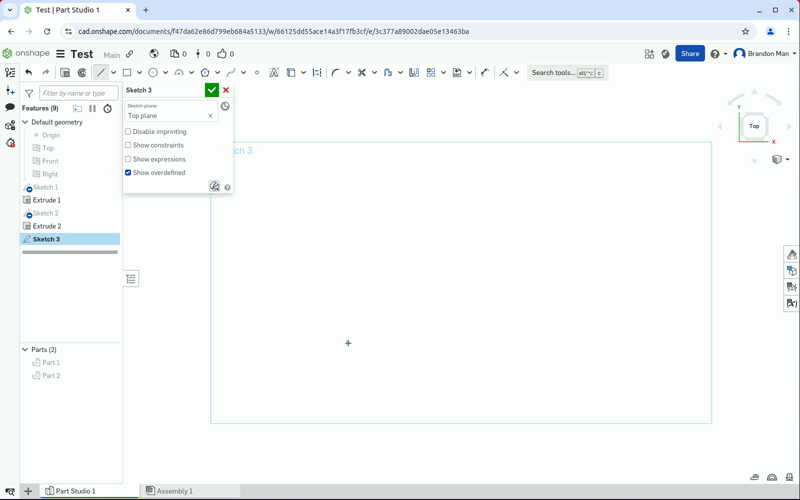
key_down(shift)
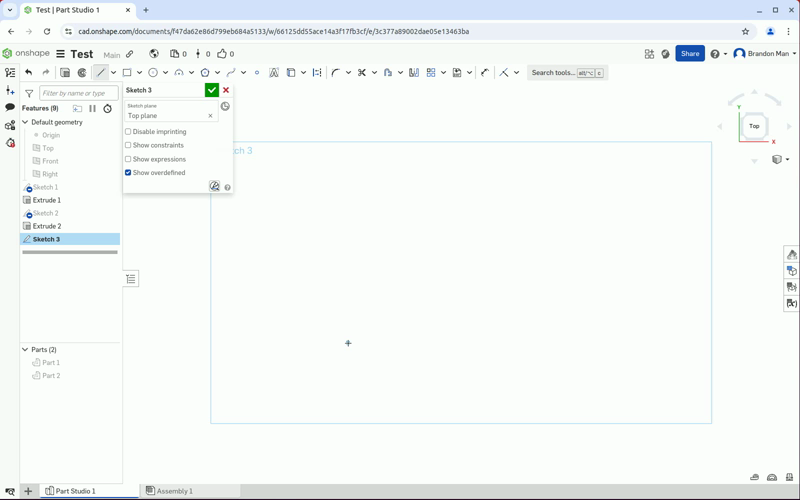
mouse_move(572, 342)
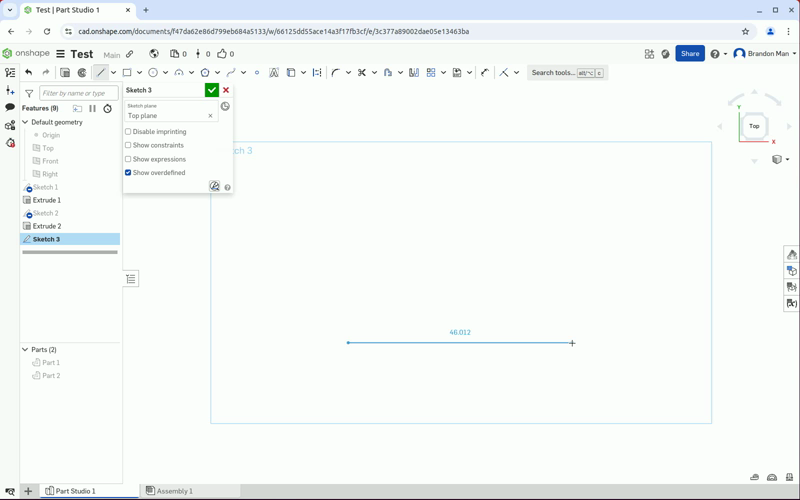
click(572, 342)
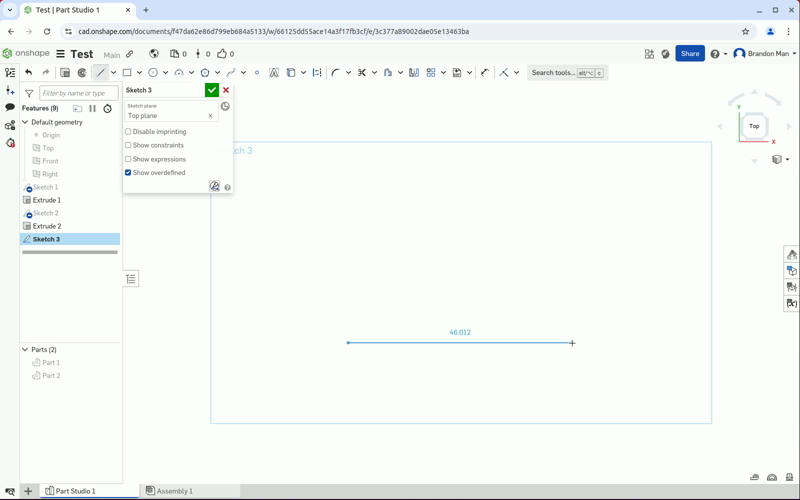
key_up(shift)
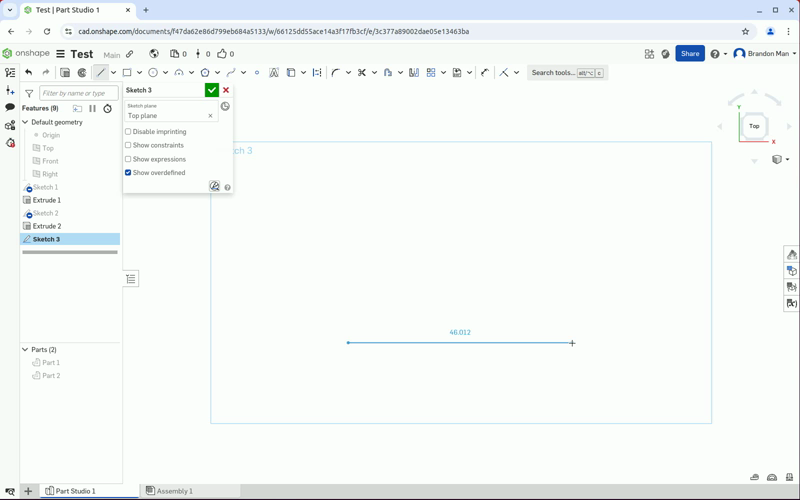
key_down(shift)
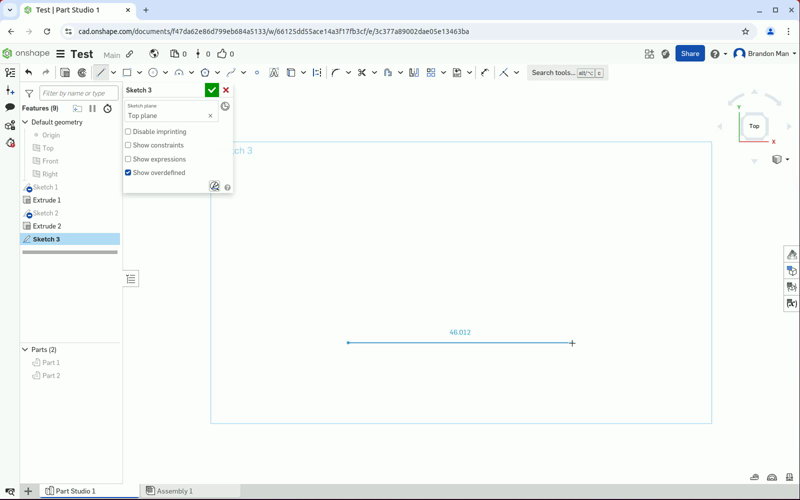
mouse_move(589, 342)
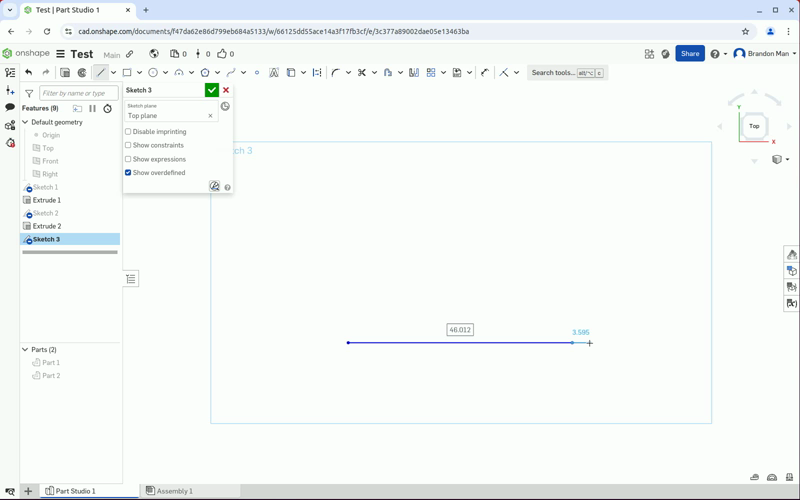
mouse_move(572, 337)
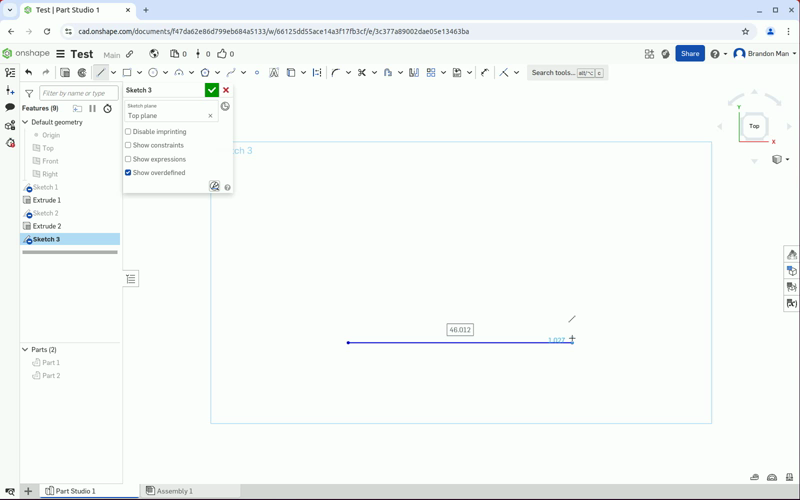
scroll(6)
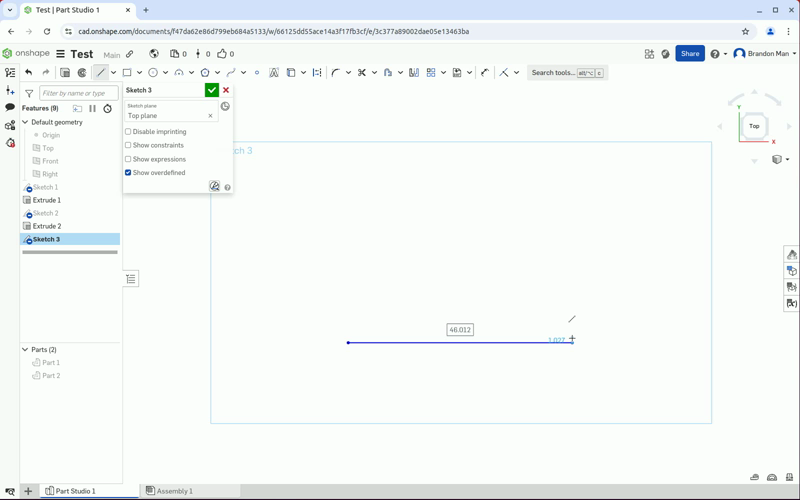
scroll(6)
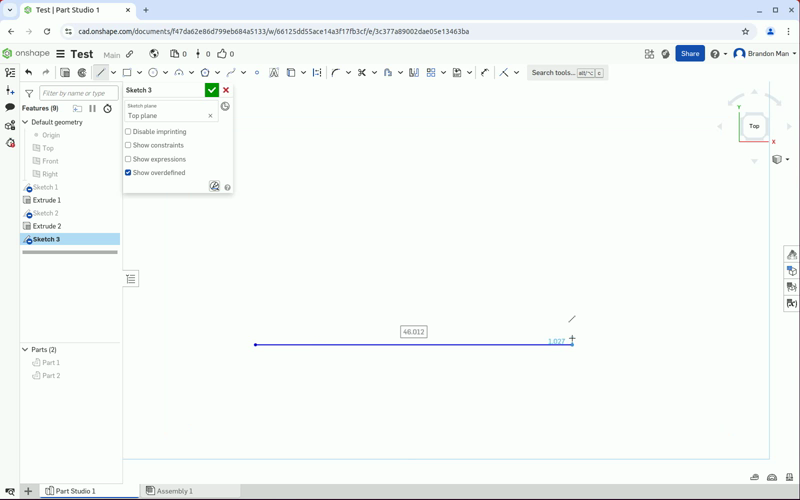
scroll(6)
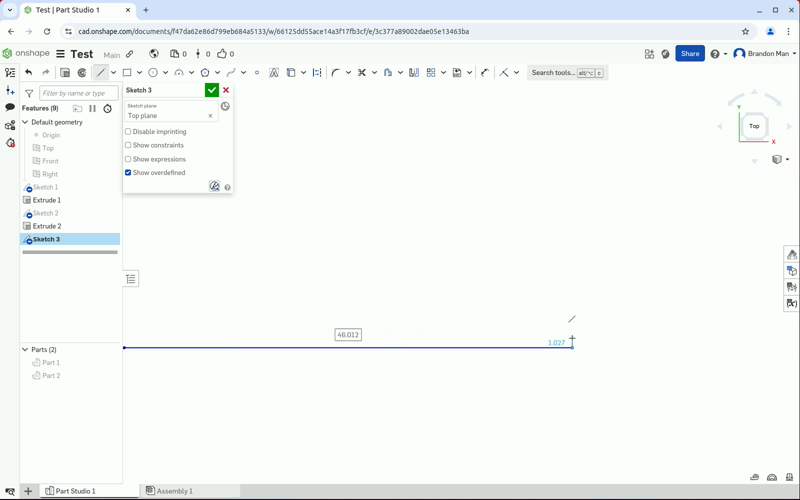
scroll(6)
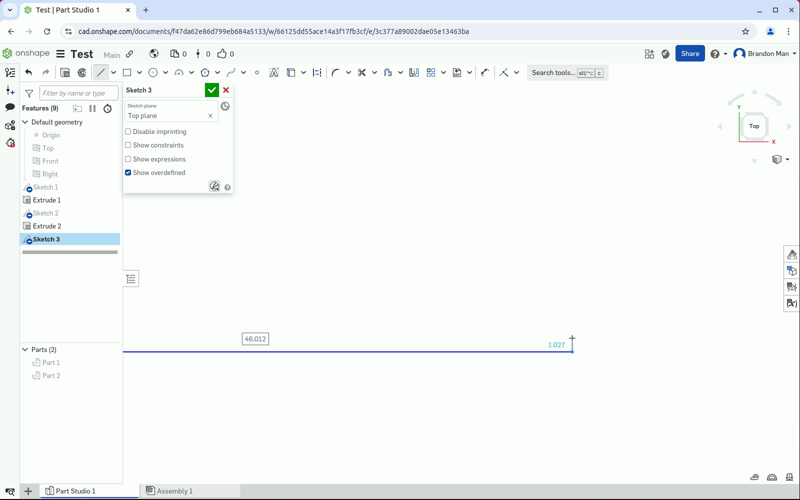
scroll(6)
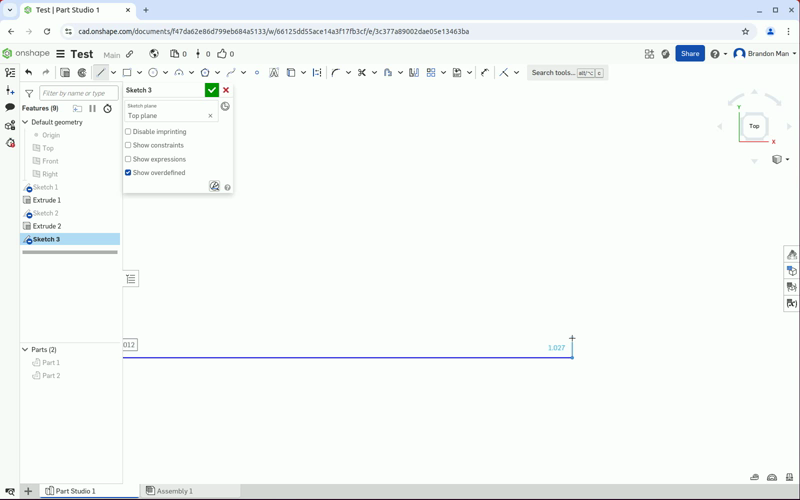
scroll(6)
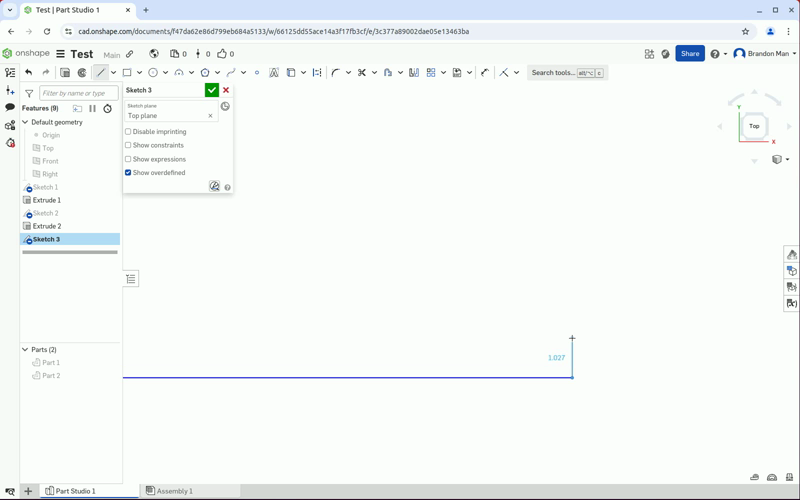
scroll(6)
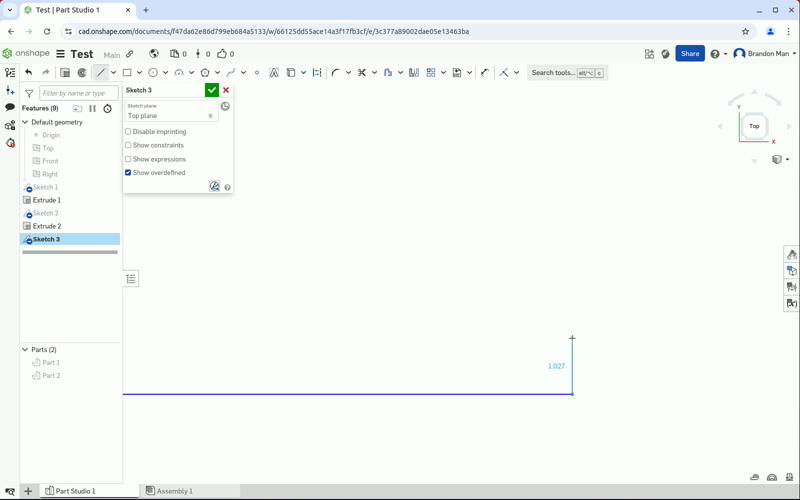
click(572, 337)
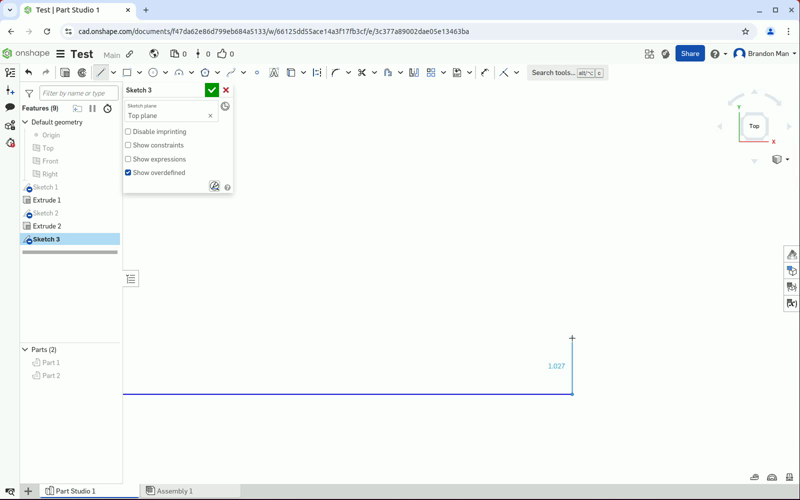
scroll(-6)
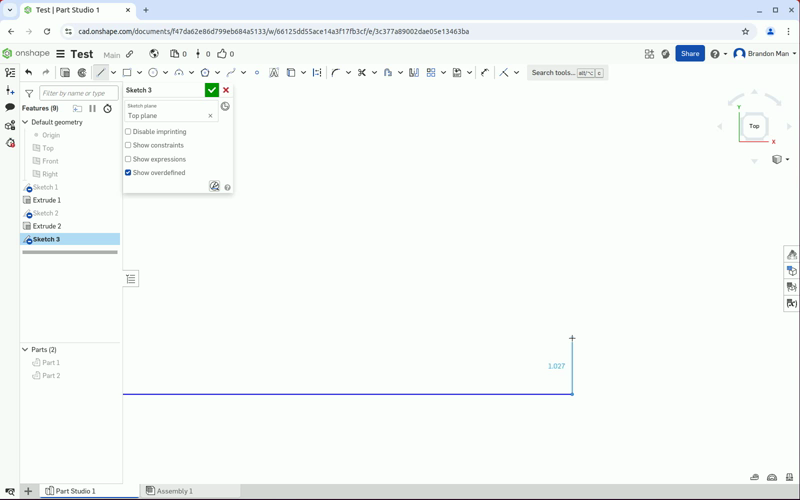
scroll(-6)
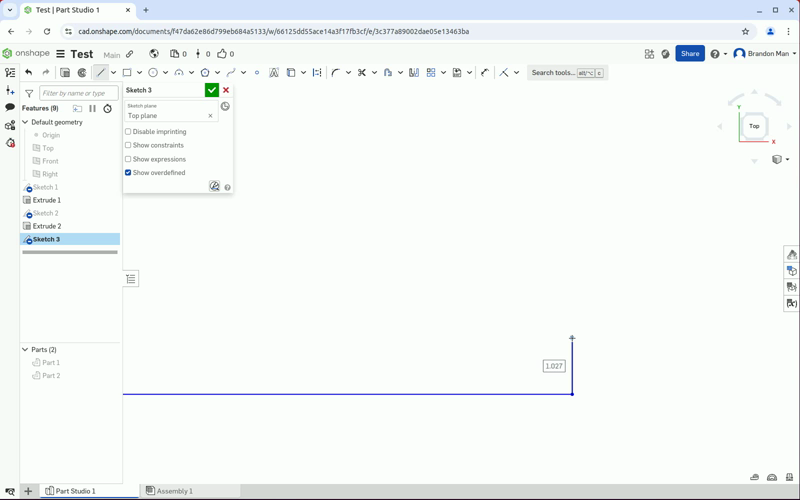
scroll(-6)
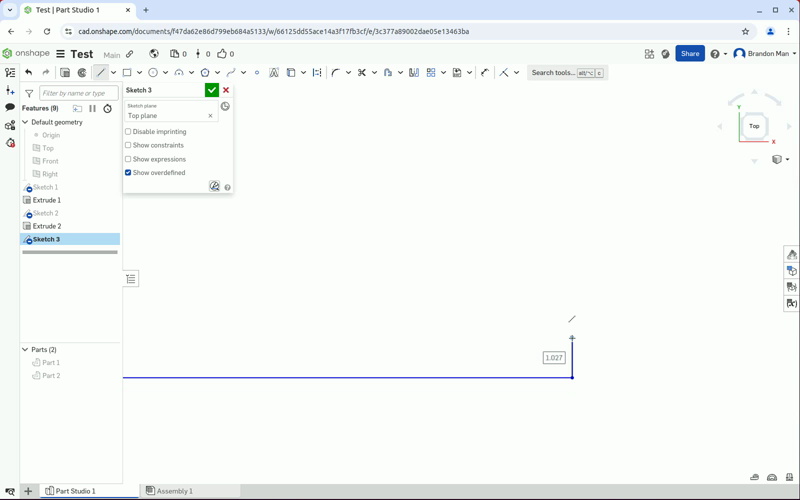
scroll(-6)
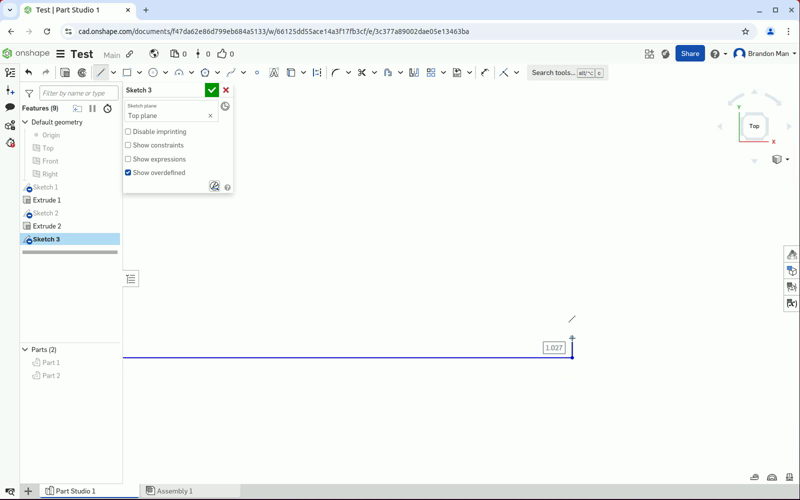
scroll(-6)
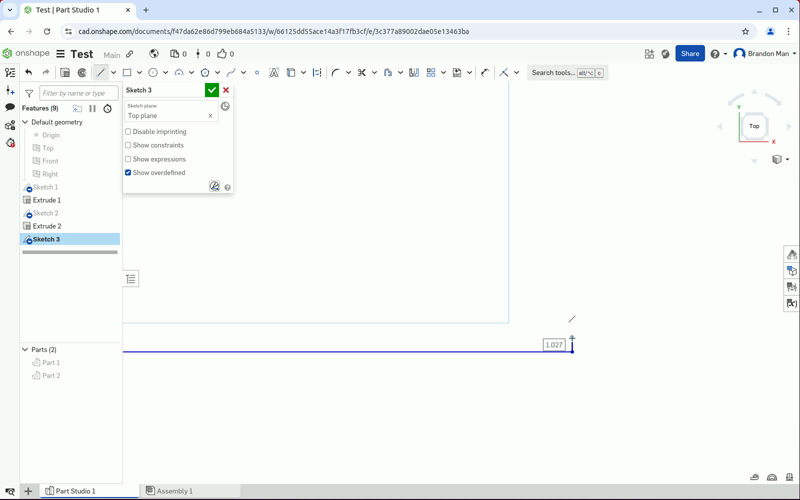
scroll(-6)
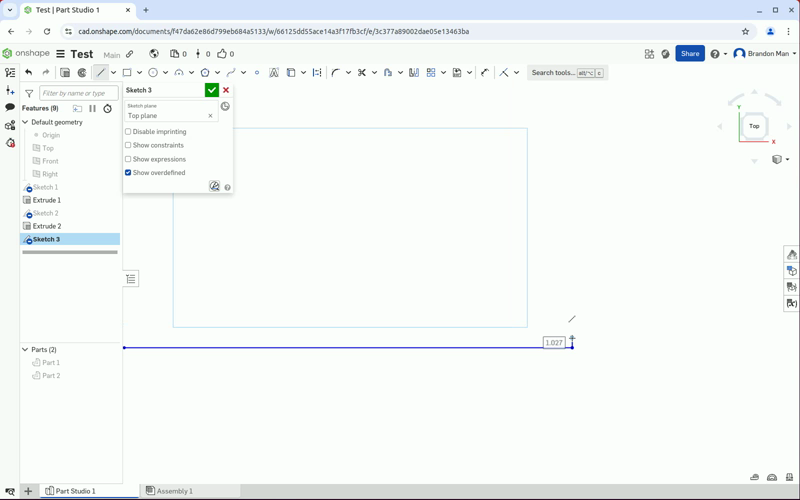
scroll(-6)
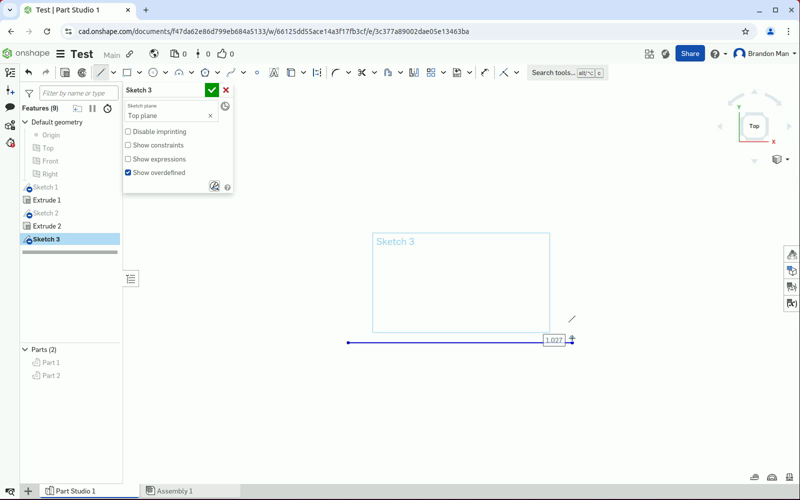
key_up(shift)
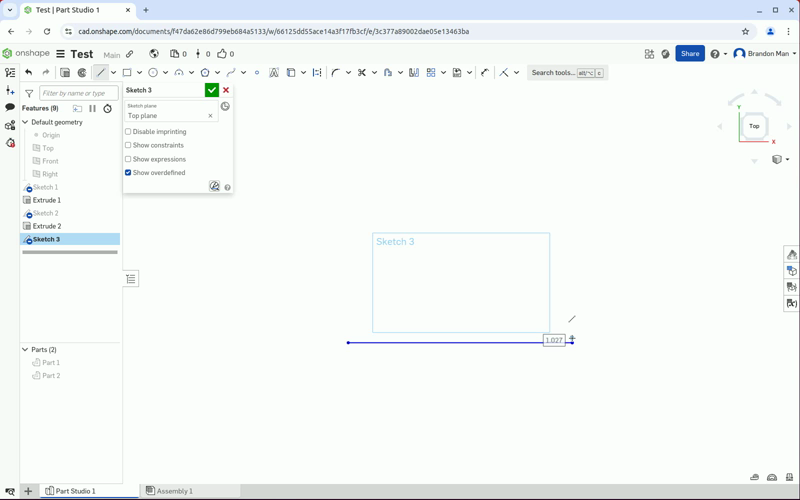
key_down(shift)
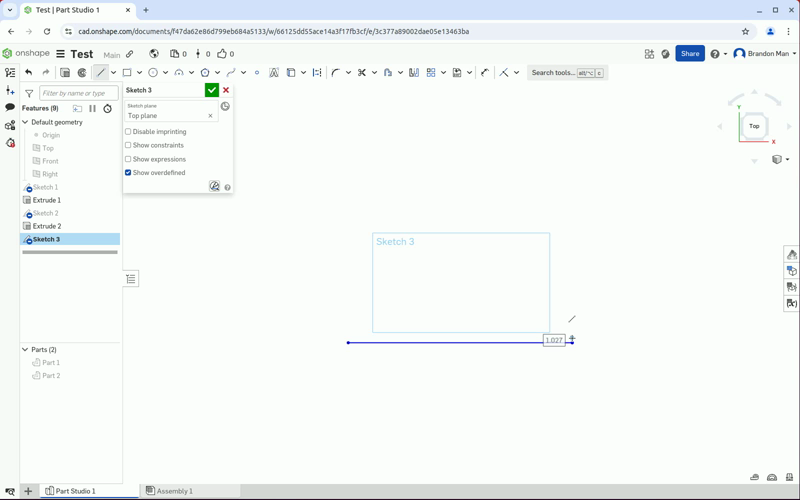
mouse_move(348, 337)
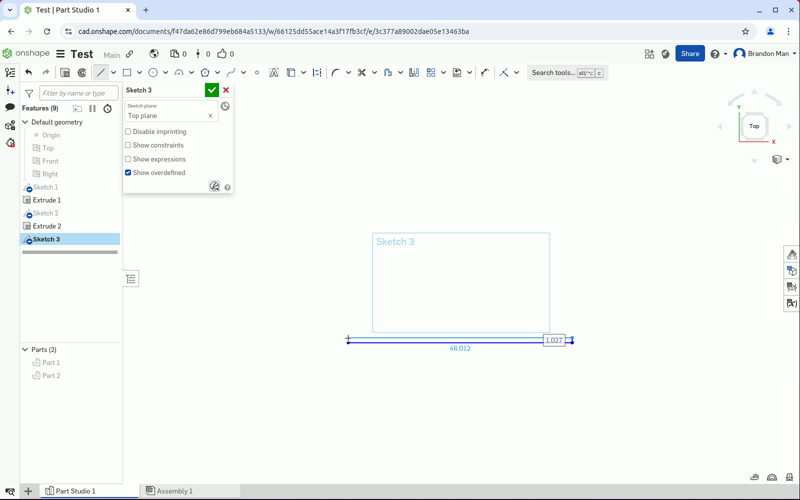
click(348, 337)
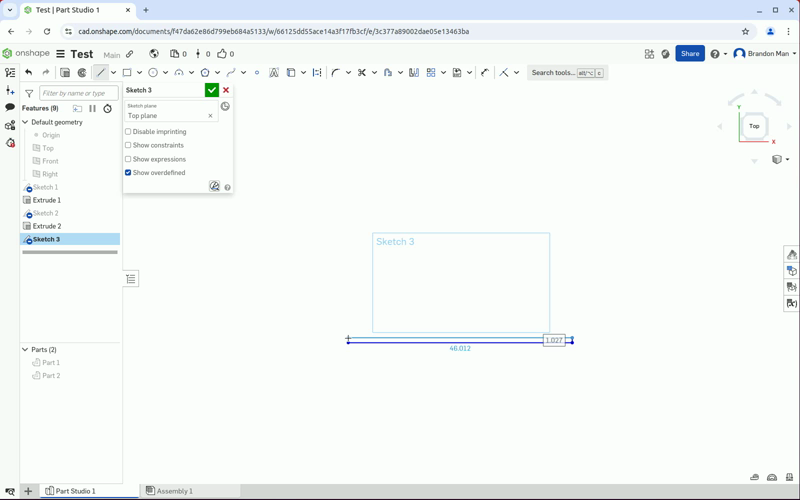
key_up(shift)
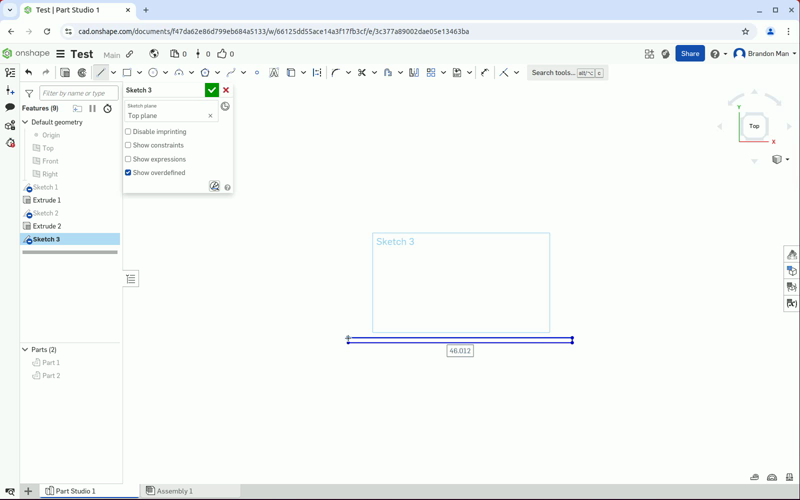
mouse_move(378, 337)
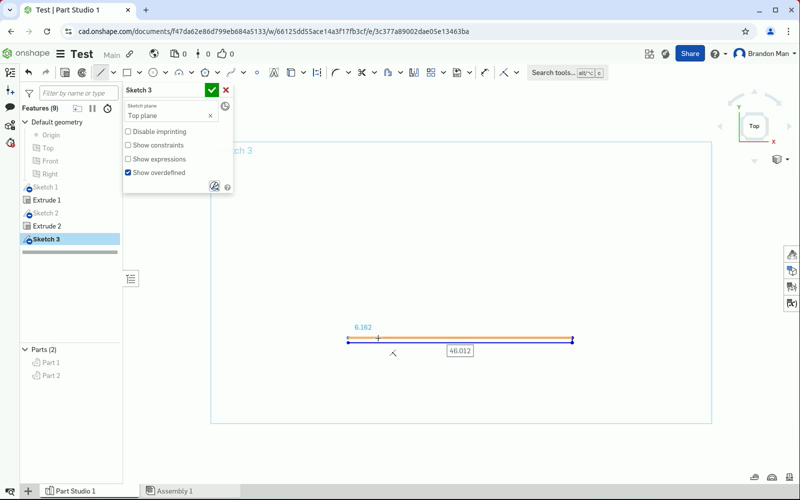
key_down(shift)
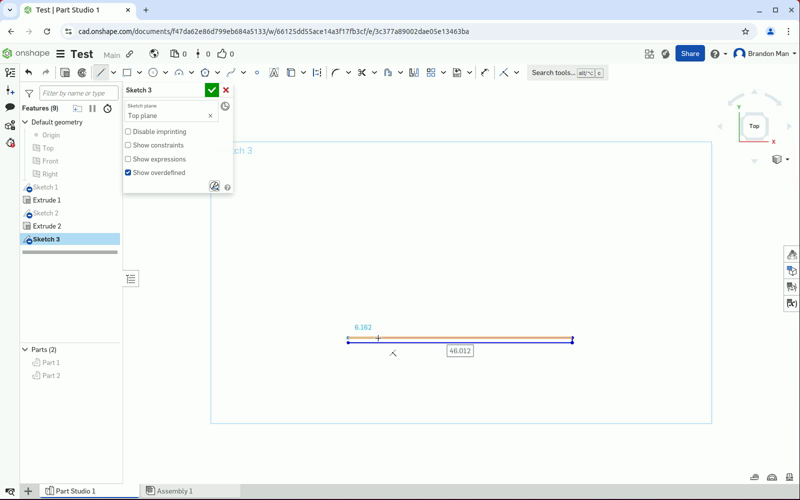
mouse_move(348, 342)
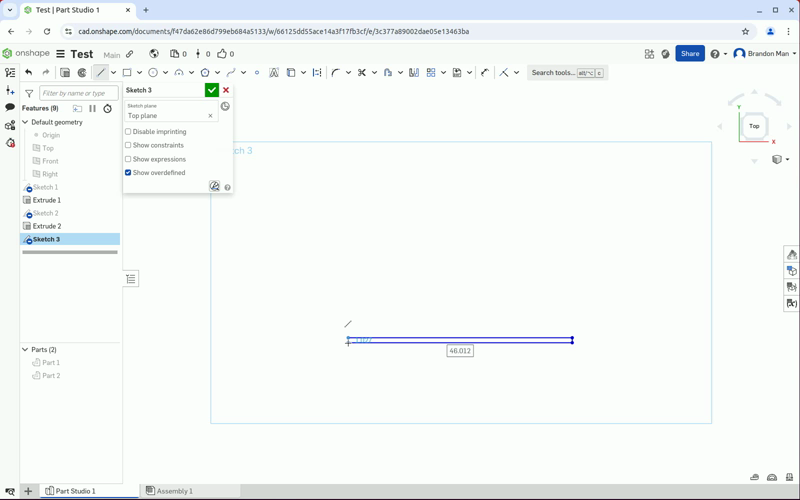
scroll(6)
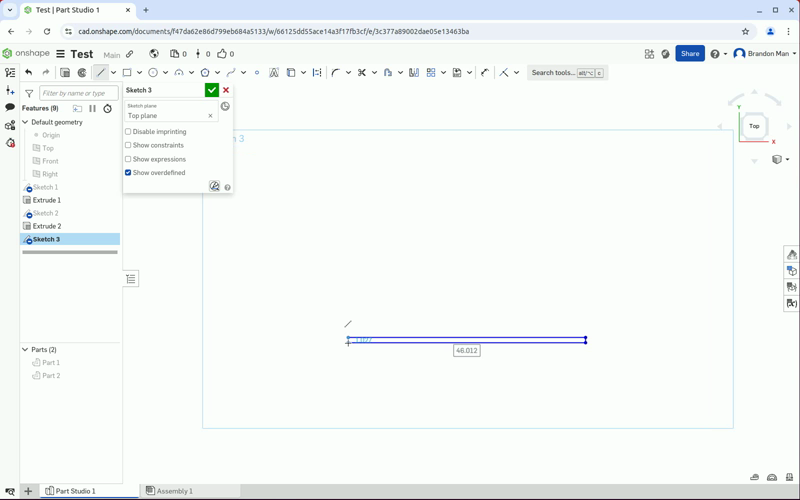
scroll(6)
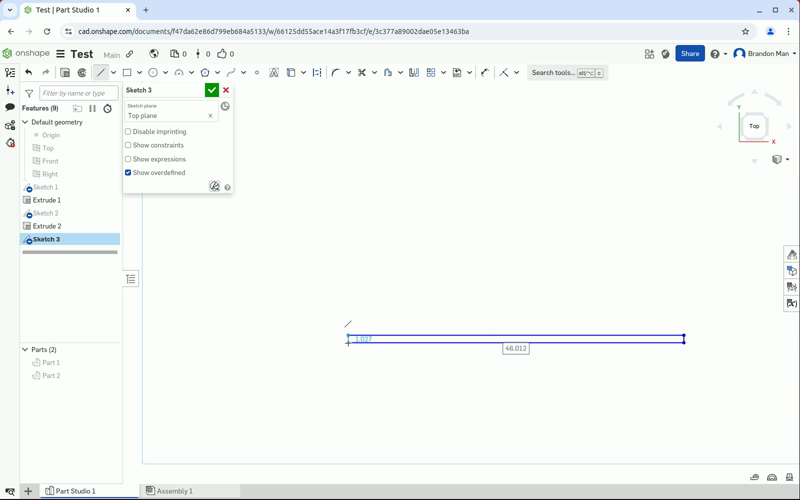
scroll(6)
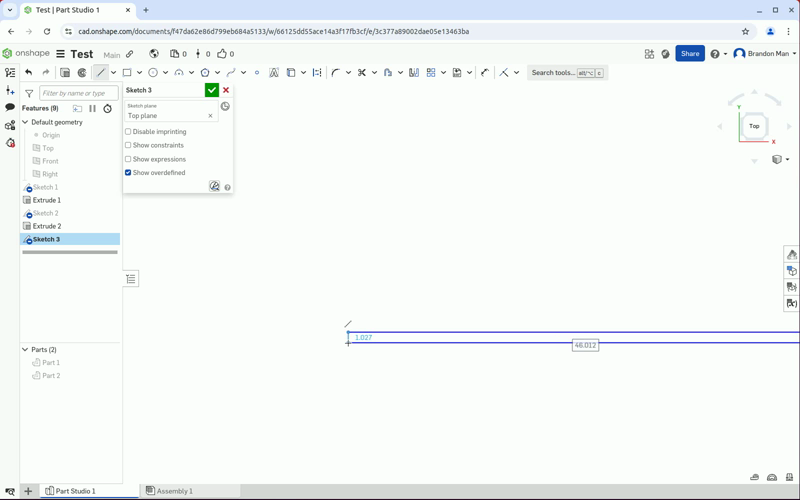
scroll(6)
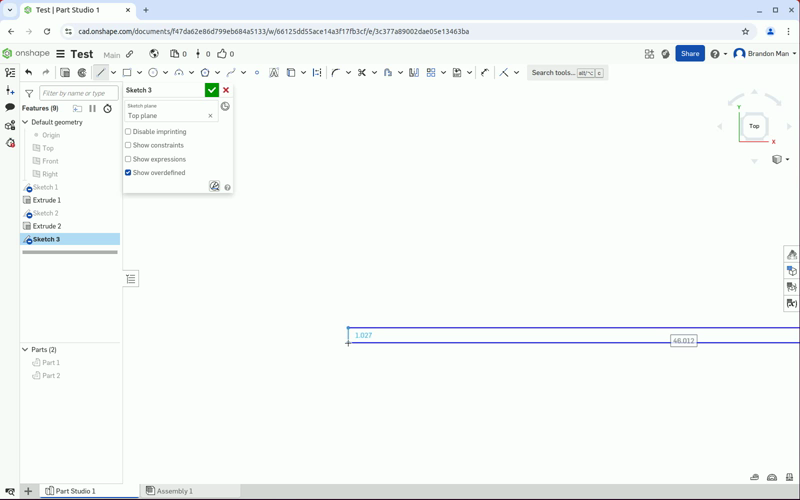
scroll(6)
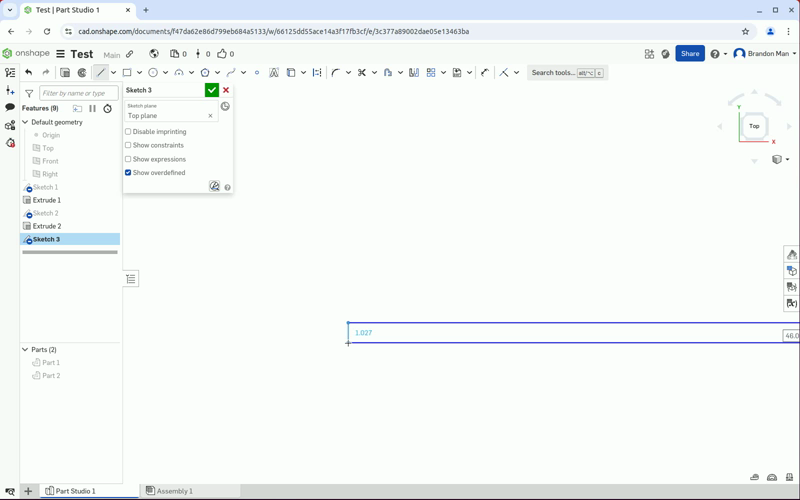
scroll(6)
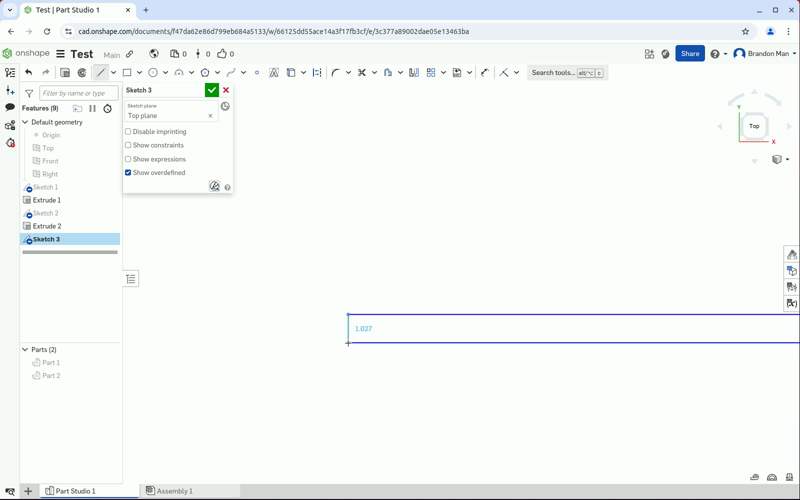
scroll(6)
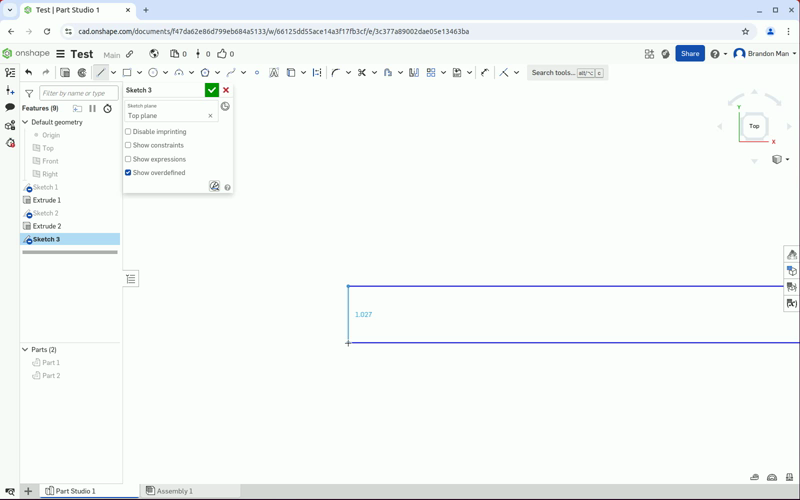
key_up(shift)
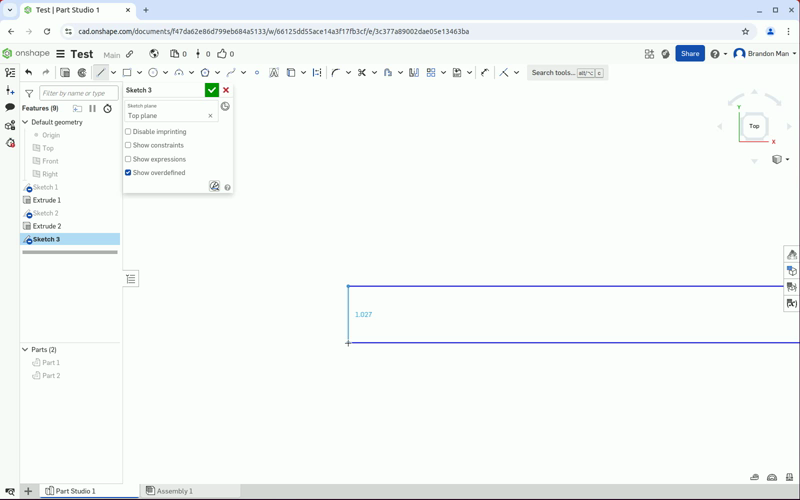
click(348, 342)
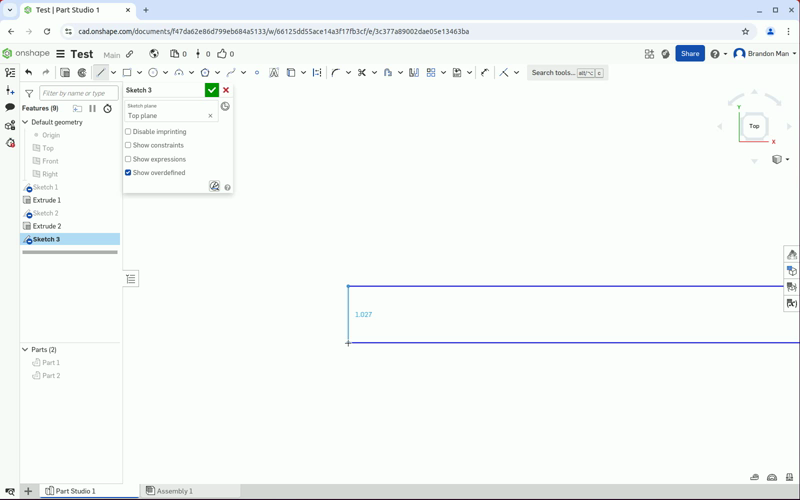
scroll(-6)
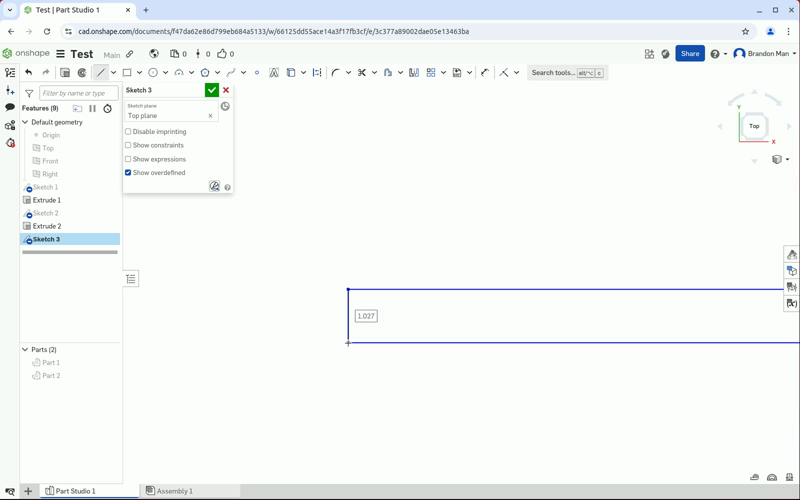
scroll(-6)
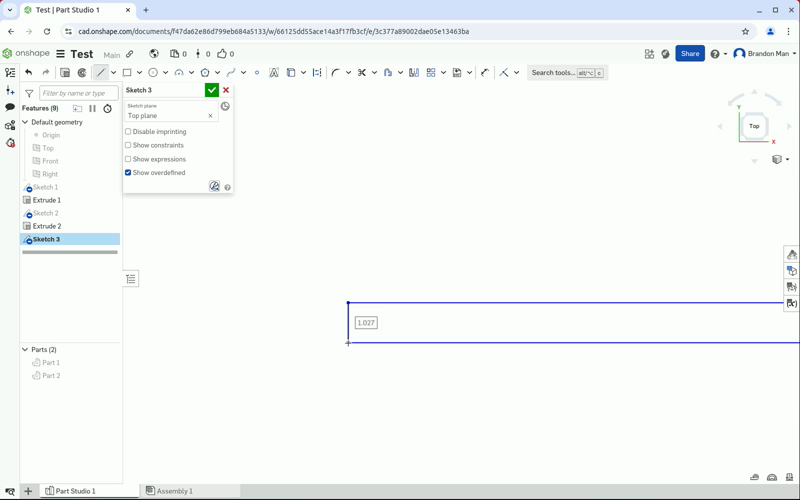
scroll(-6)
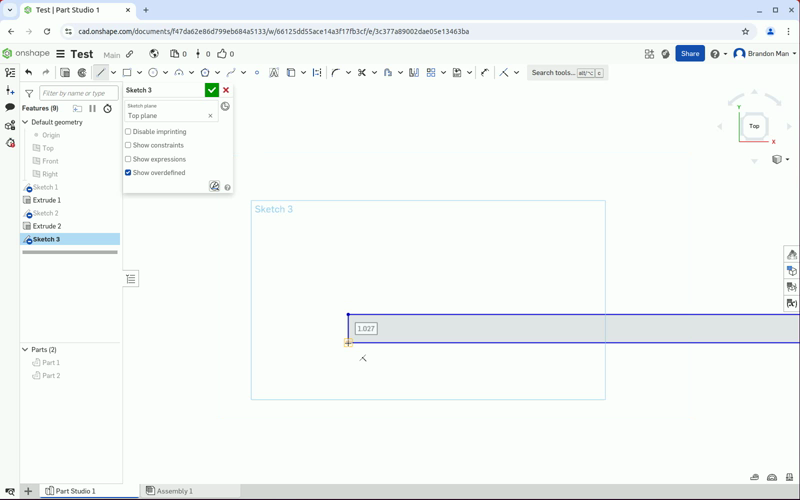
scroll(-6)
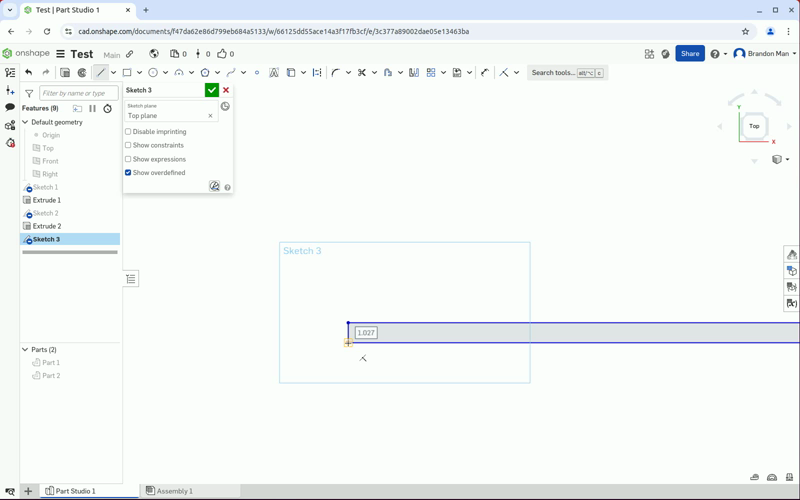
scroll(-6)
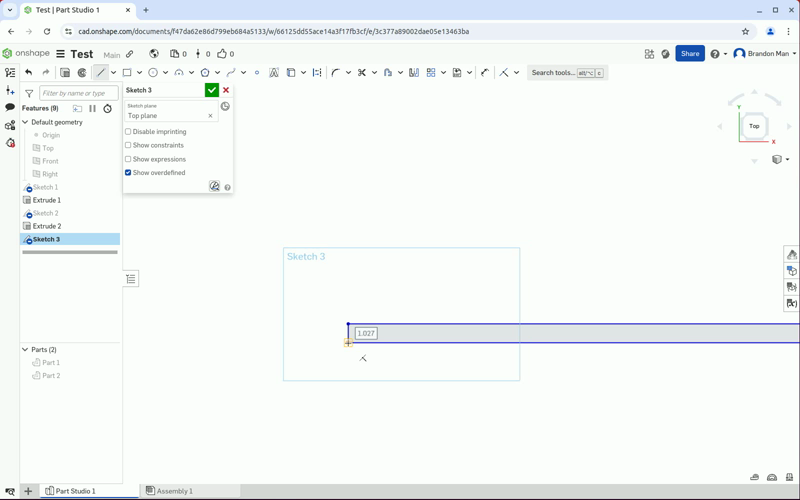
scroll(-6)
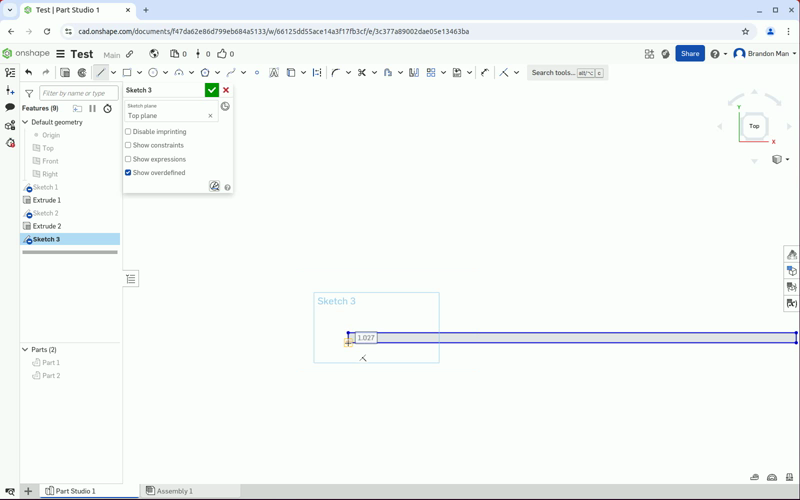
scroll(-6)
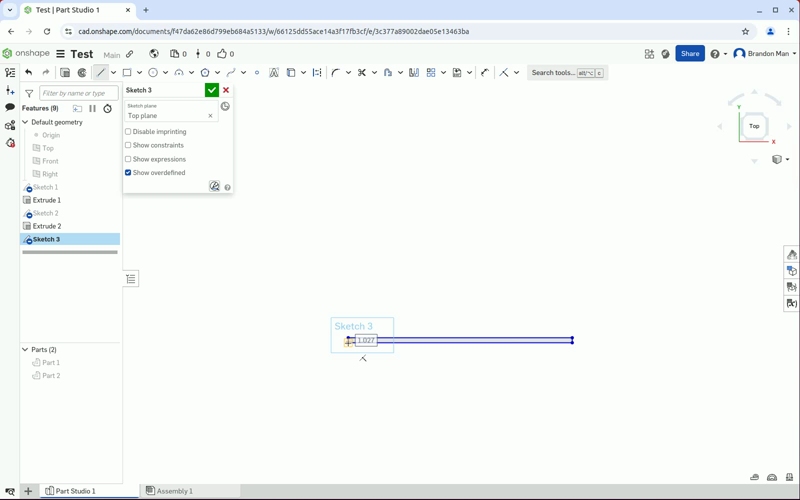
key(esc)
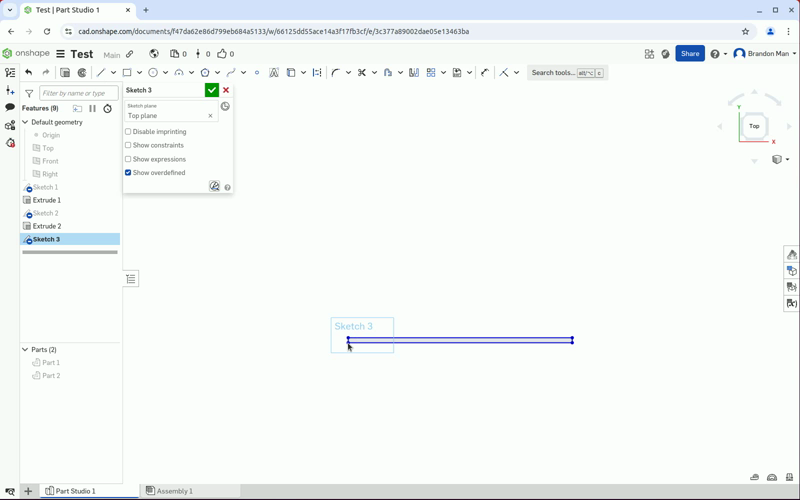
mouse_move(498, 339)
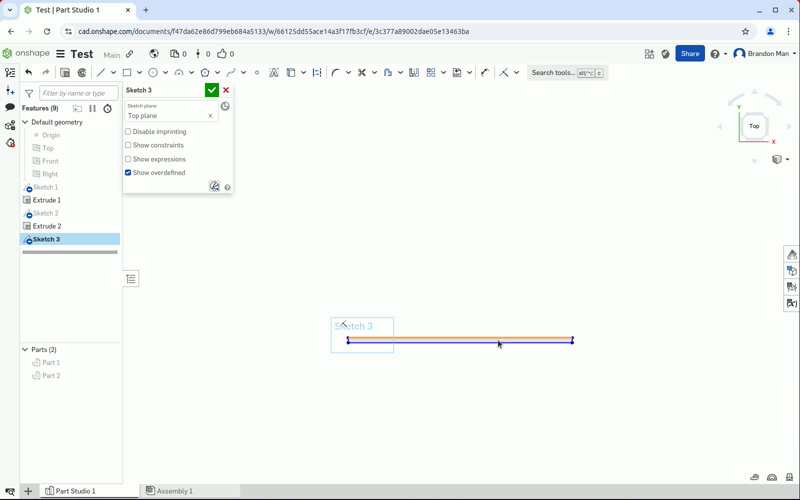
scroll(6)
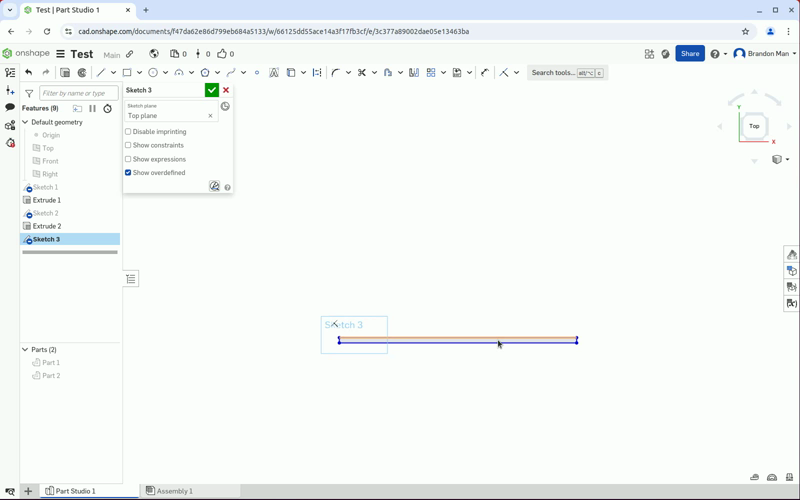
scroll(6)
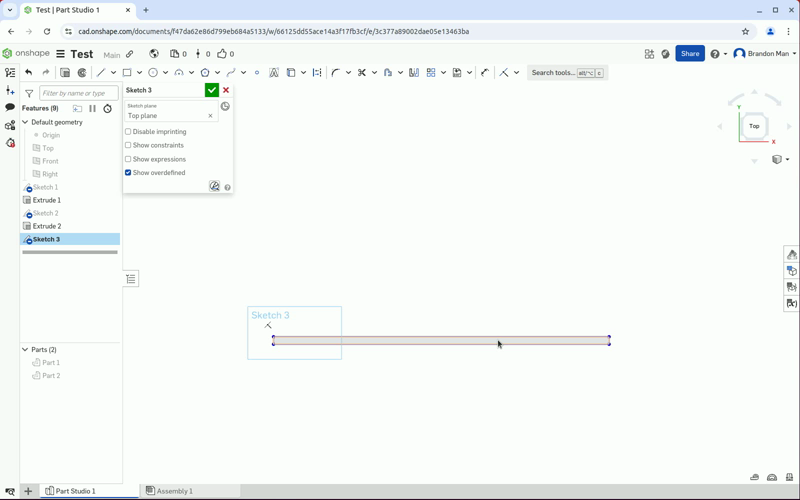
scroll(6)
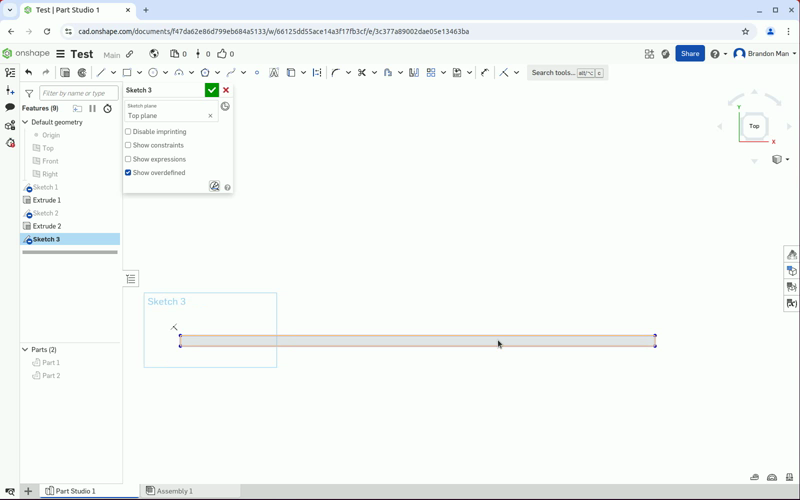
scroll(6)
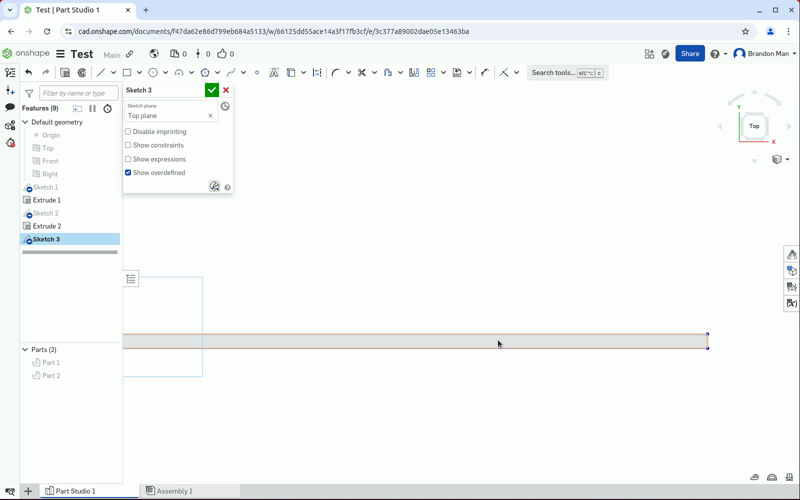
scroll(6)
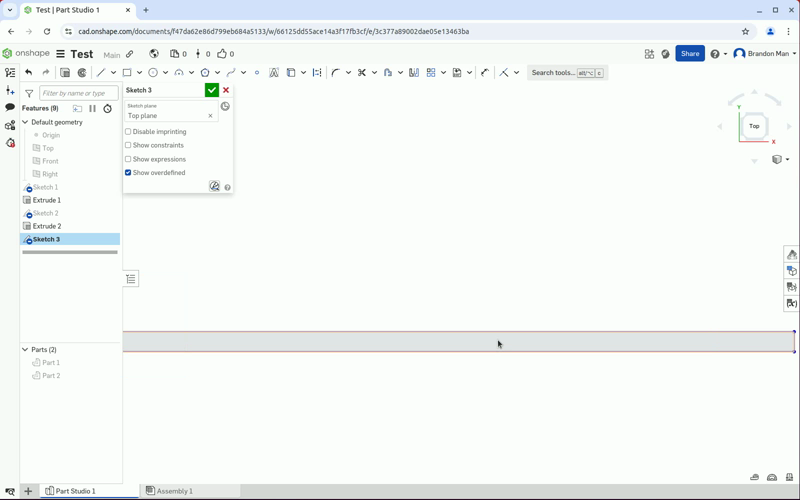
scroll(6)
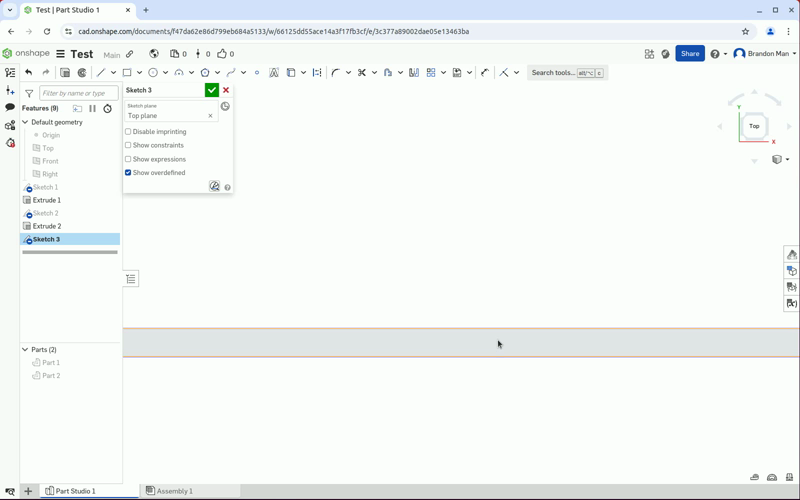
scroll(6)
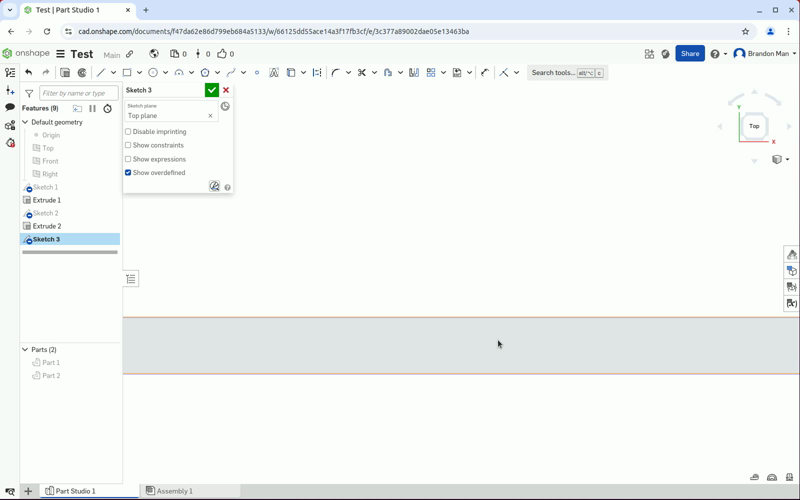
click(498, 339)
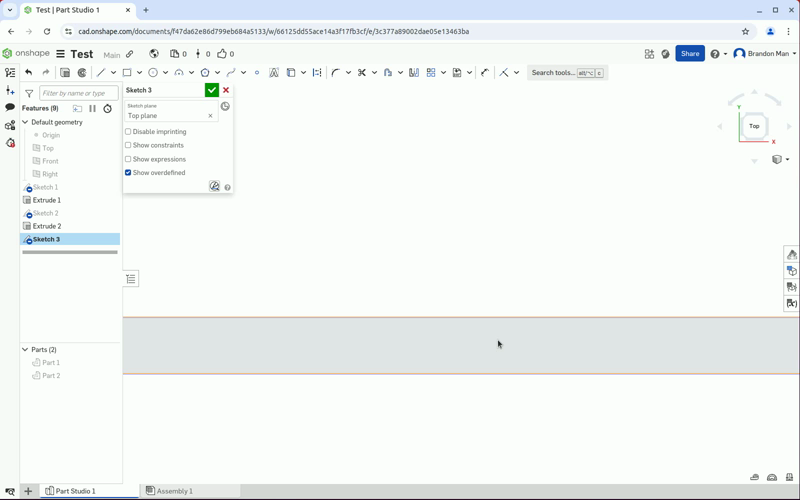
scroll(-6)
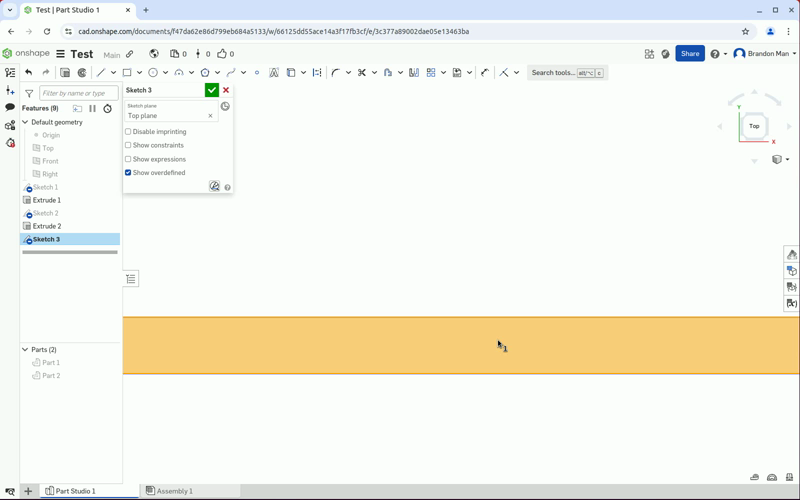
scroll(-6)
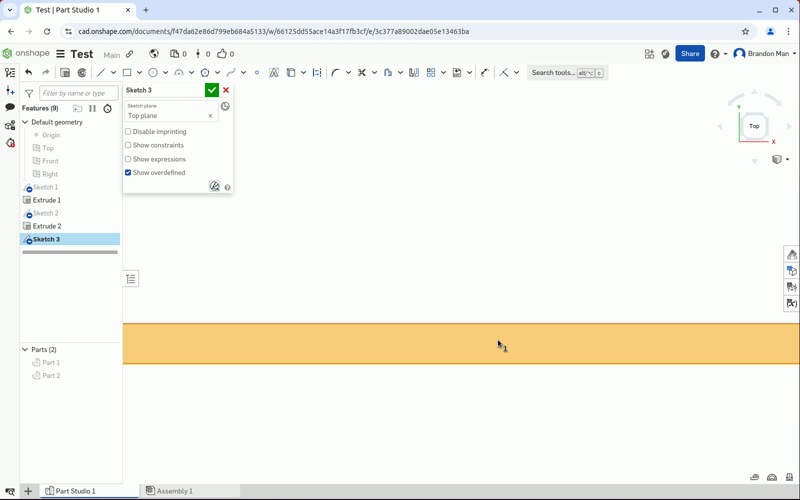
scroll(-6)
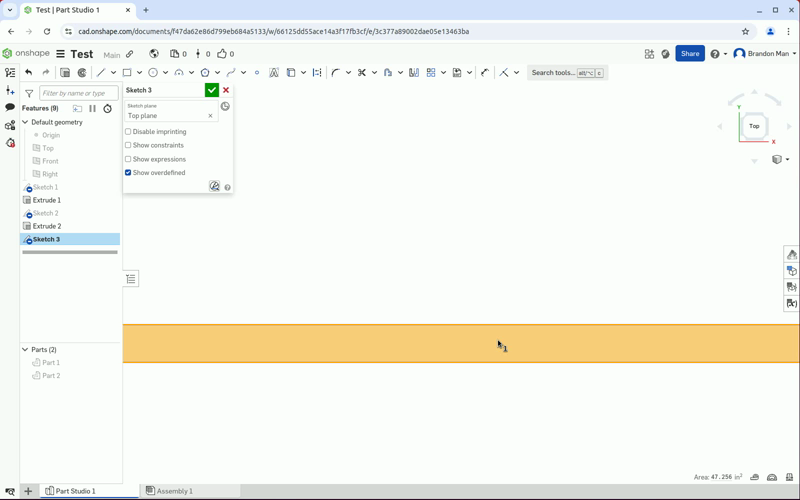
scroll(-6)
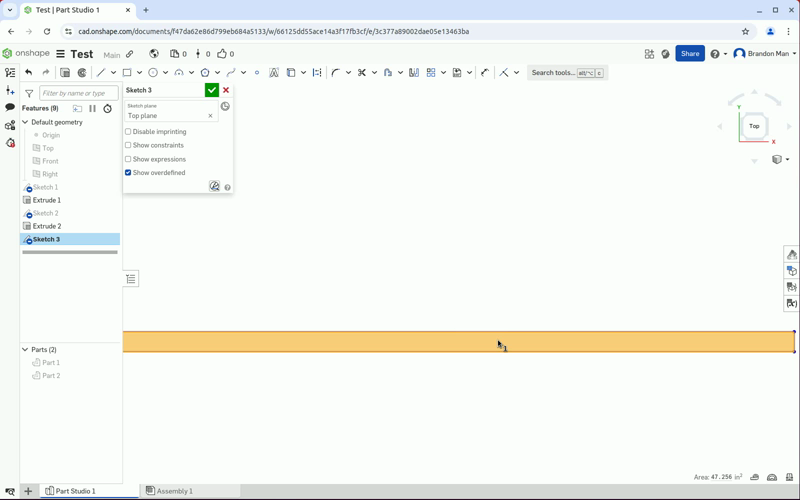
scroll(-6)
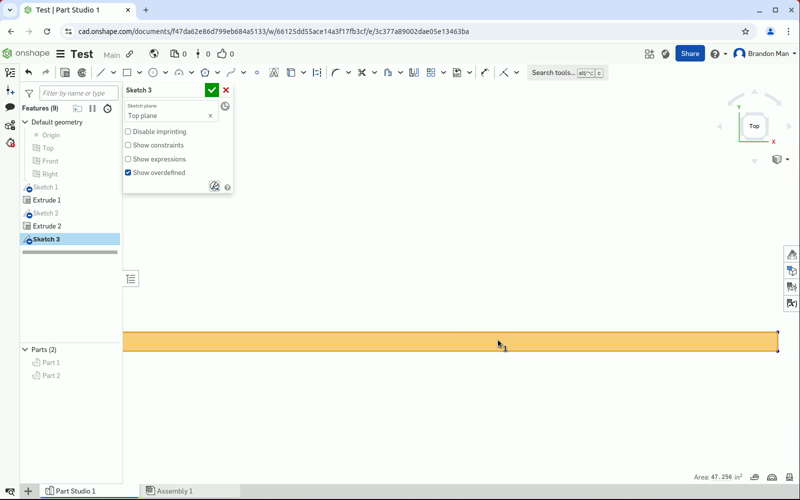
scroll(-6)
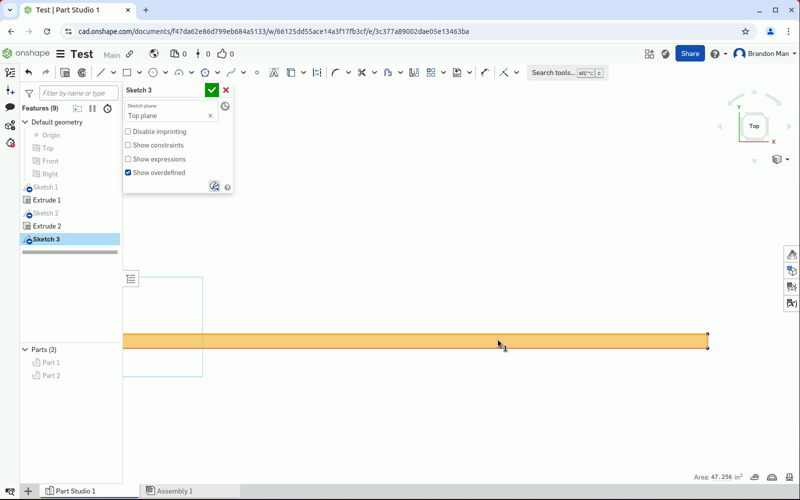
scroll(-6)
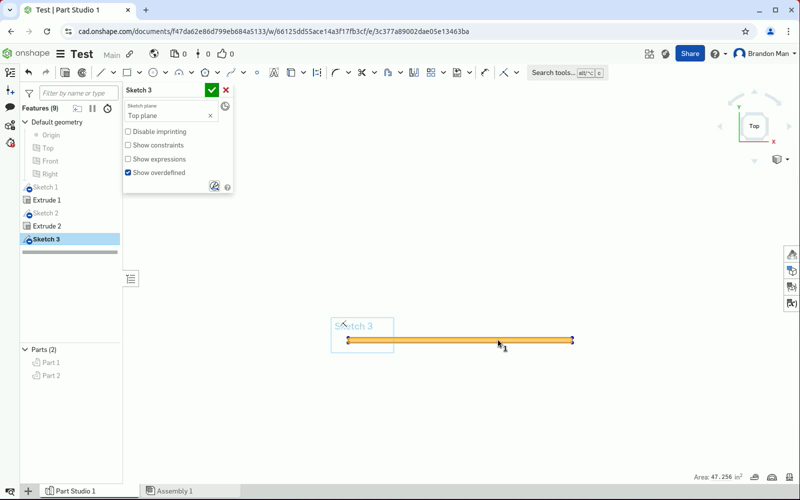
mouse_move(73, 352)
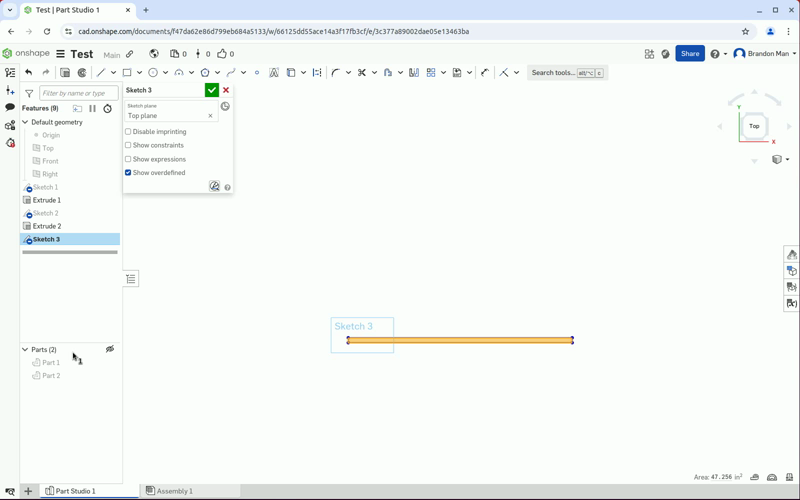
key(shift+y)
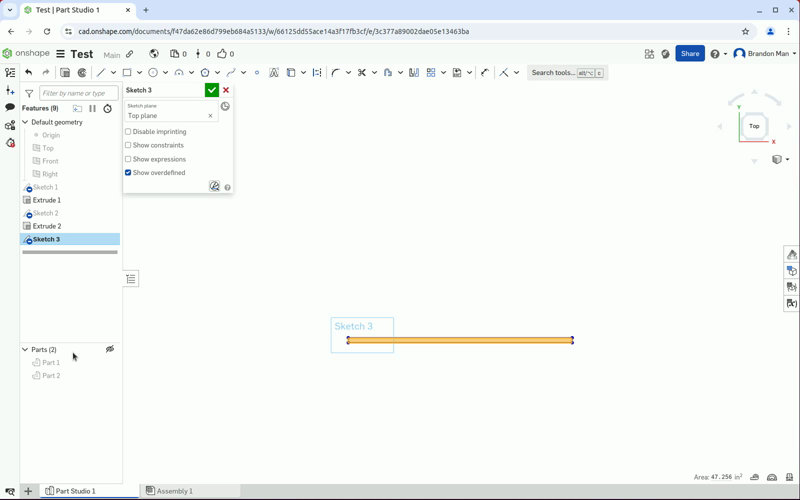
key(shift+e)
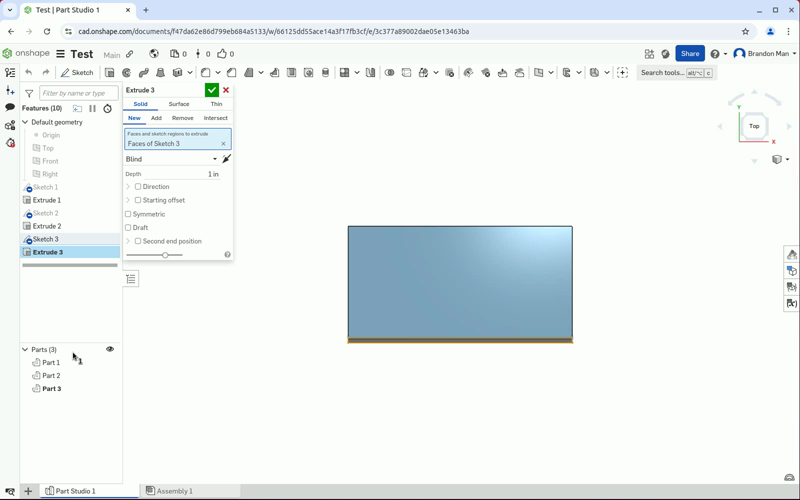
mouse_move(143, 106)
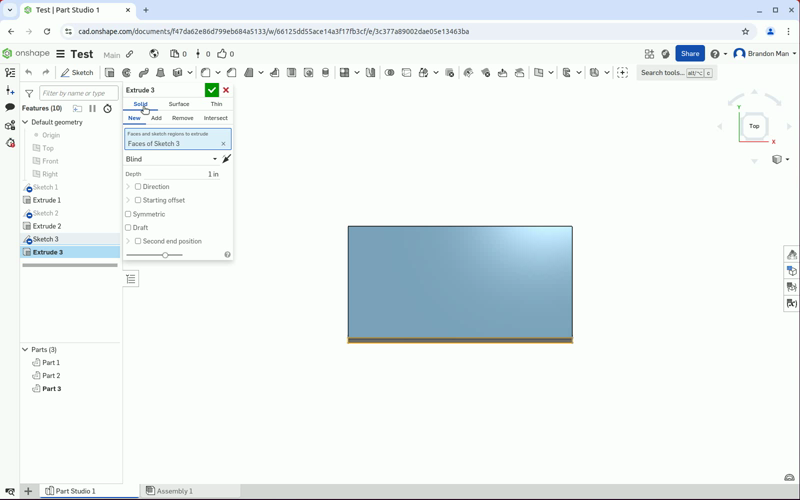
click(143, 106)
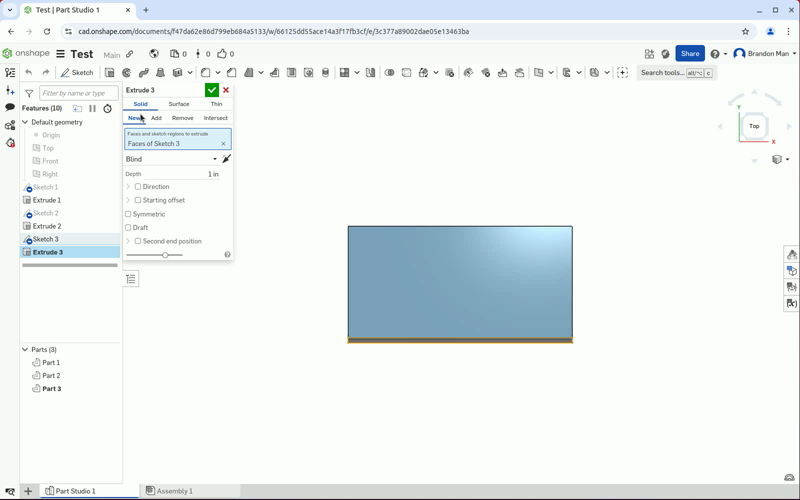
mouse_move(137, 120)
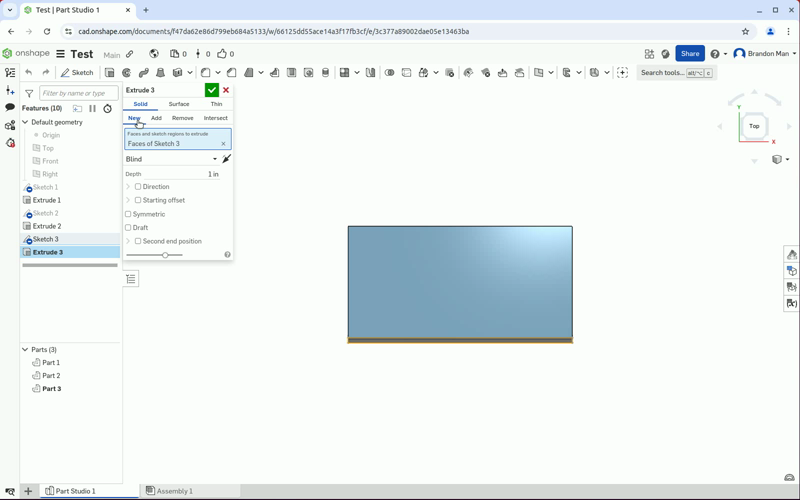
click(137, 120)
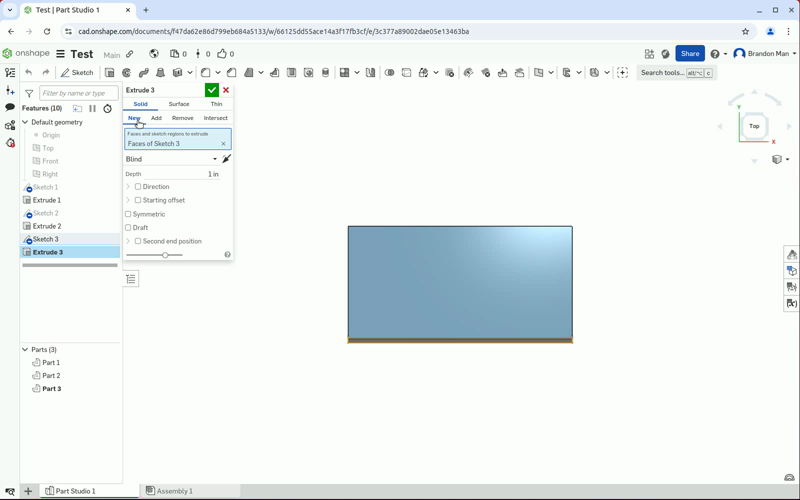
key(tab, 4)
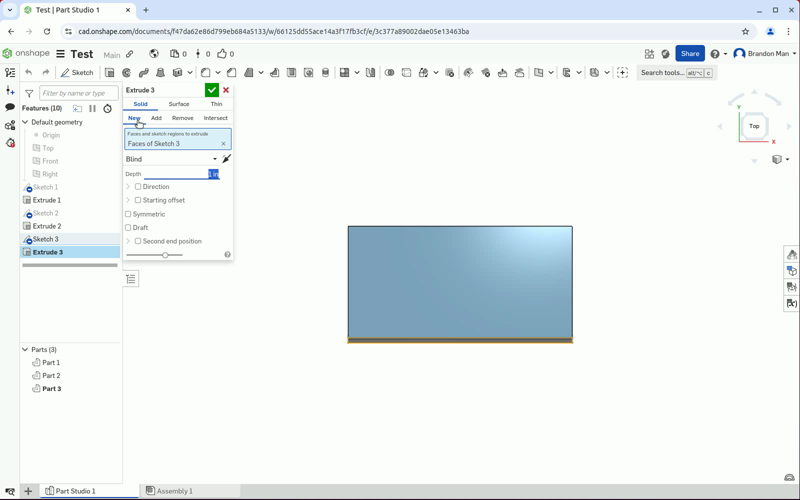
text(-0.722)
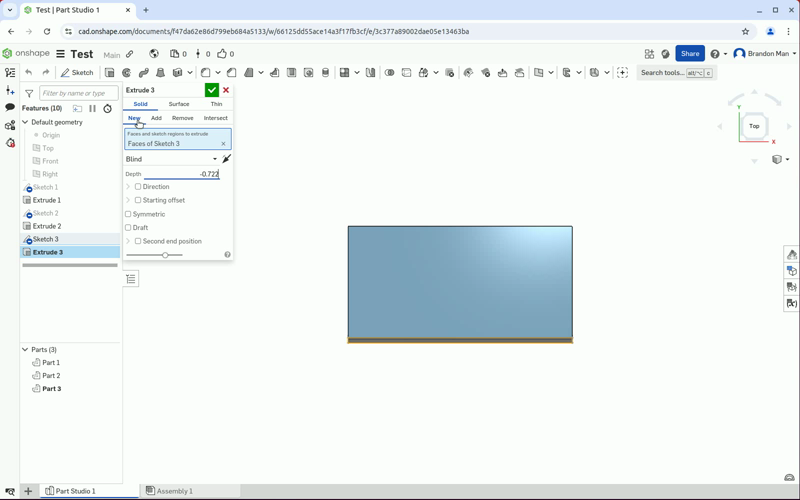
key(enter)
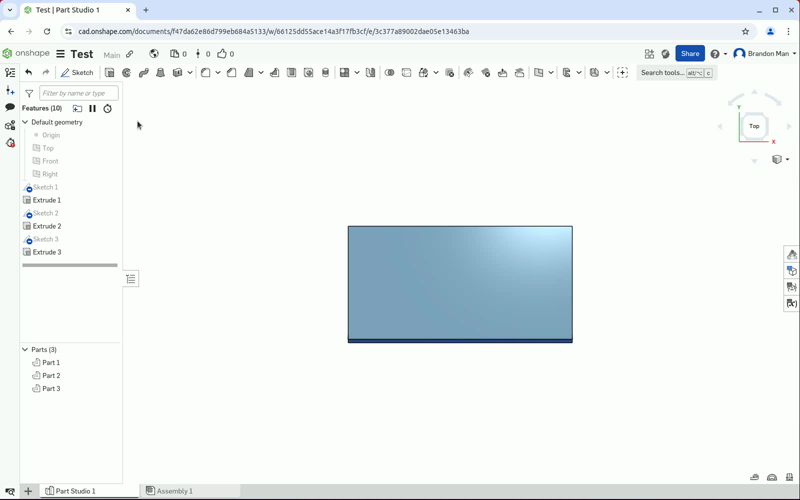
key(shift+h)
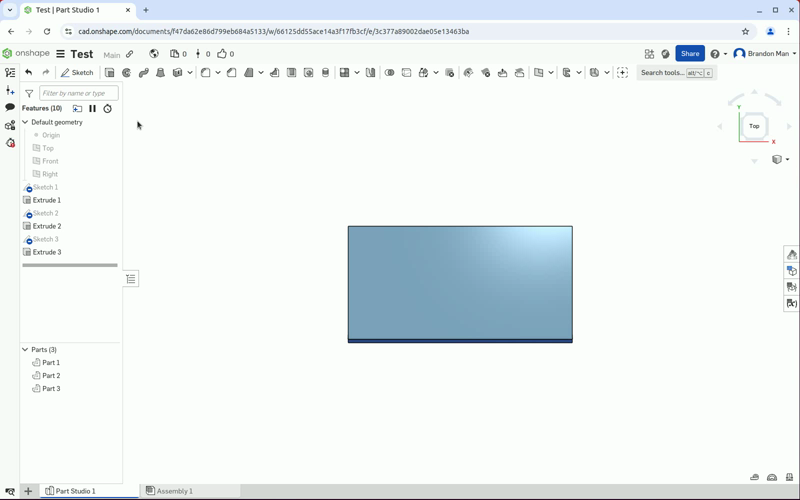
key(shift+h)
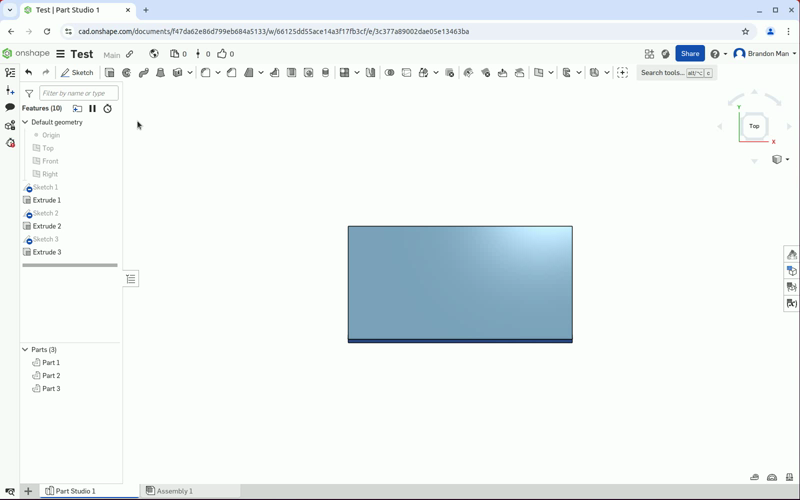
mouse_move(73, 189)
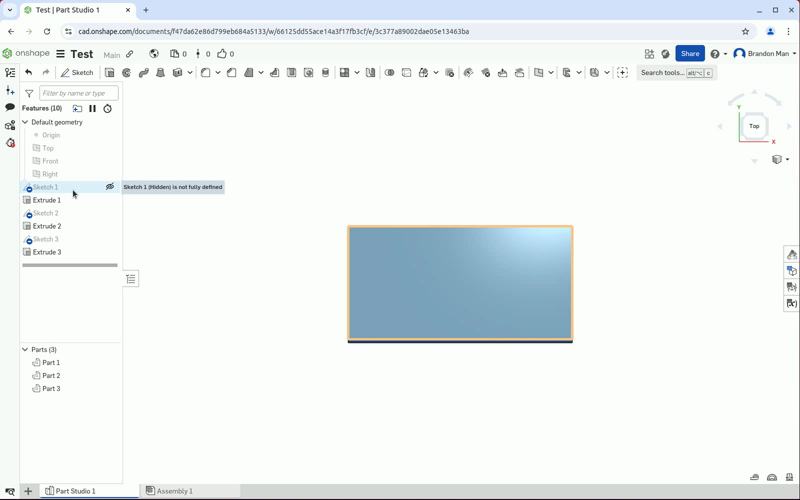
click(73, 189)
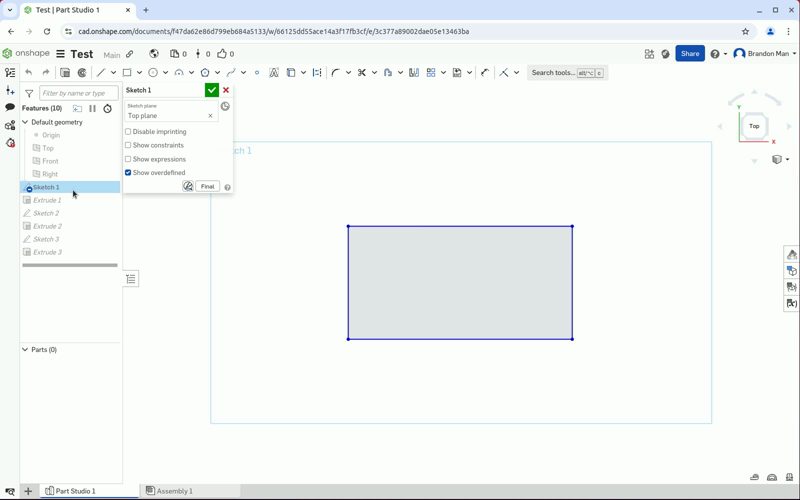
mouse_move(229, 92)
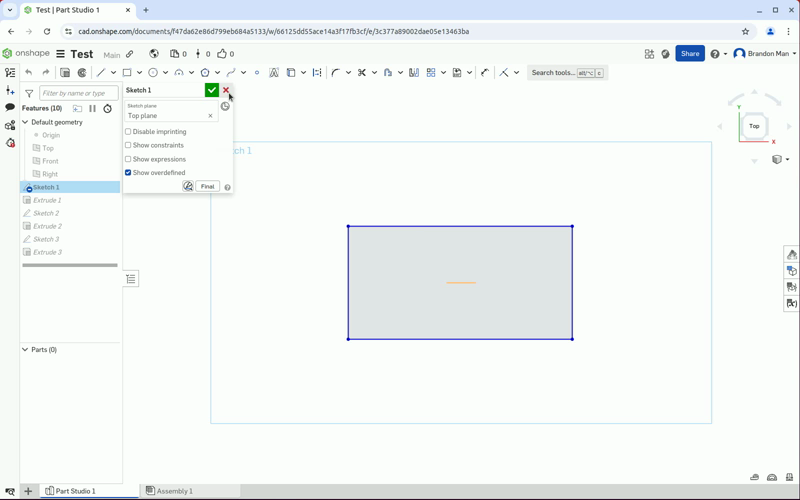
click(229, 92)
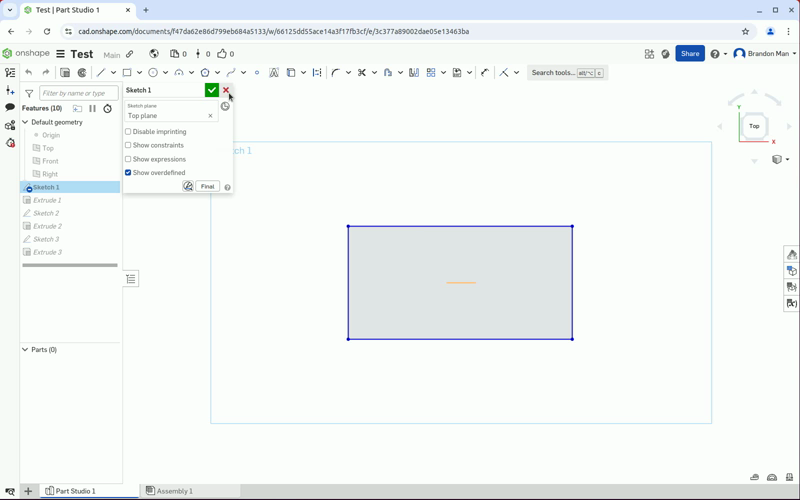
key(shift+s)
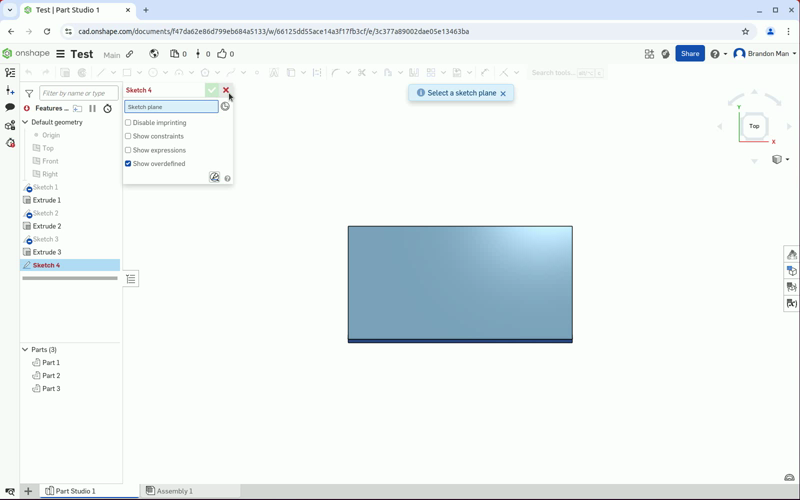
mouse_move(73, 150)
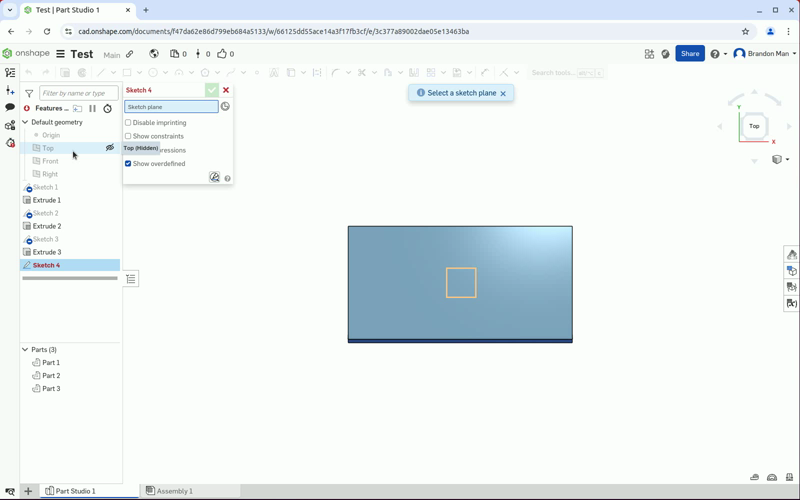
click(73, 150)
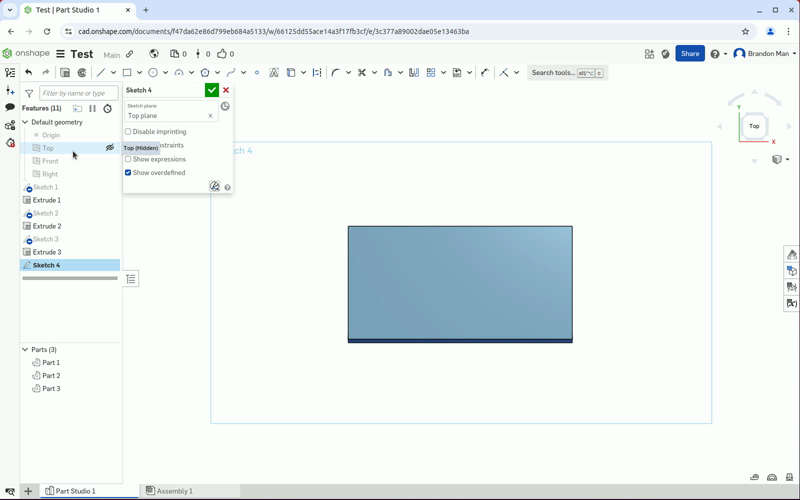
mouse_move(73, 352)
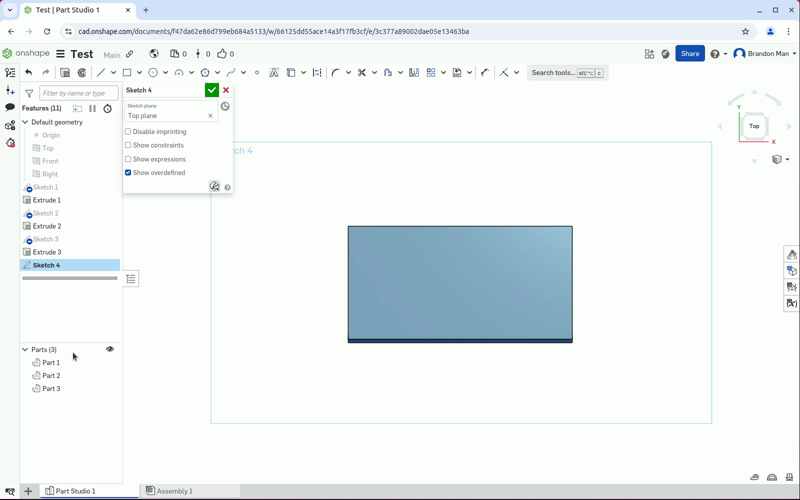
key(y)
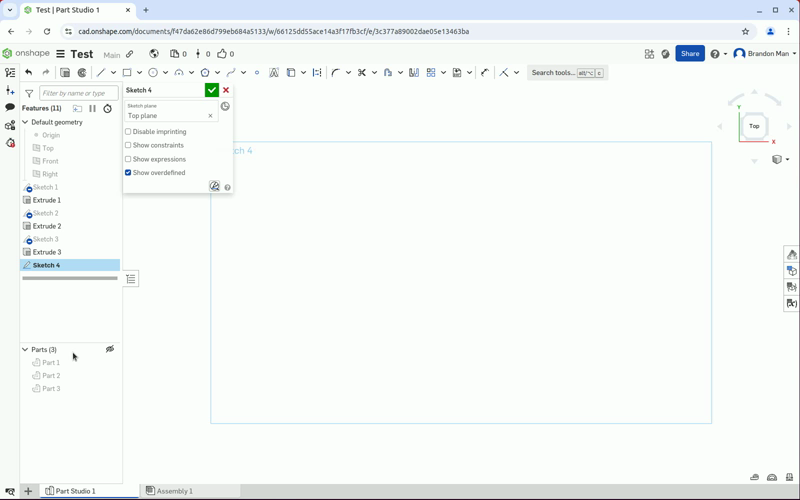
key(l)
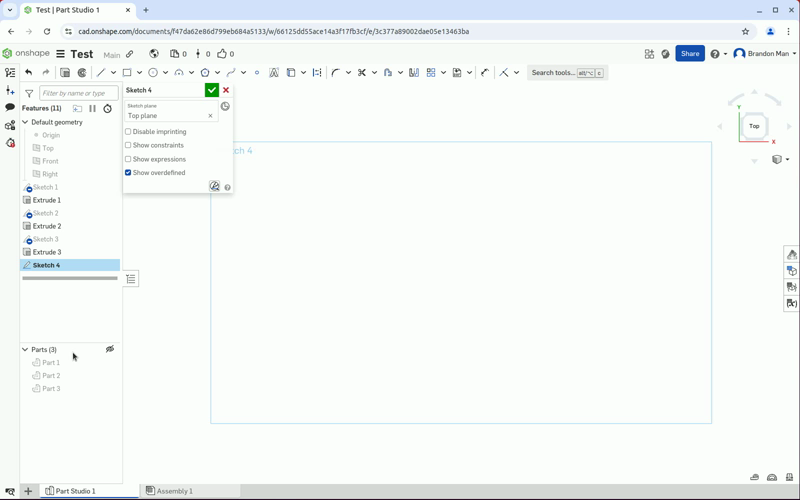
key_down(shift)
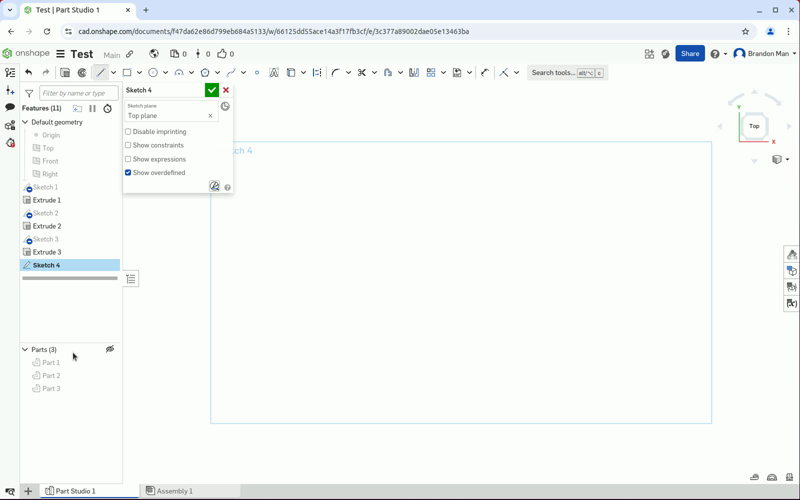
mouse_move(348, 238)
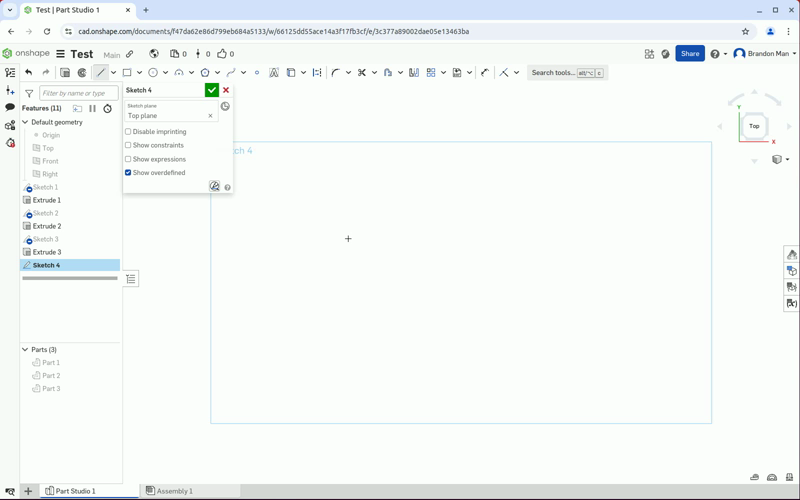
click(348, 238)
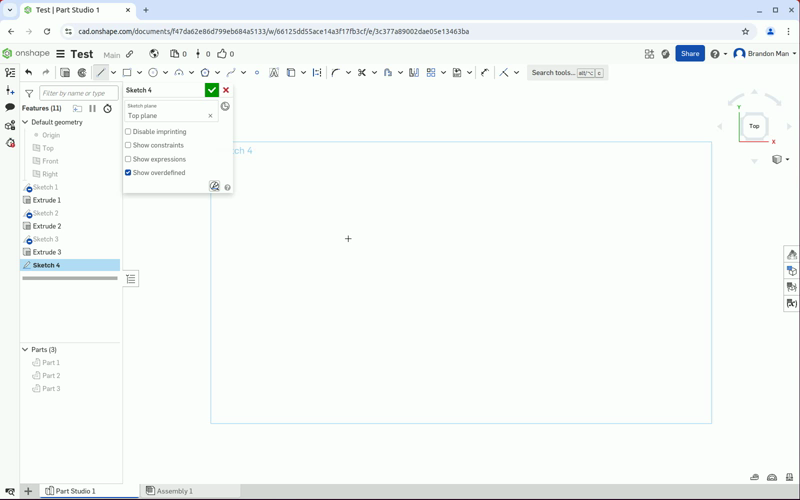
key_up(shift)
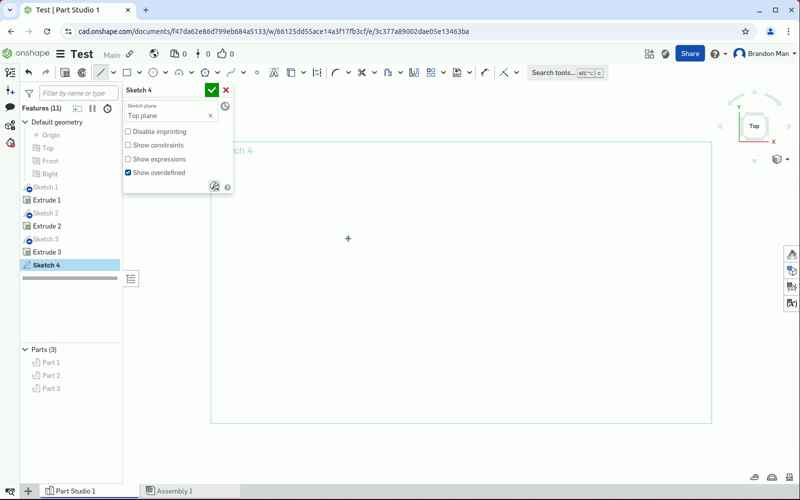
key_down(shift)
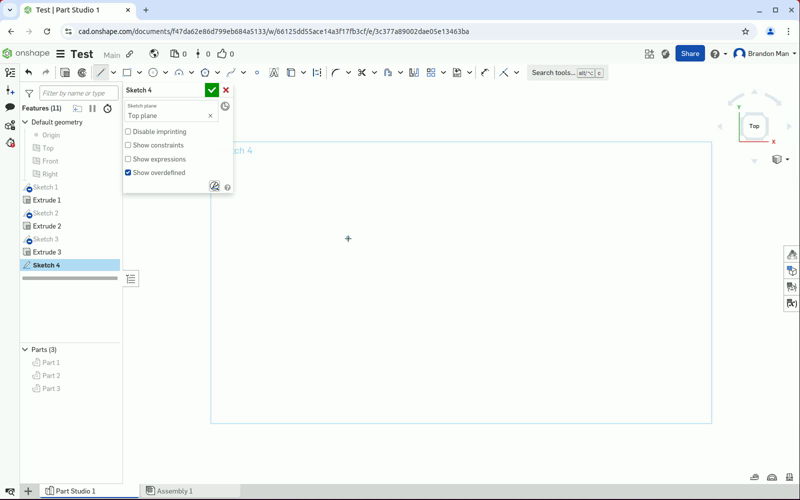
mouse_move(572, 238)
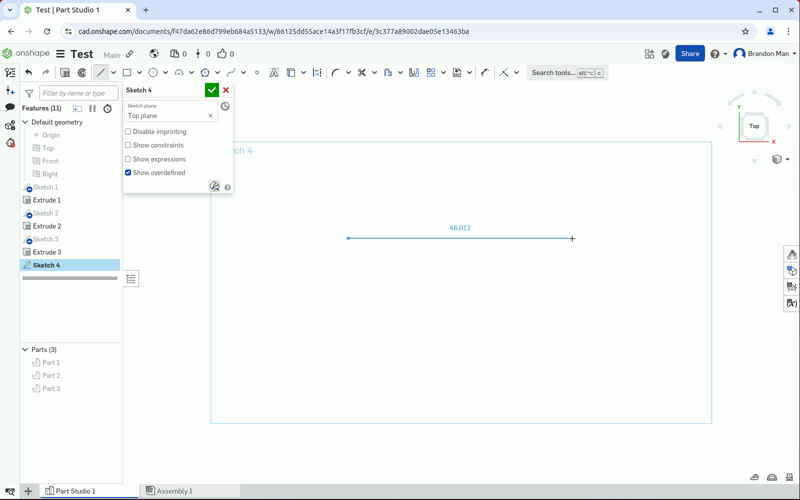
click(572, 238)
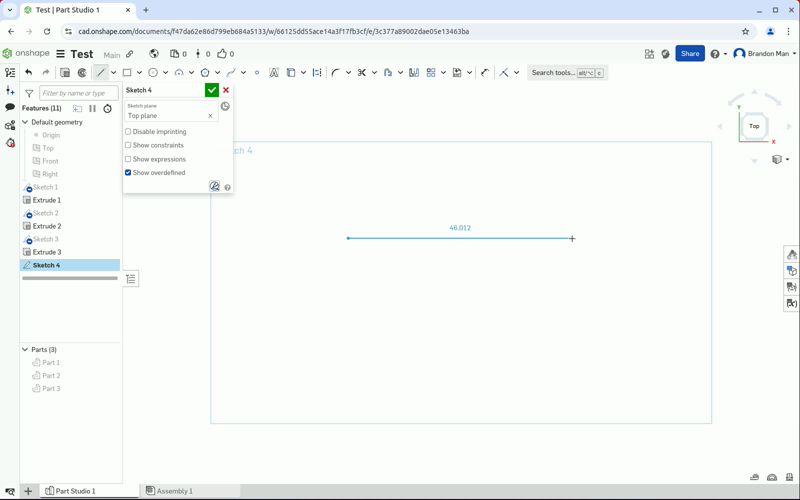
key_up(shift)
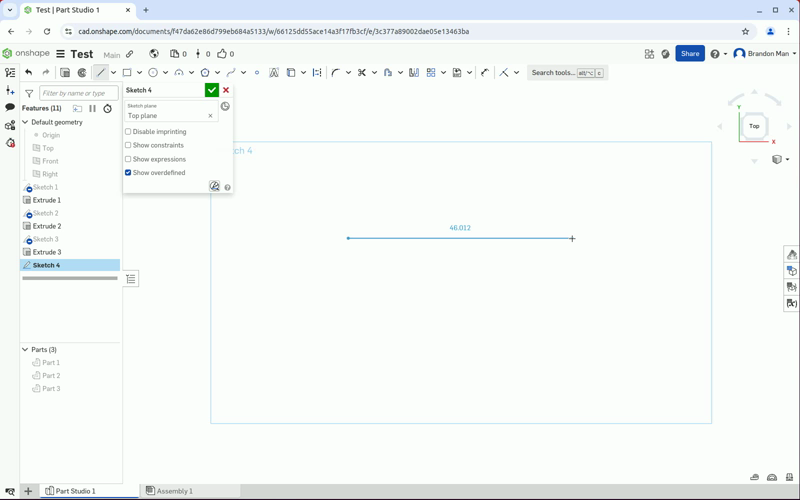
key_down(shift)
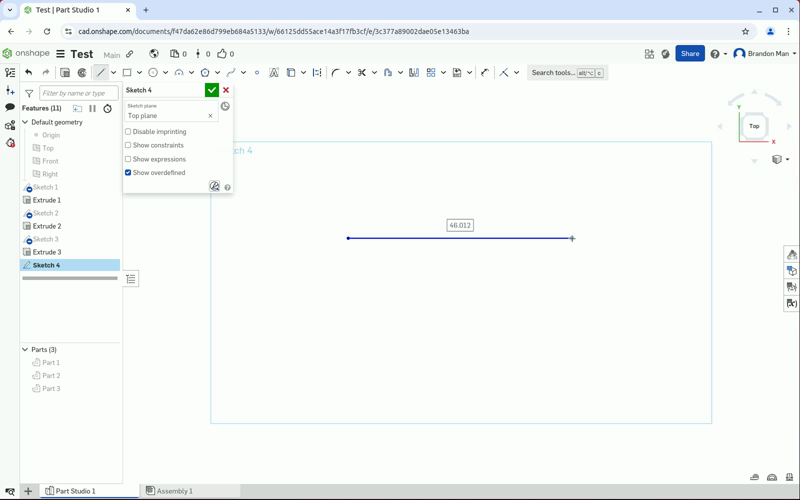
mouse_move(589, 238)
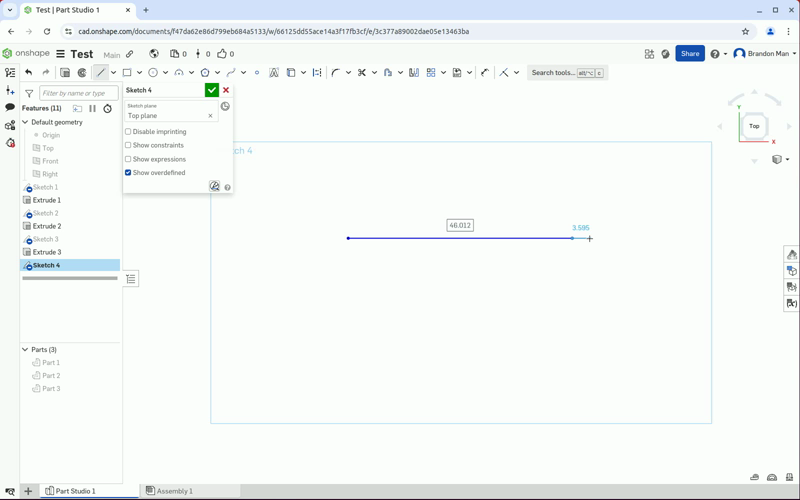
mouse_move(572, 231)
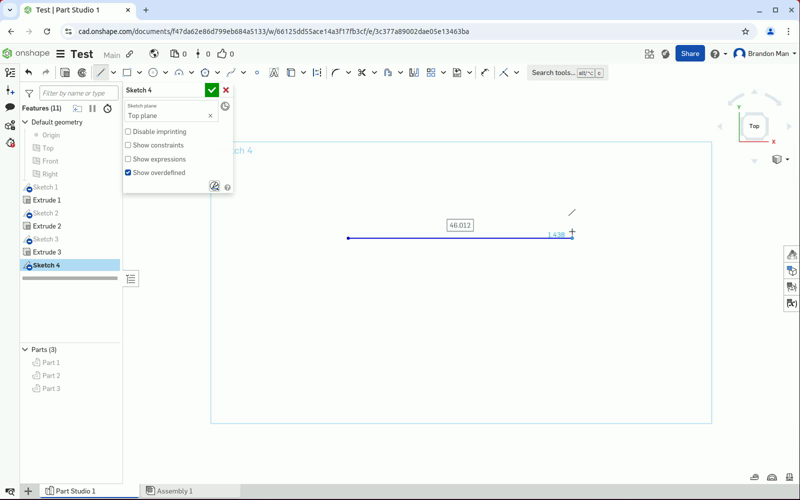
scroll(6)
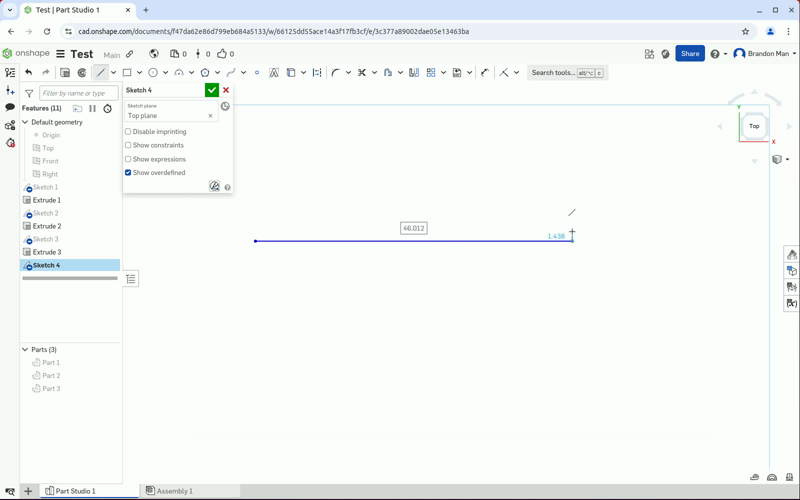
scroll(6)
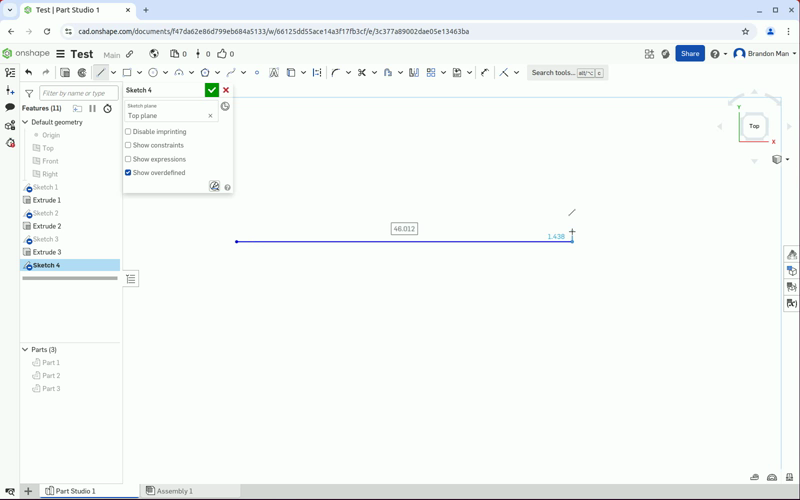
scroll(6)
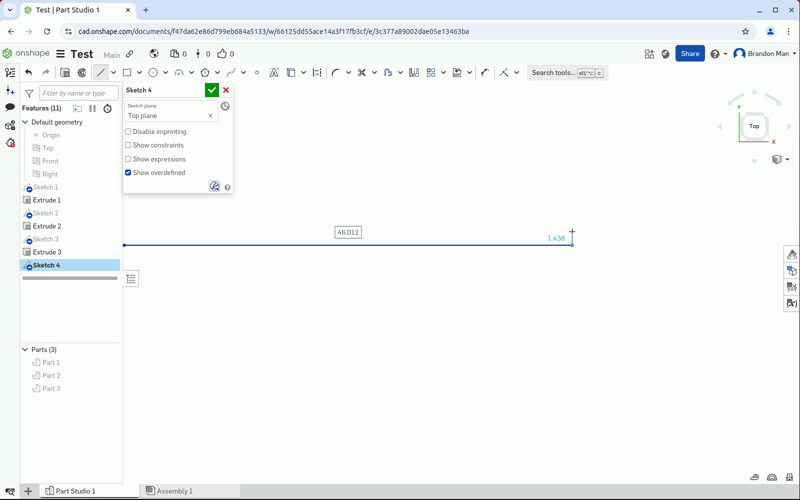
scroll(6)
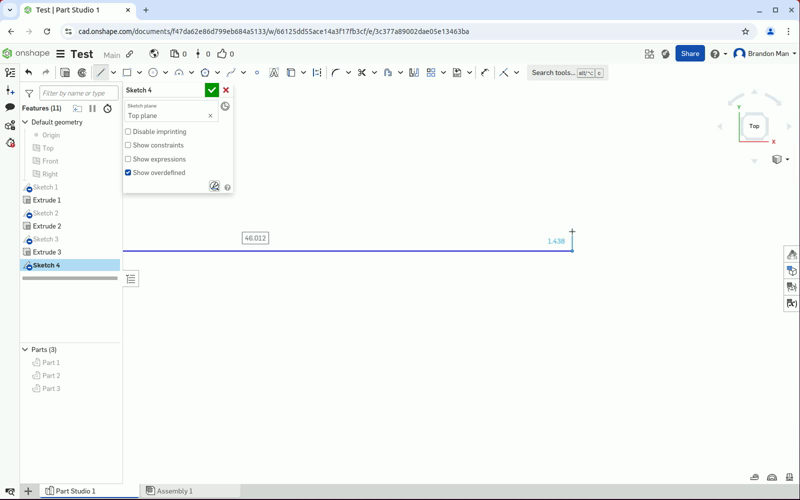
scroll(6)
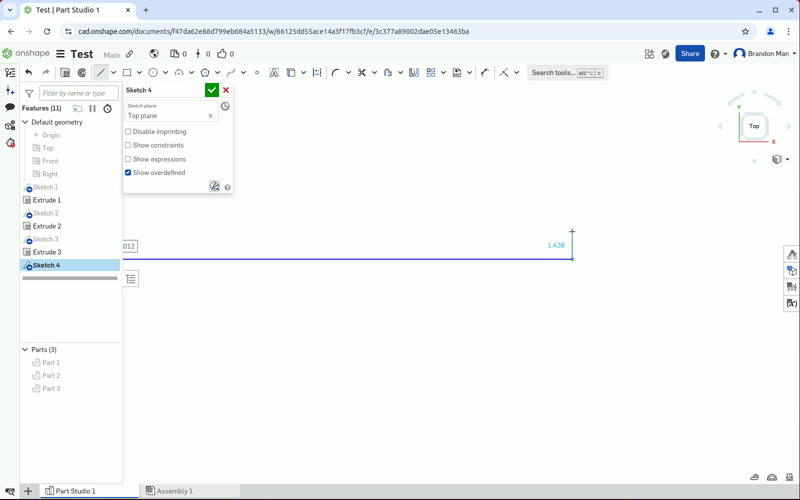
scroll(6)
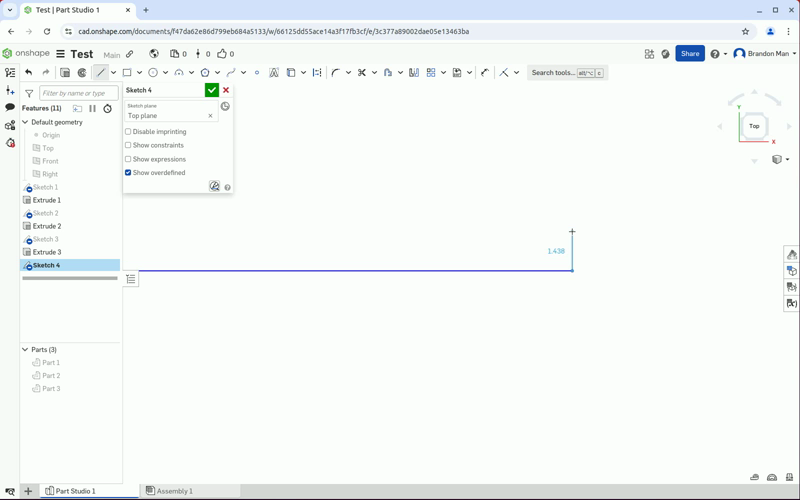
scroll(6)
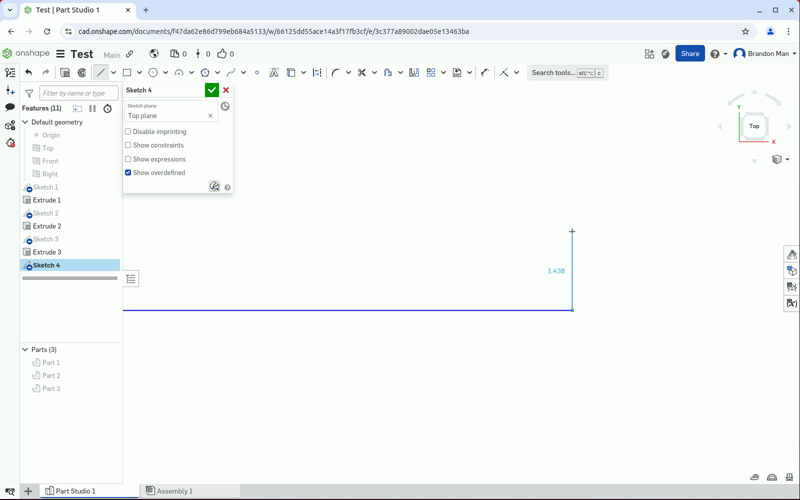
click(572, 231)
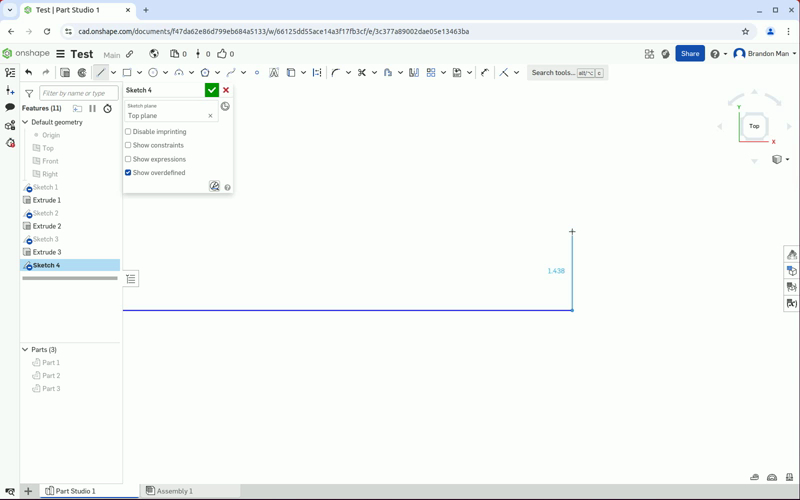
scroll(-6)
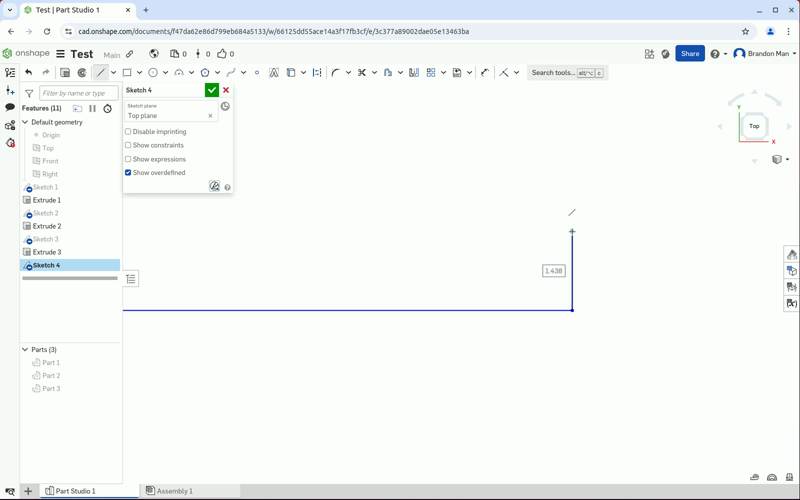
scroll(-6)
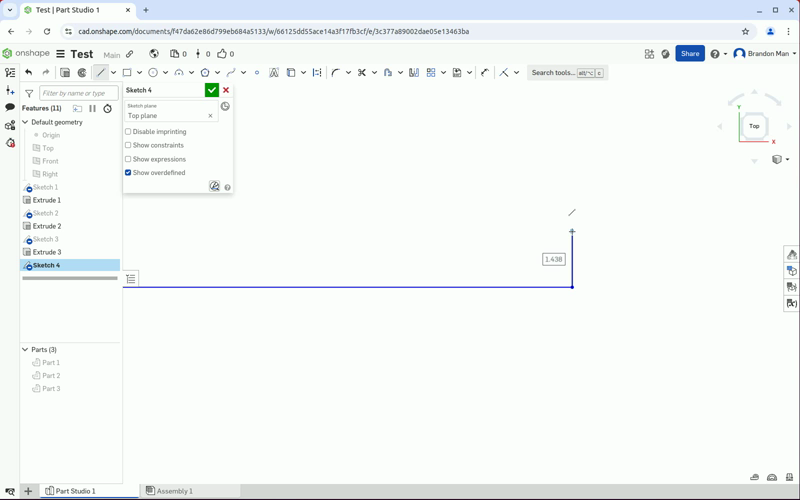
scroll(-6)
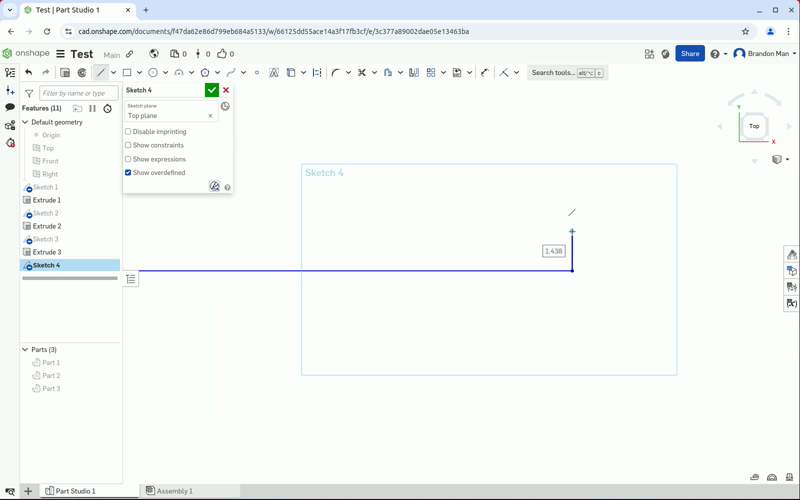
scroll(-6)
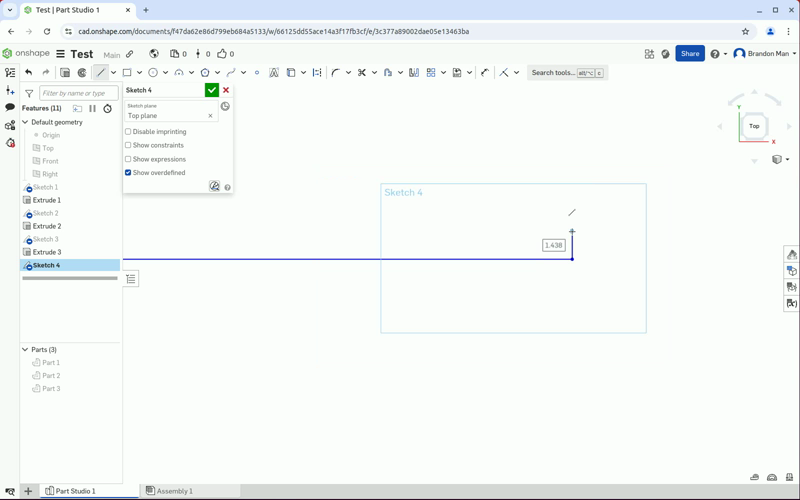
scroll(-6)
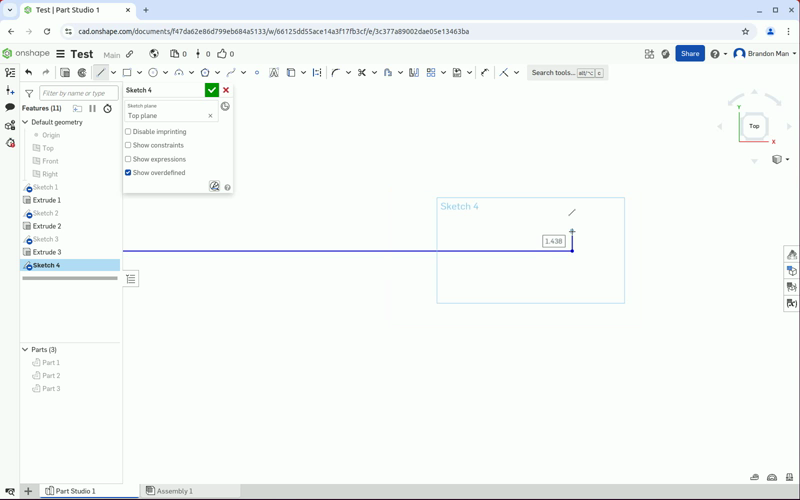
scroll(-6)
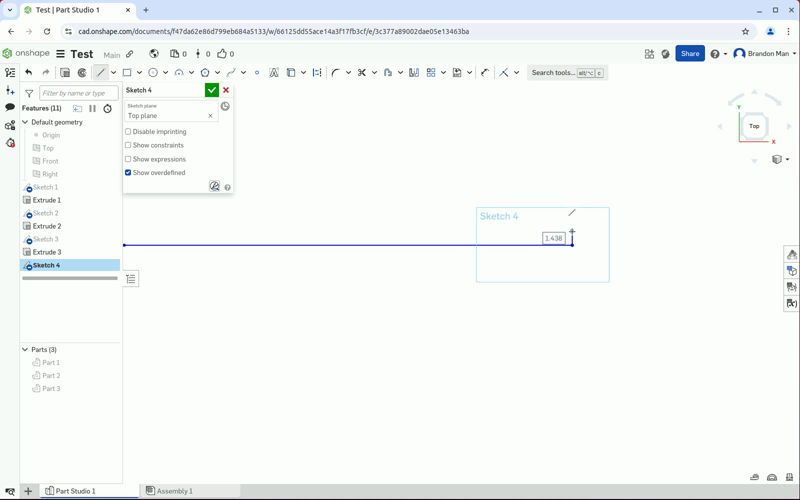
scroll(-6)
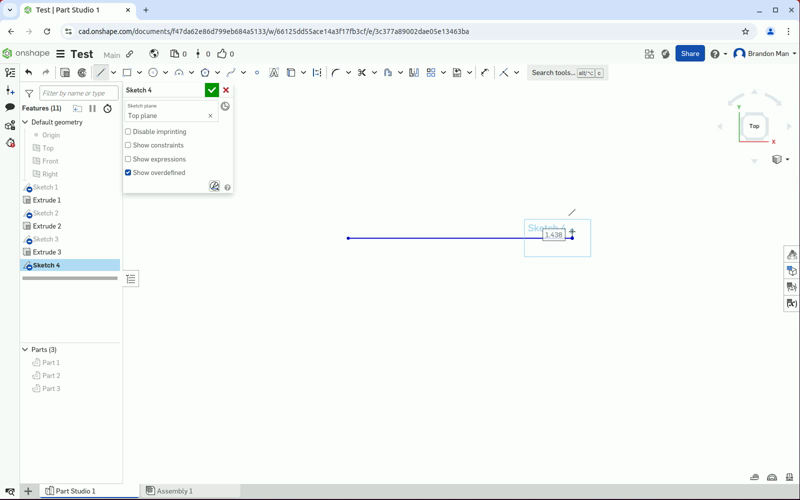
key_up(shift)
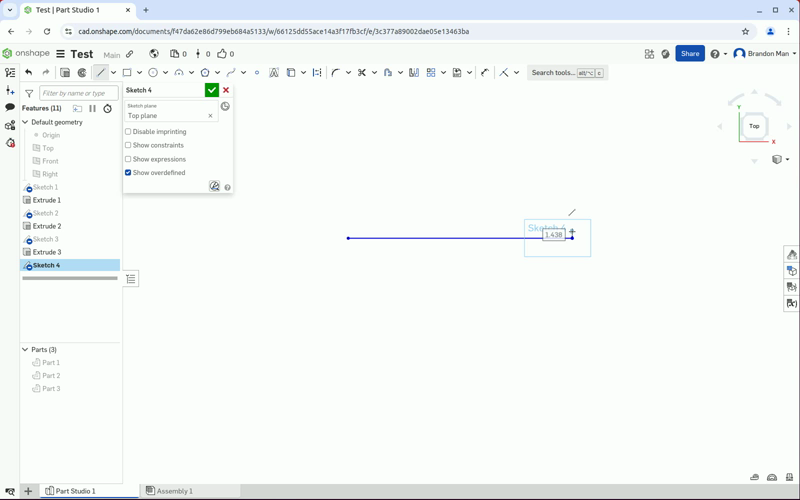
key_down(shift)
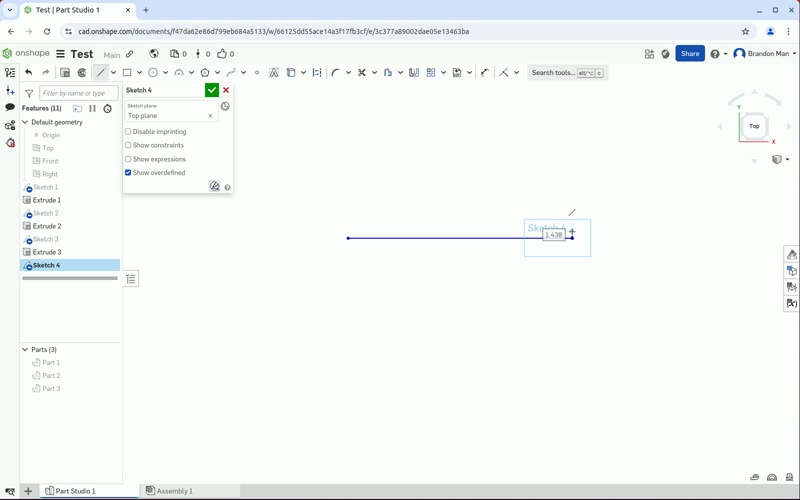
mouse_move(348, 231)
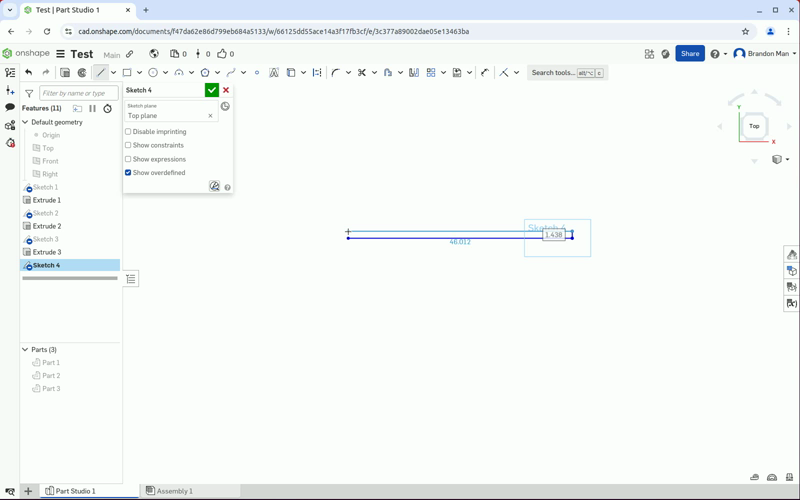
click(348, 231)
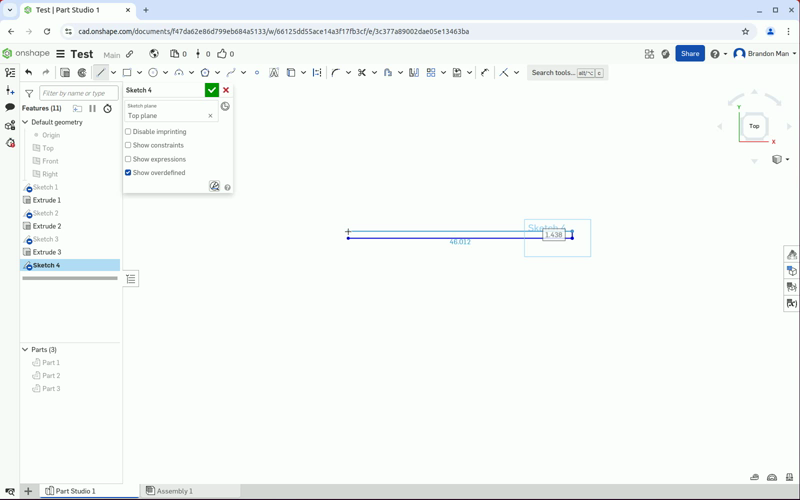
key_up(shift)
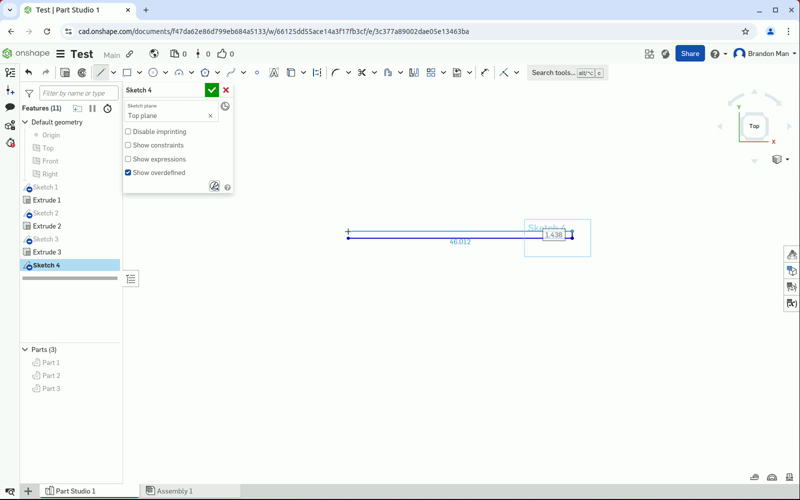
mouse_move(378, 231)
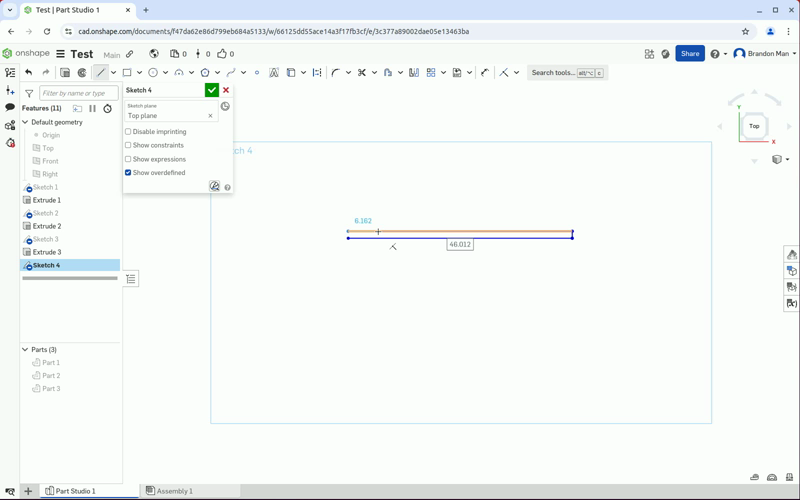
key_down(shift)
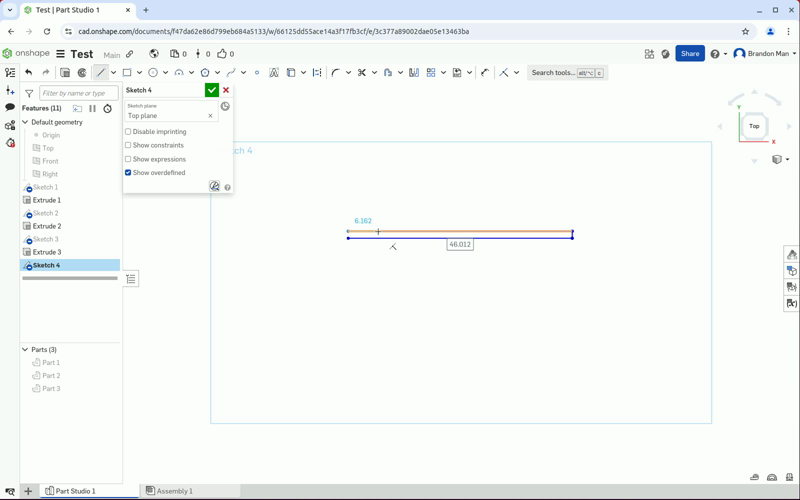
mouse_move(348, 238)
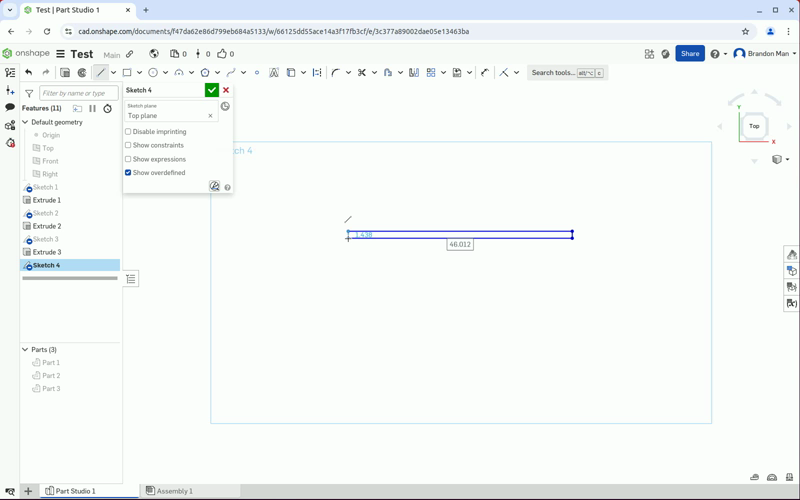
scroll(6)
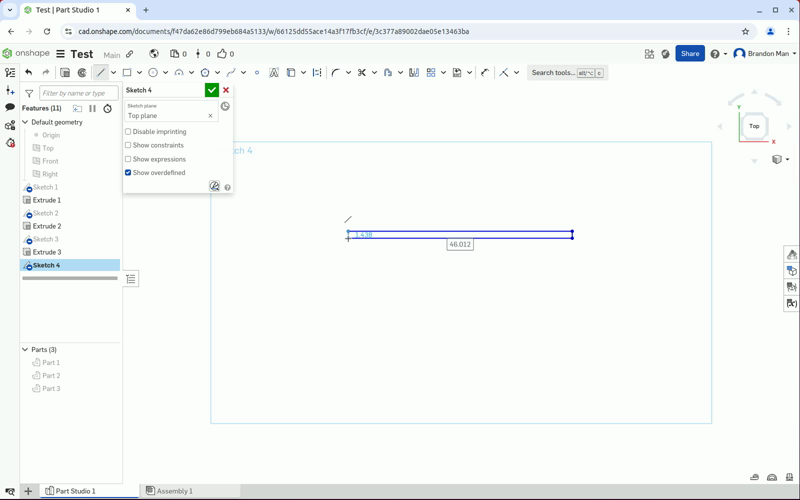
scroll(6)
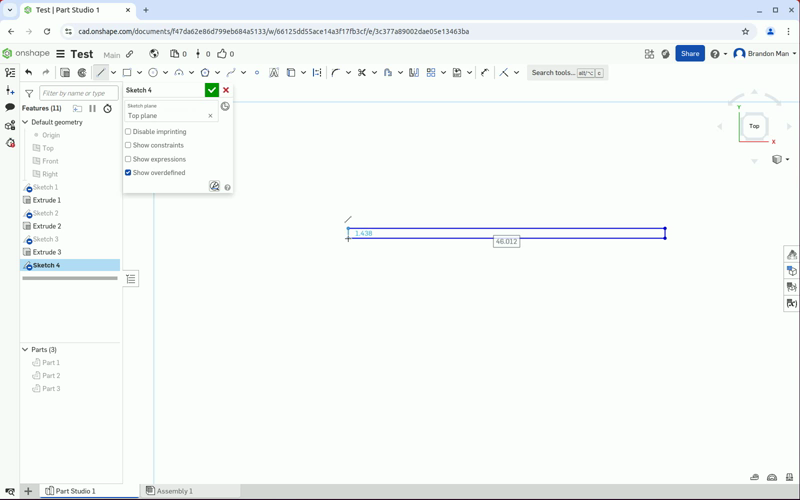
scroll(6)
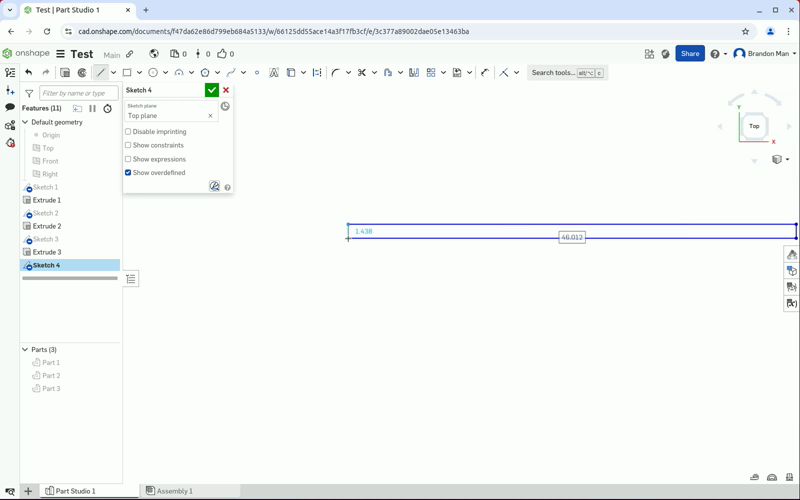
scroll(6)
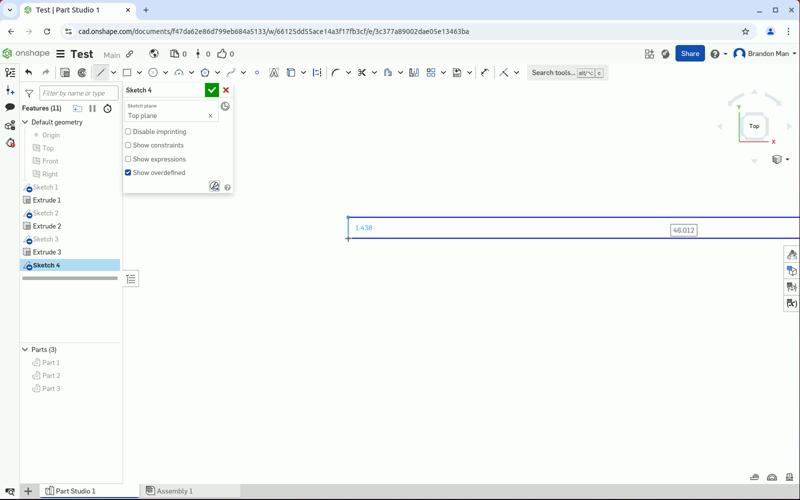
scroll(6)
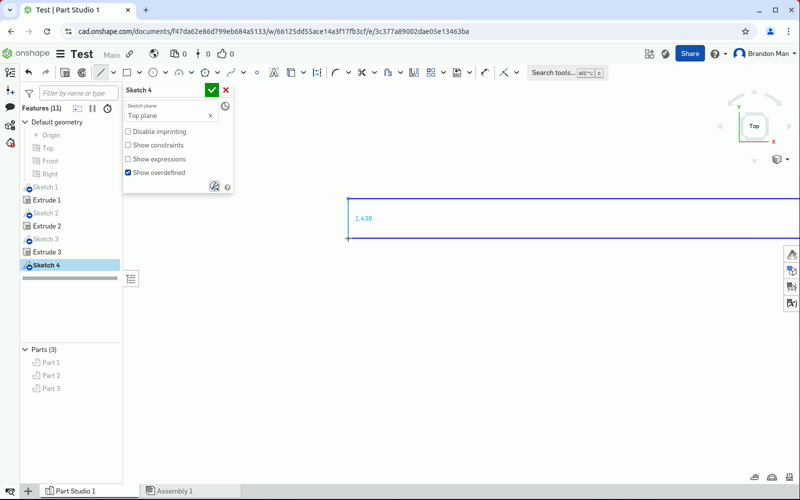
scroll(6)
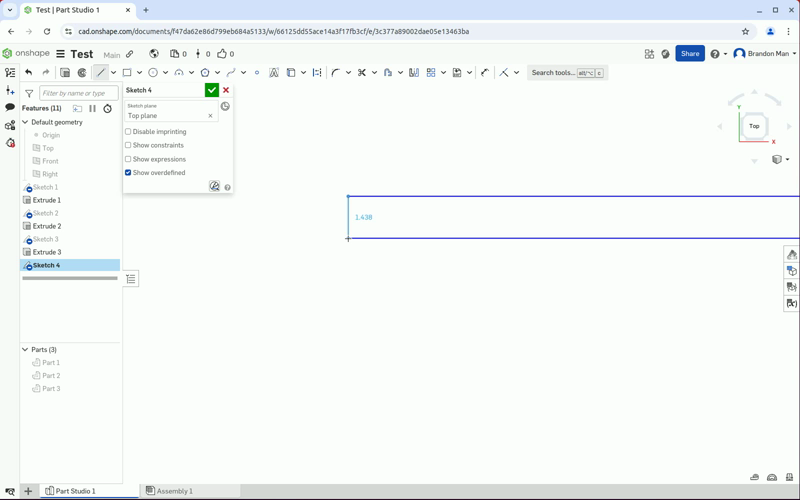
scroll(6)
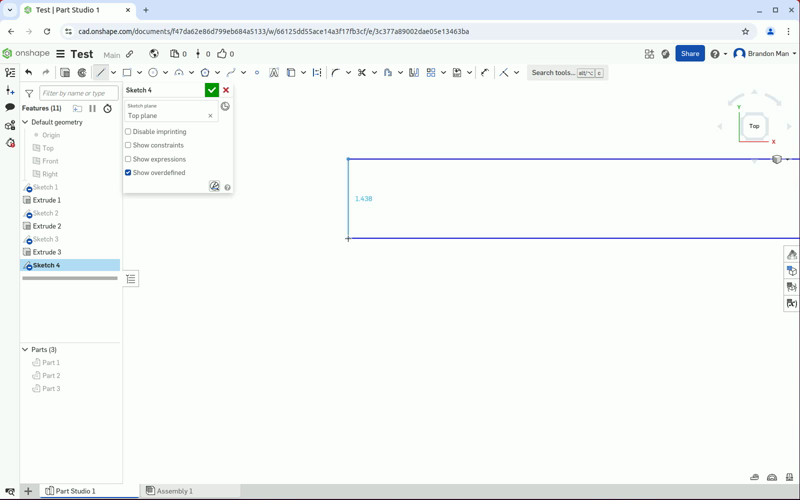
key_up(shift)
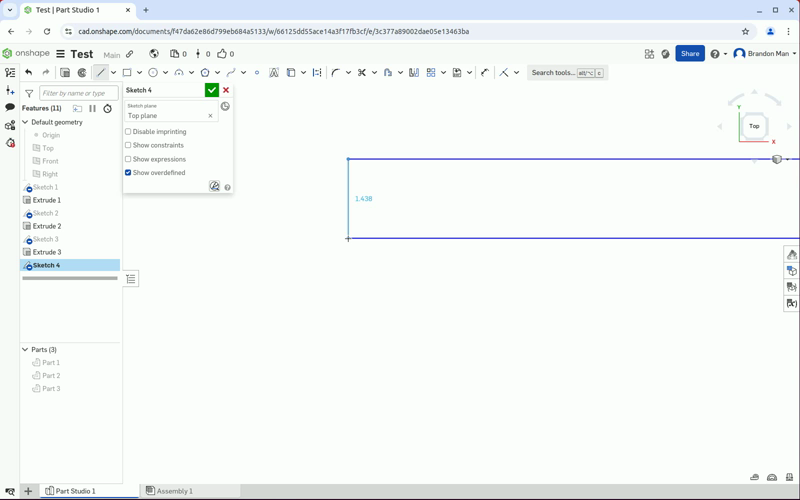
click(348, 238)
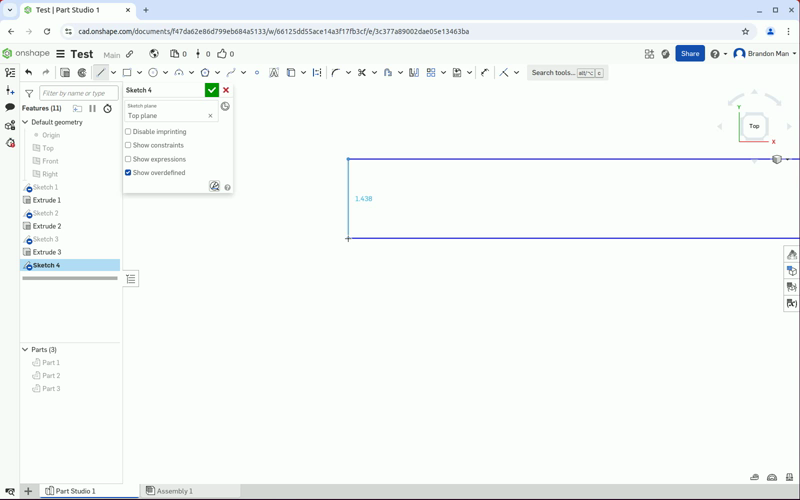
scroll(-6)
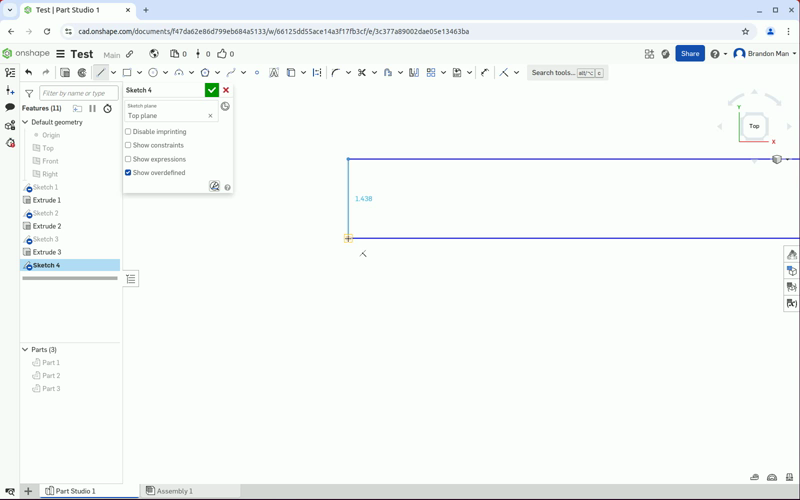
scroll(-6)
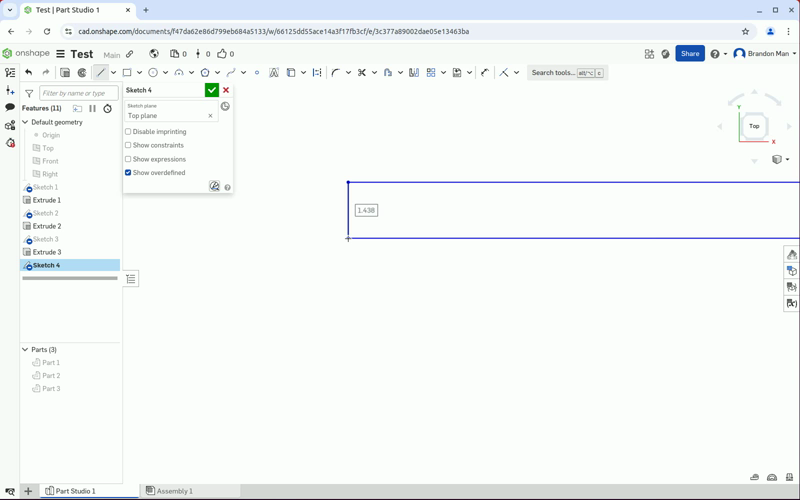
scroll(-6)
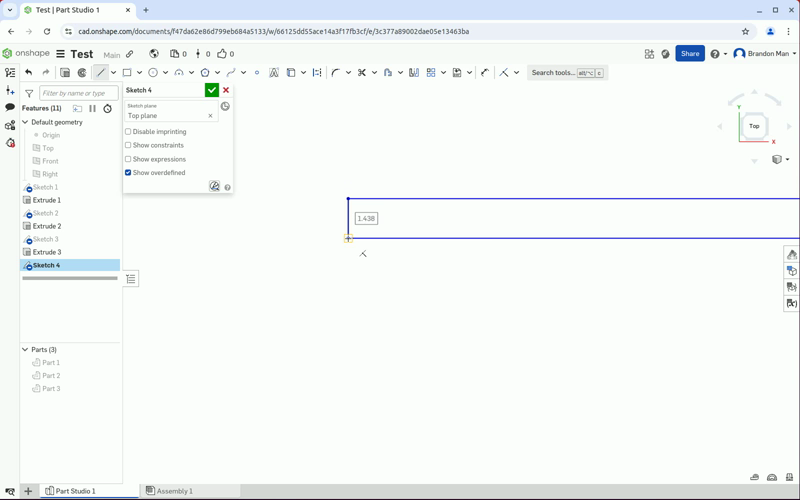
scroll(-6)
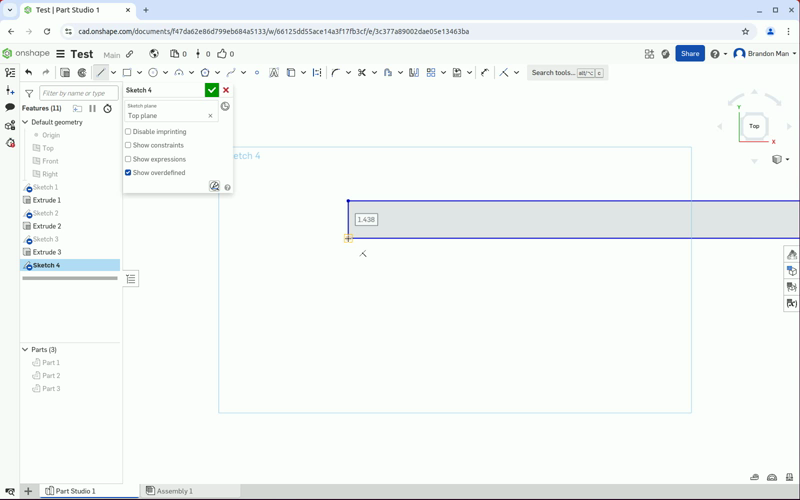
scroll(-6)
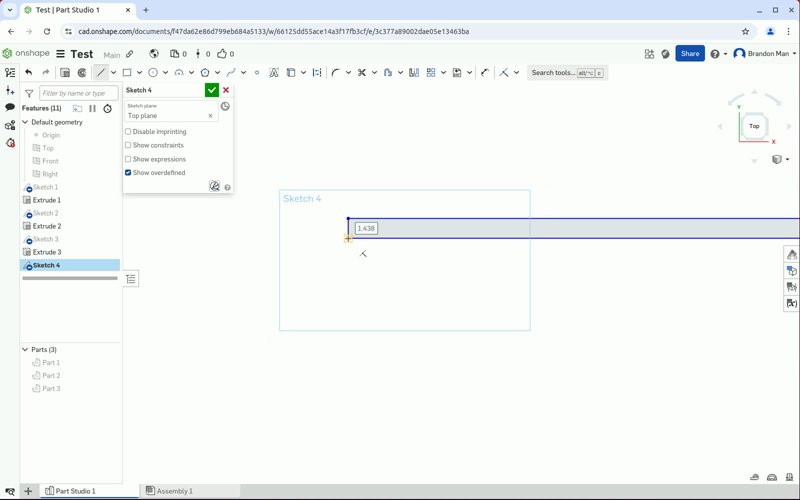
scroll(-6)
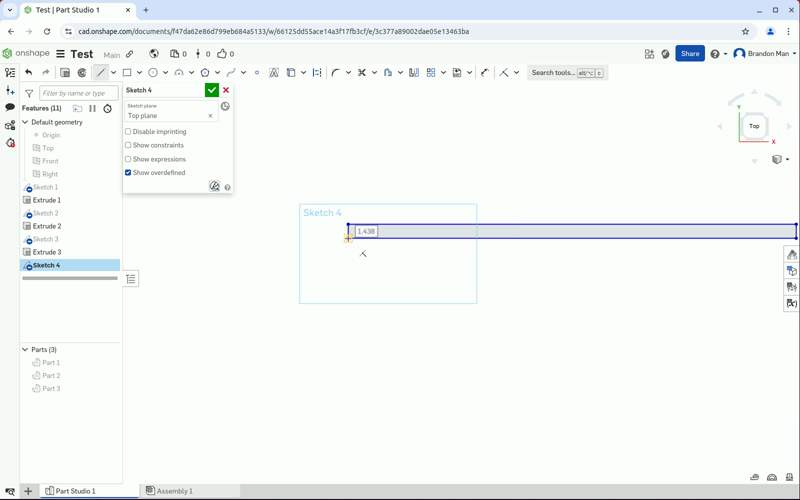
scroll(-6)
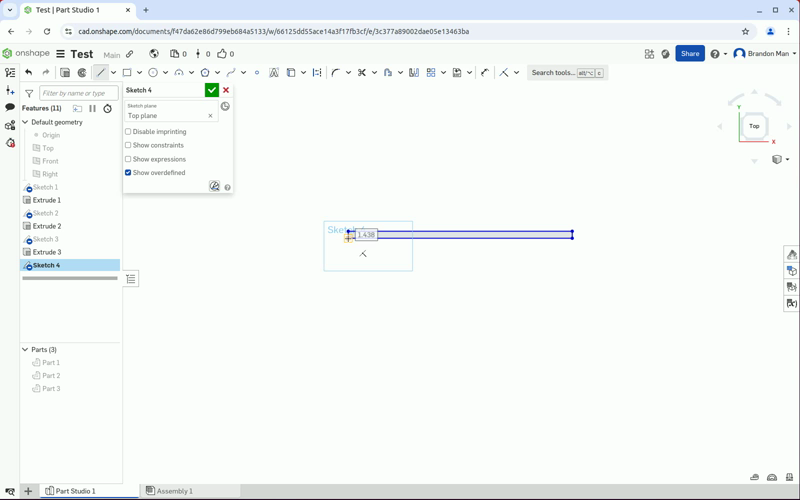
key(esc)
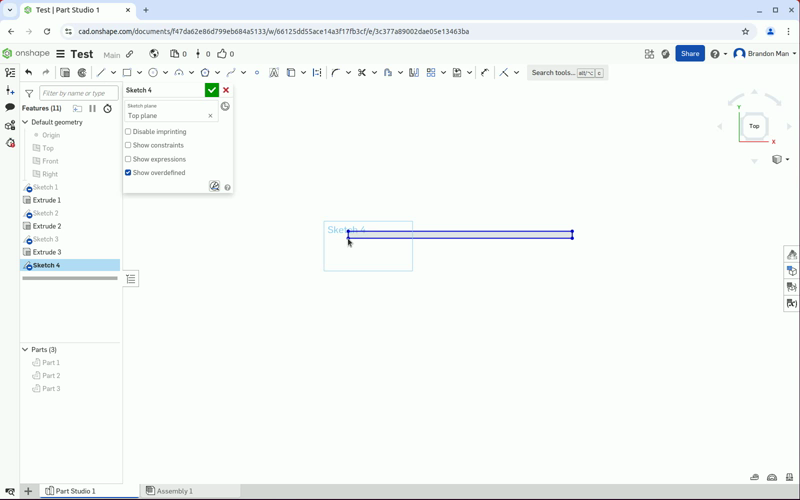
mouse_move(379, 233)
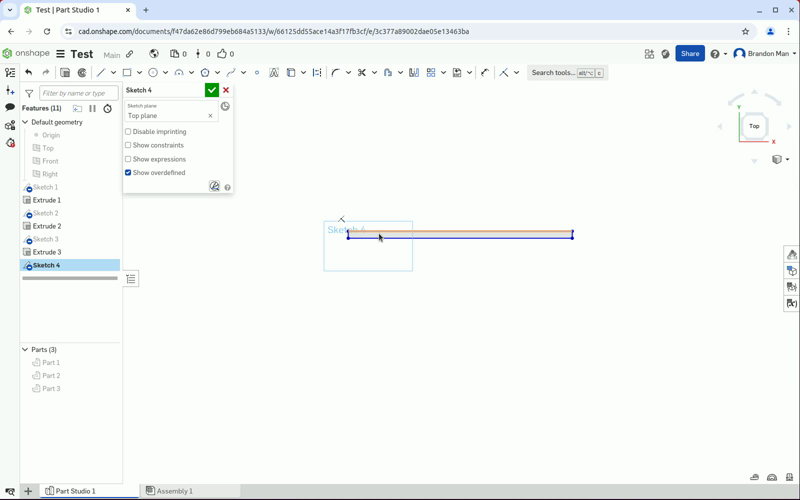
scroll(6)
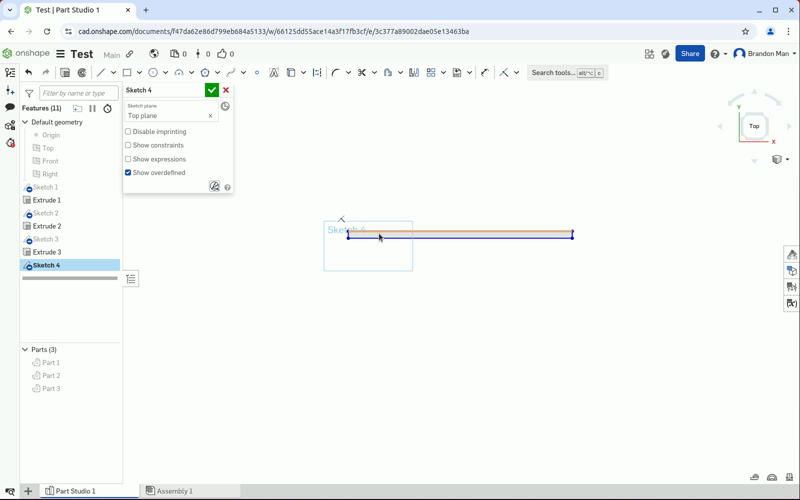
scroll(6)
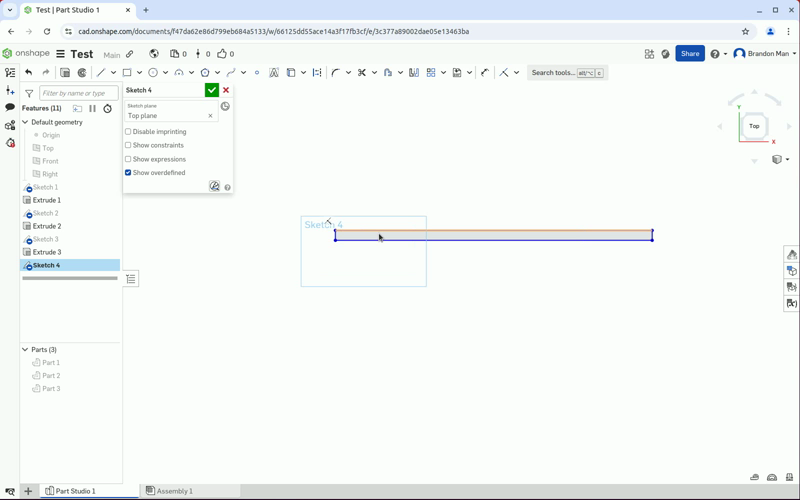
scroll(6)
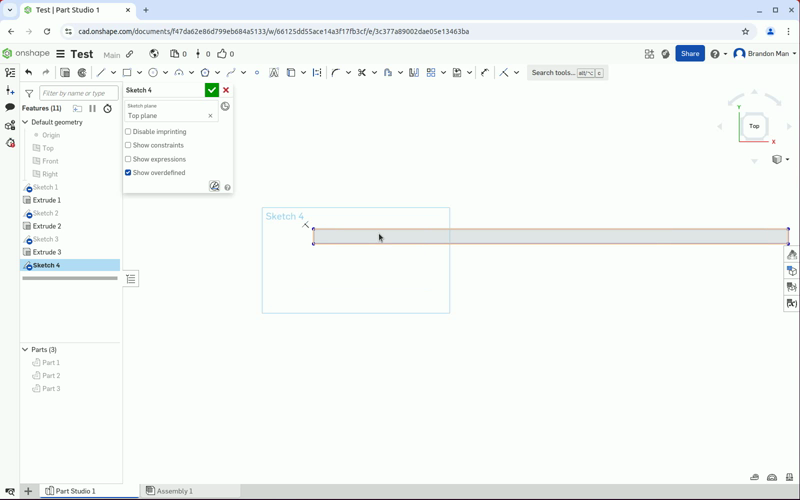
scroll(6)
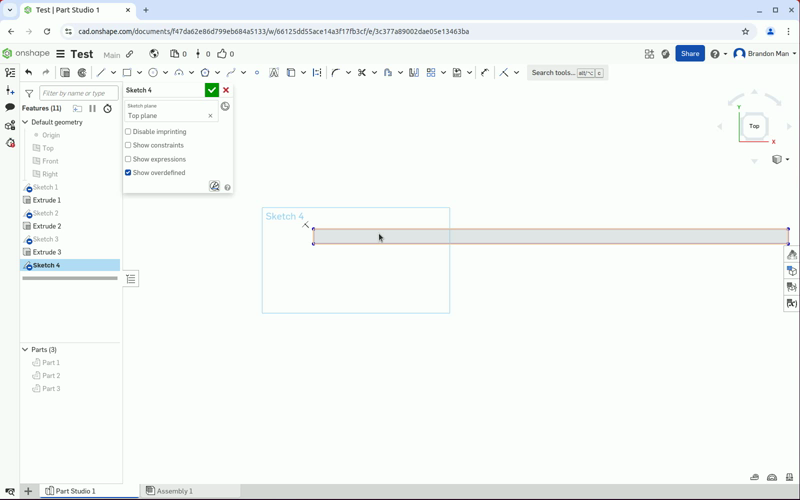
scroll(6)
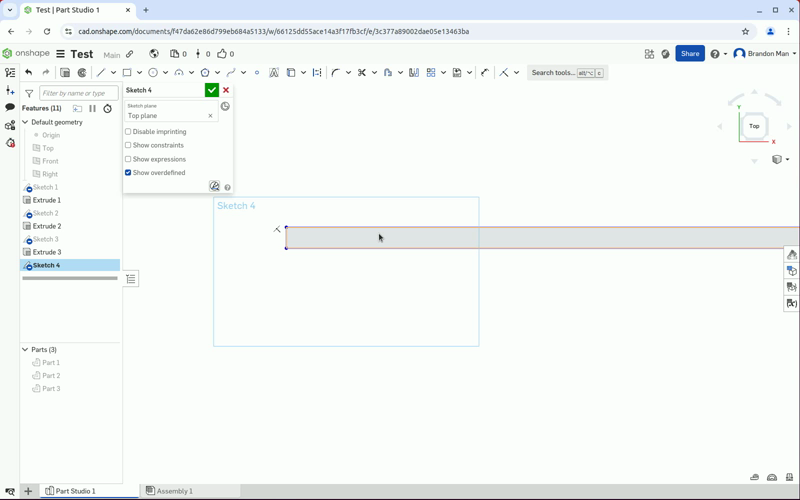
scroll(6)
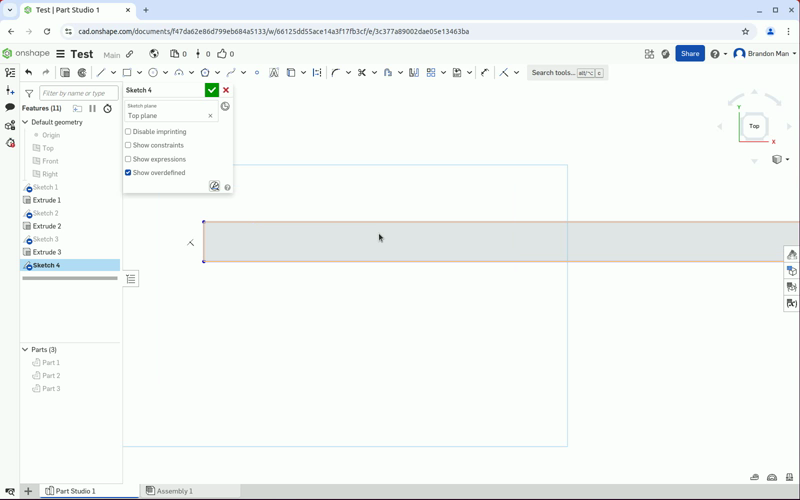
scroll(6)
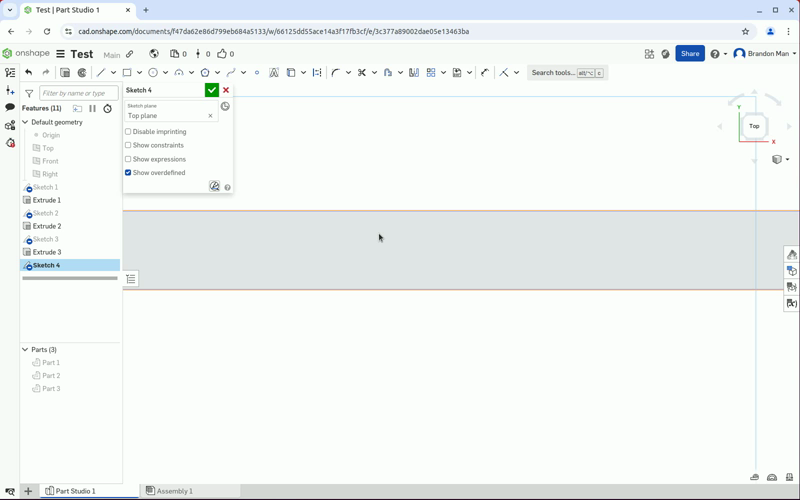
click(379, 233)
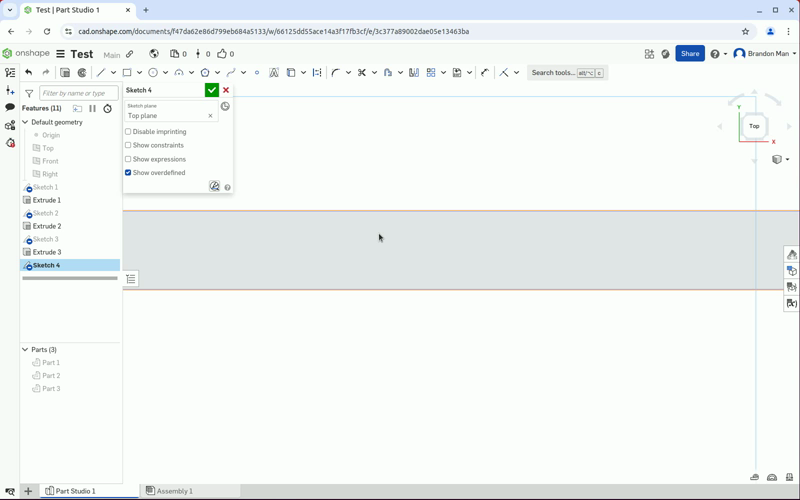
scroll(-6)
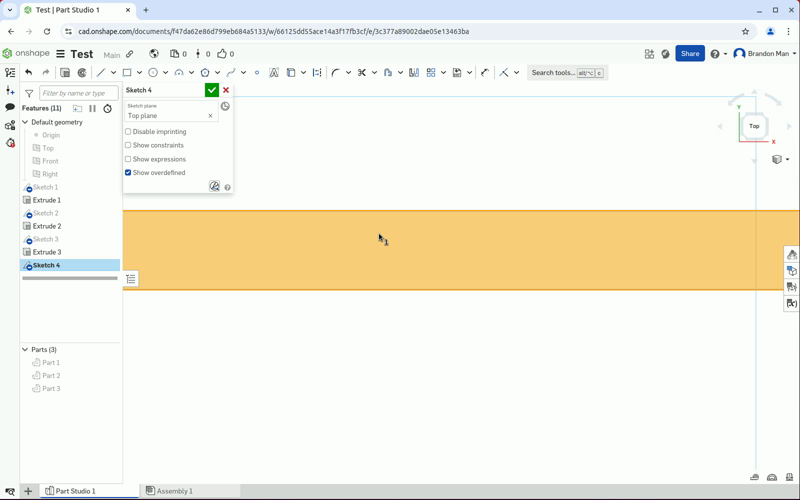
scroll(-6)
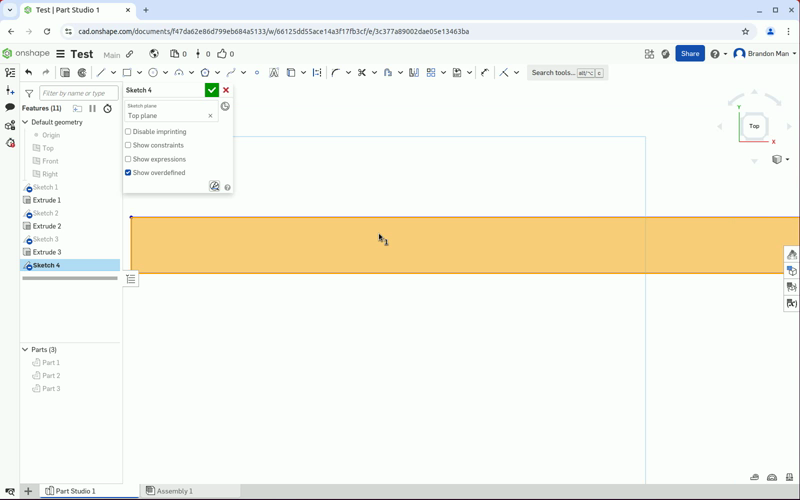
scroll(-6)
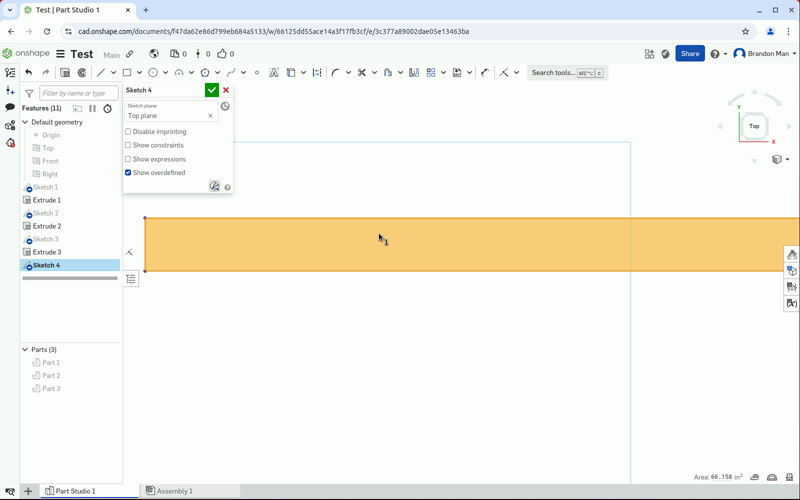
scroll(-6)
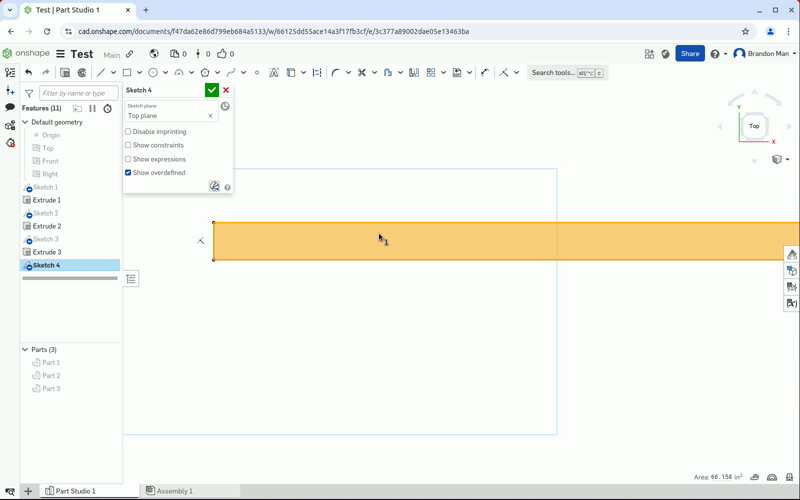
scroll(-6)
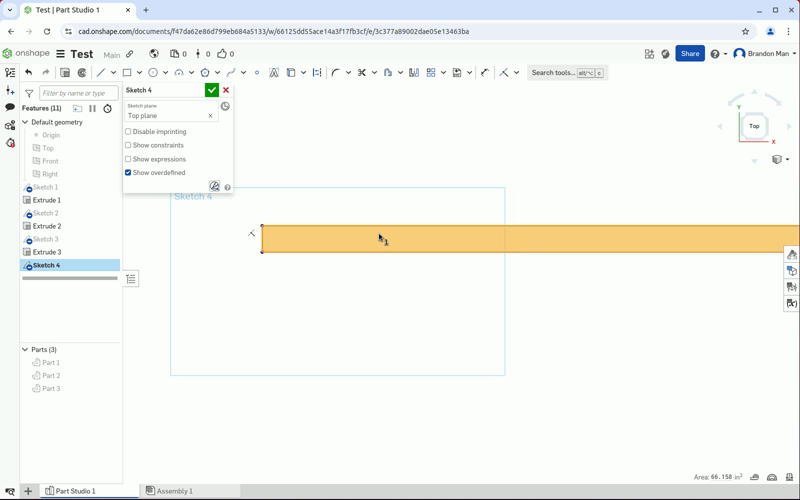
scroll(-6)
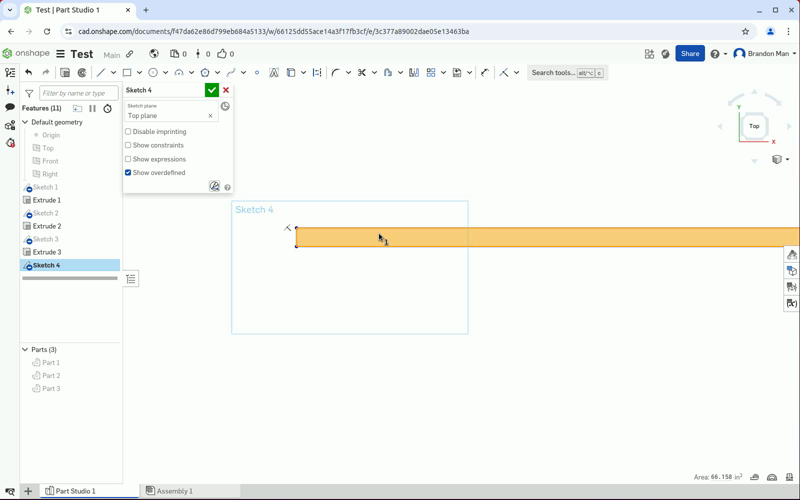
scroll(-6)
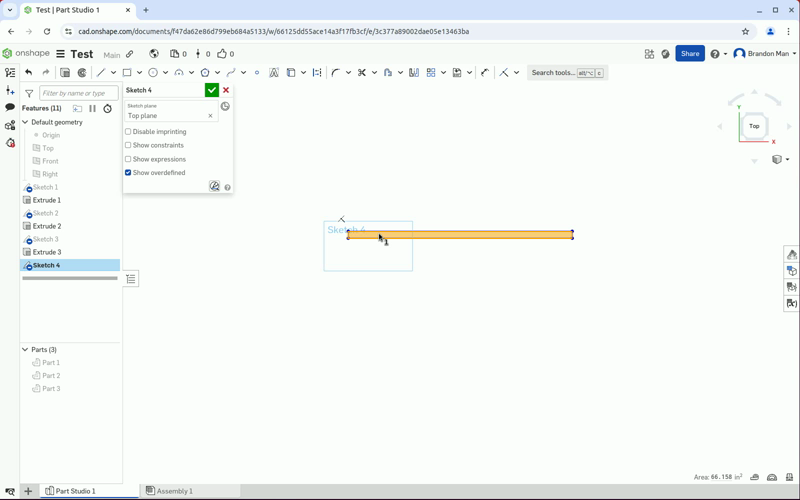
mouse_move(73, 352)
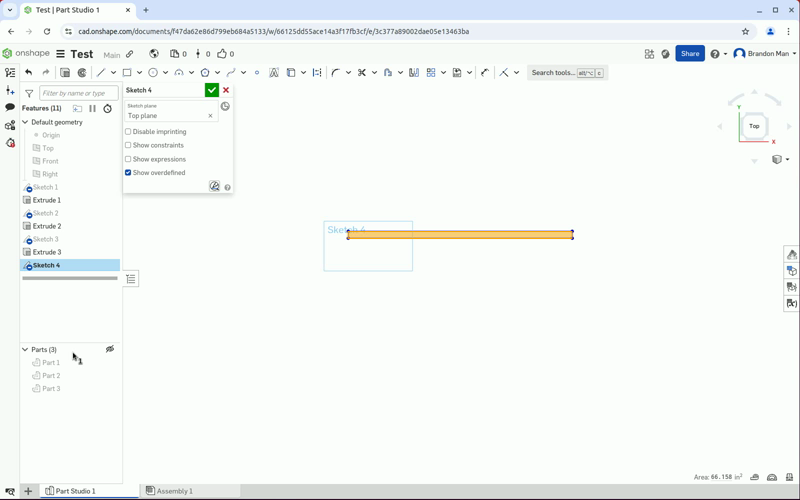
key(shift+y)
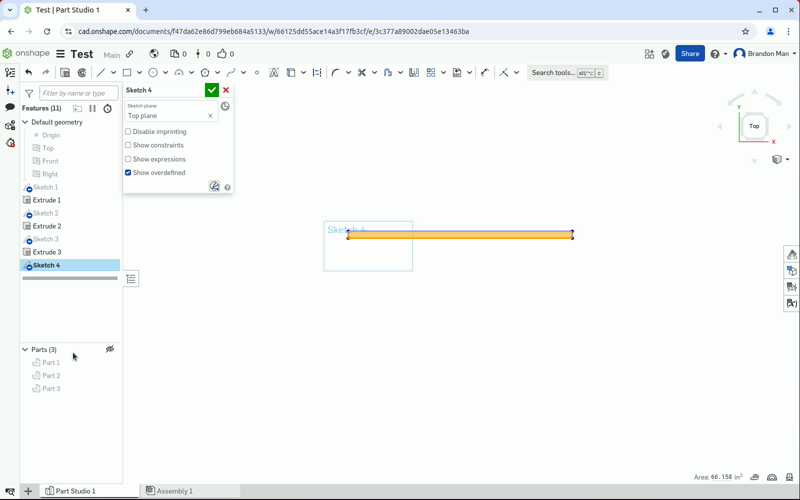
key(shift+e)
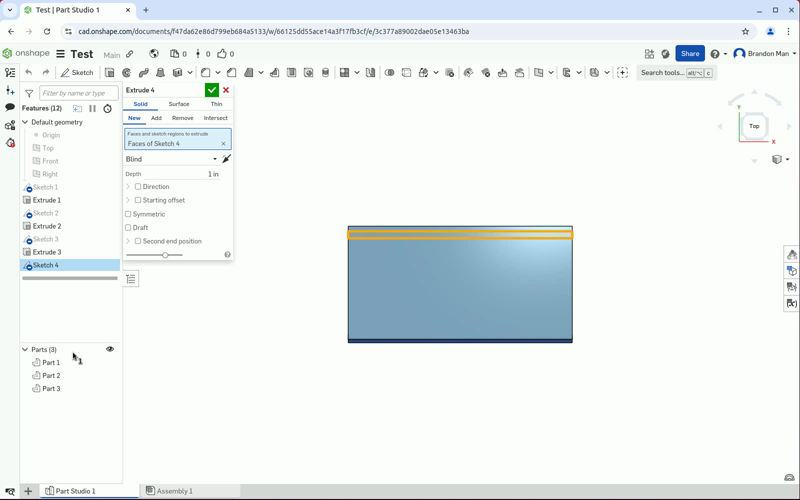
mouse_move(143, 106)
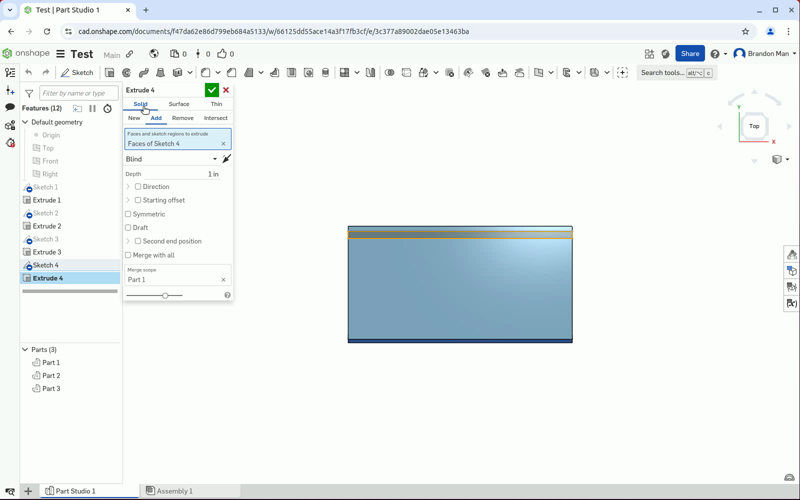
click(143, 106)
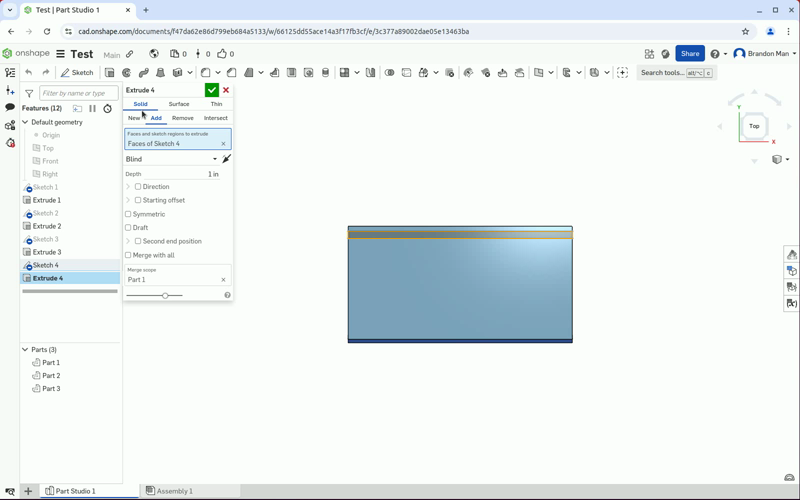
mouse_move(137, 120)
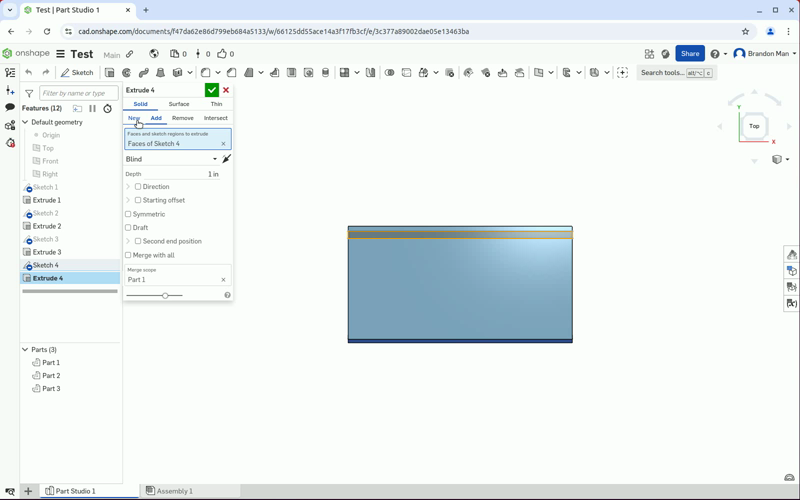
click(137, 120)
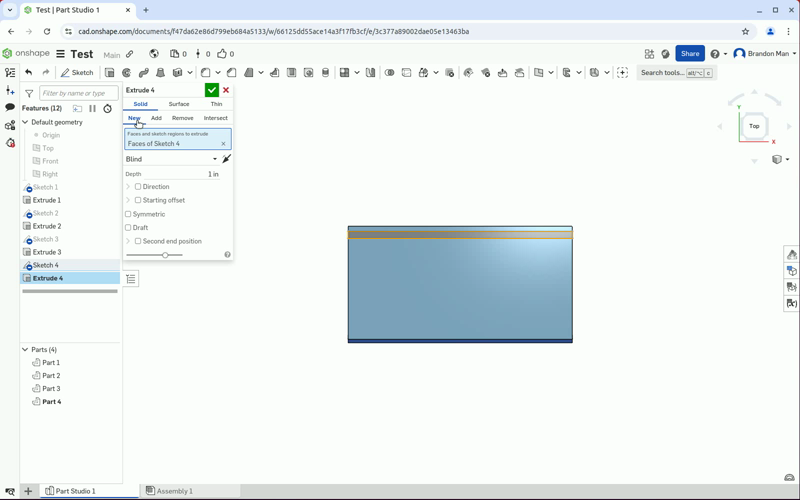
key(tab, 4)
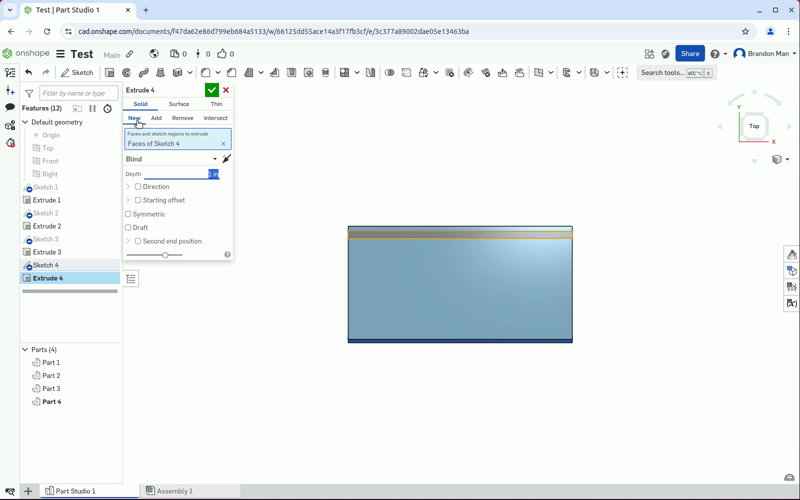
text(-0.722)
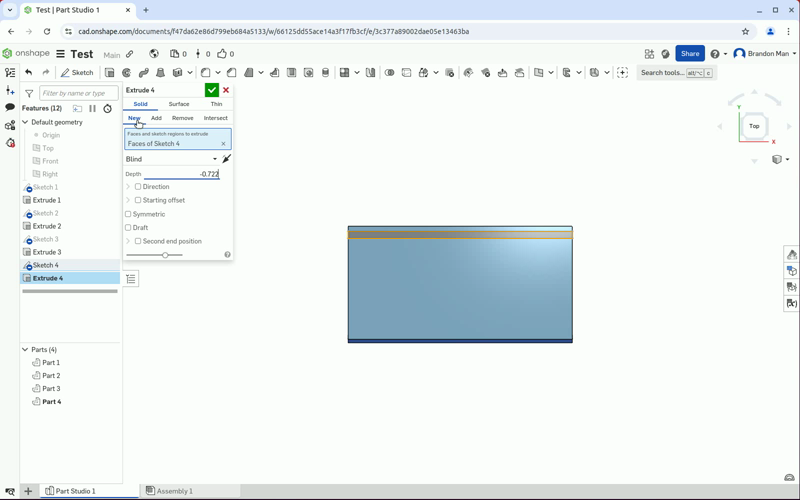
key(enter)
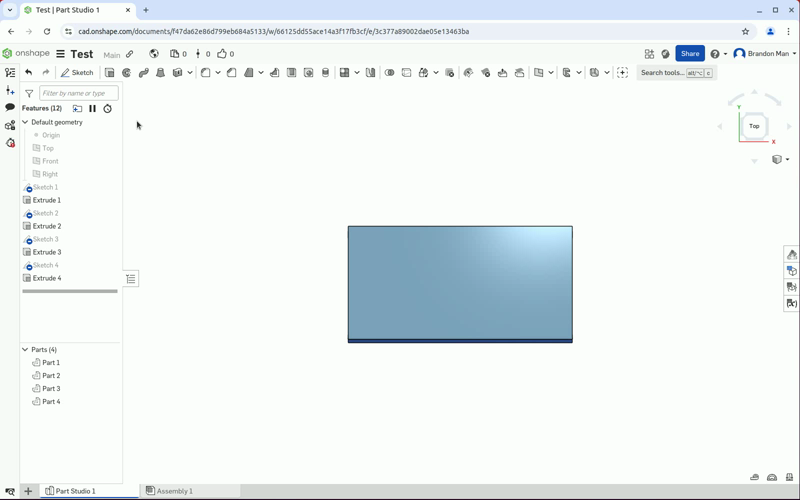
key(shift+h)
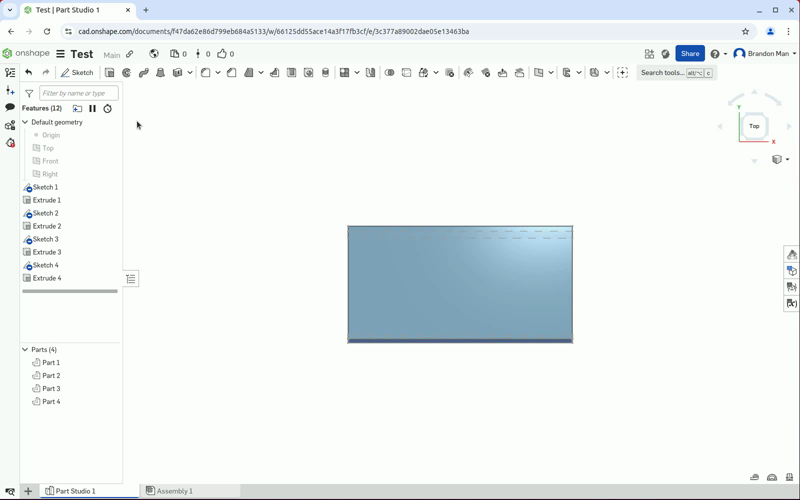
key(shift+h)
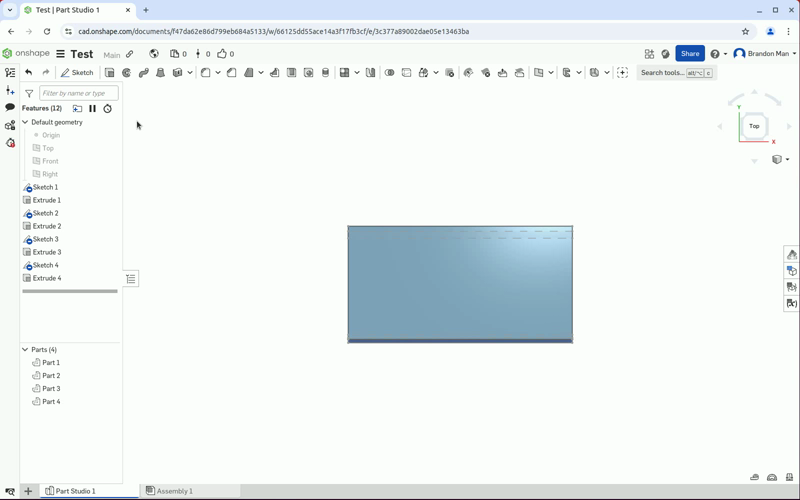
key(shift+7)
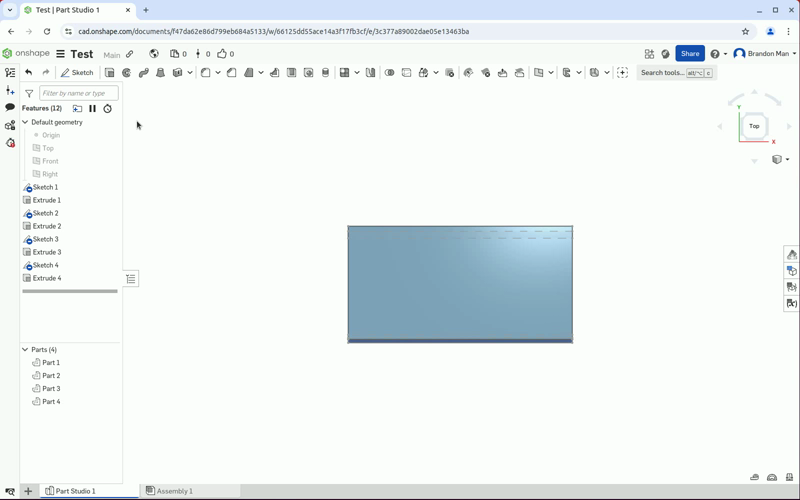
key(up, 3)
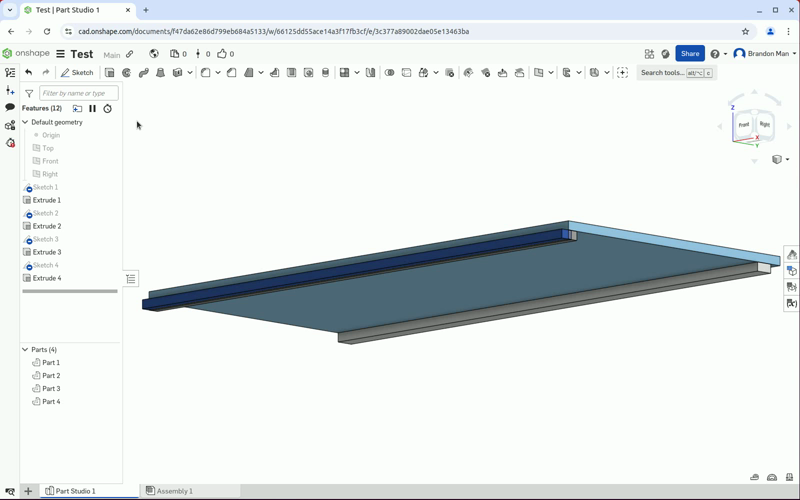
key(left, 3)
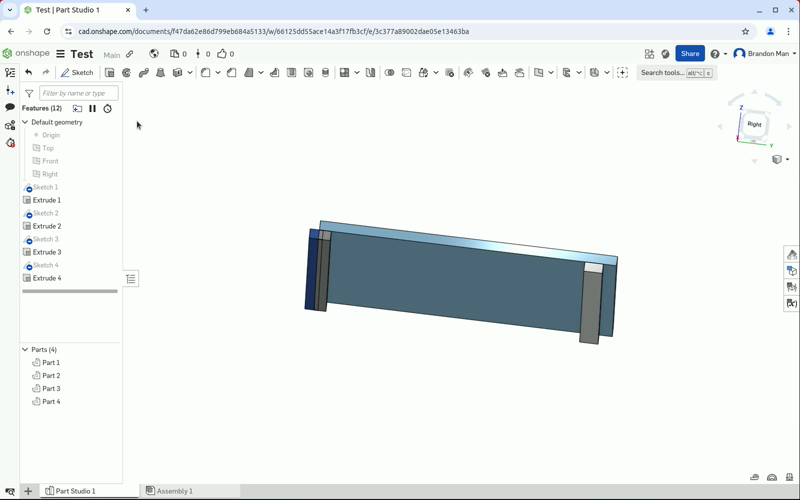
key(right, 3)
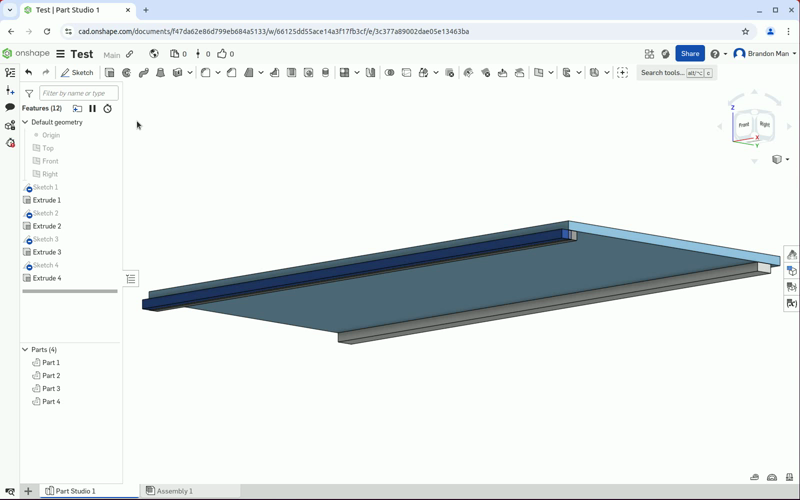
key(down, 3)
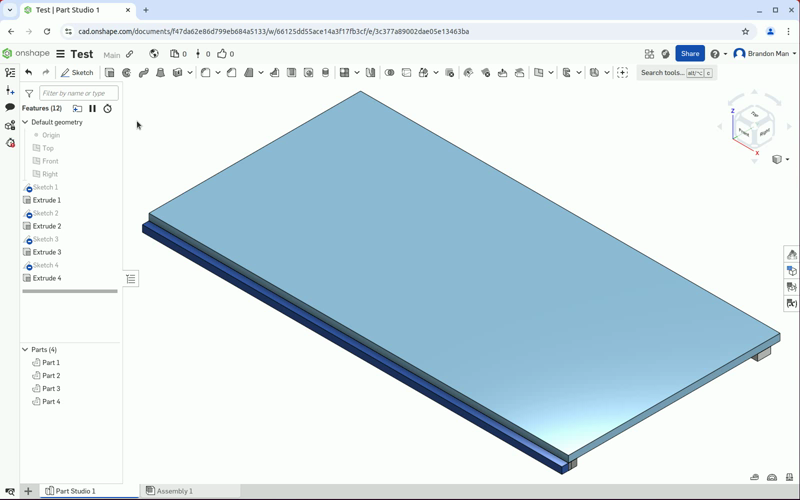
mouse_move(73, 189)
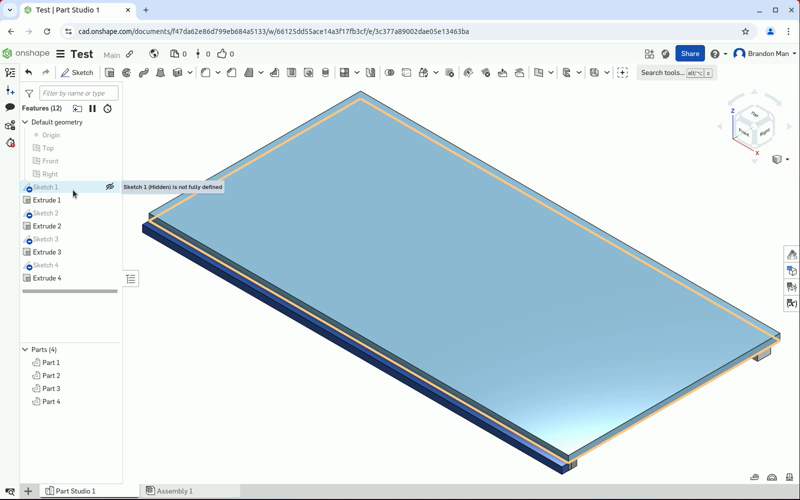
click(73, 189)